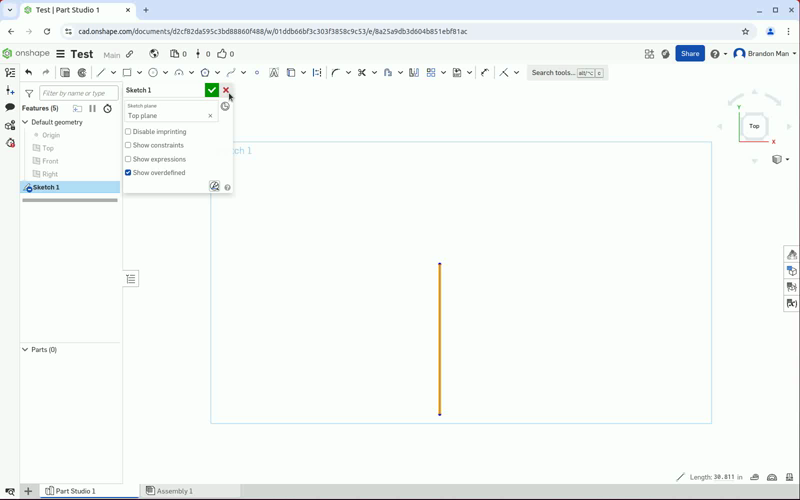
key(shift+h)
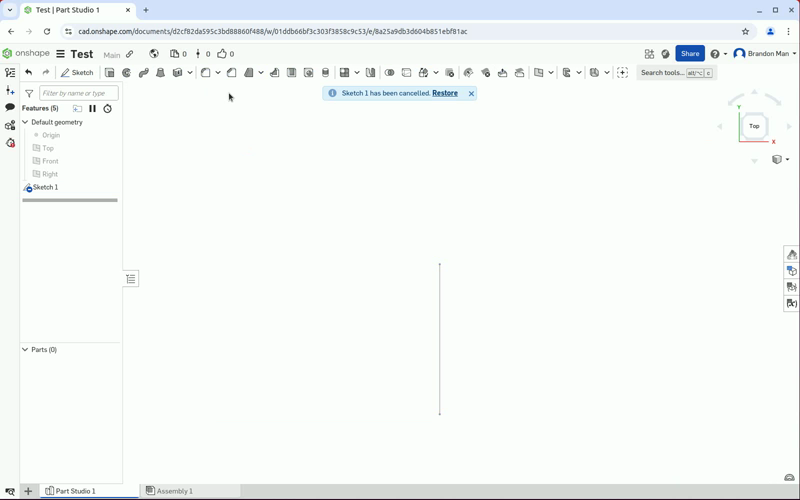
key(shift+s)
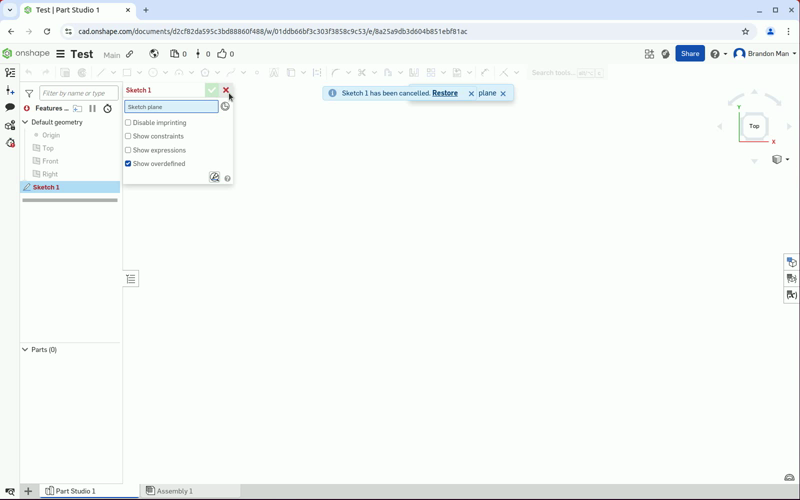
mouse_move(73, 150)
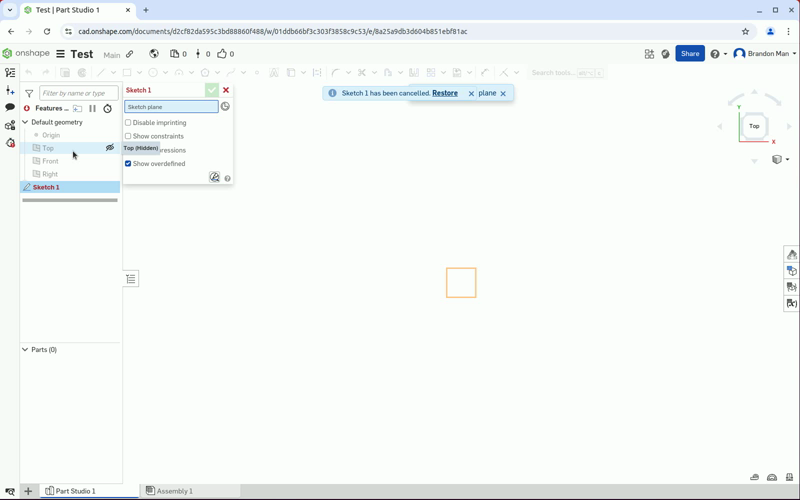
click(73, 150)
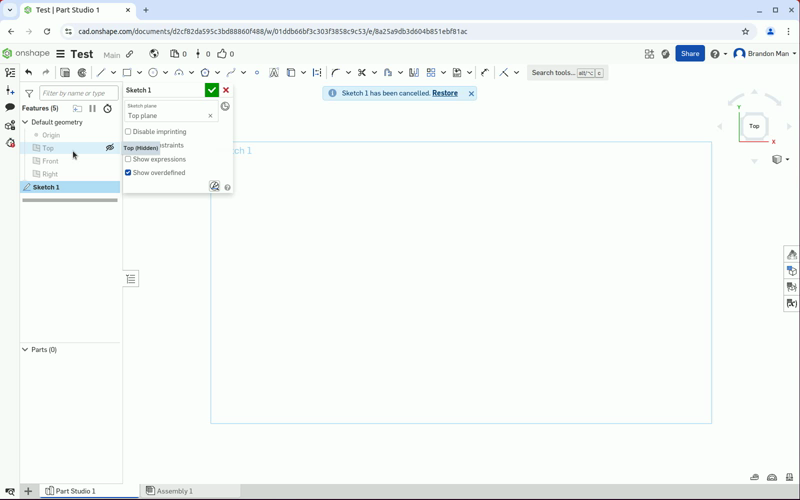
mouse_move(73, 352)
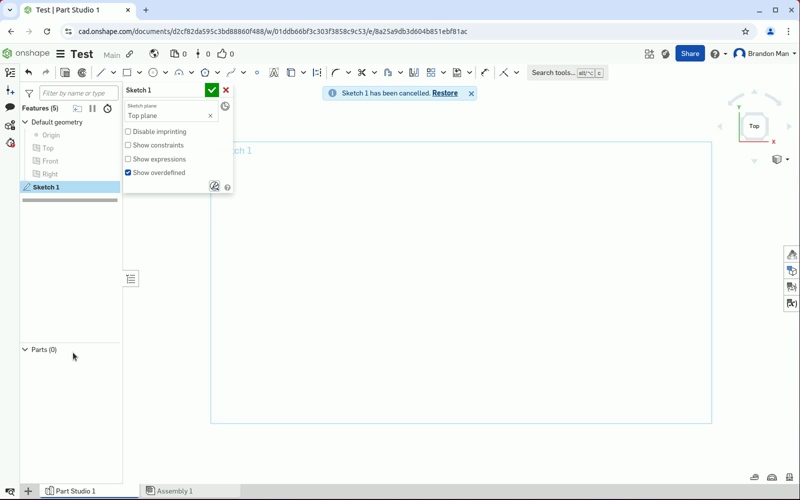
key(y)
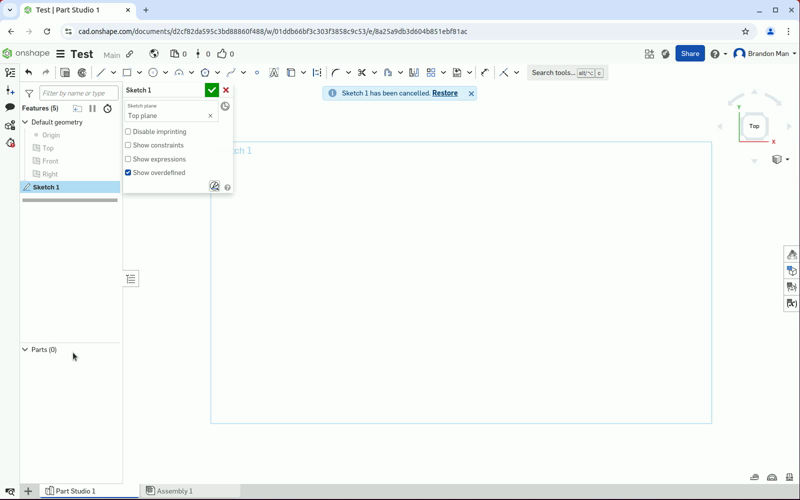
key(c)
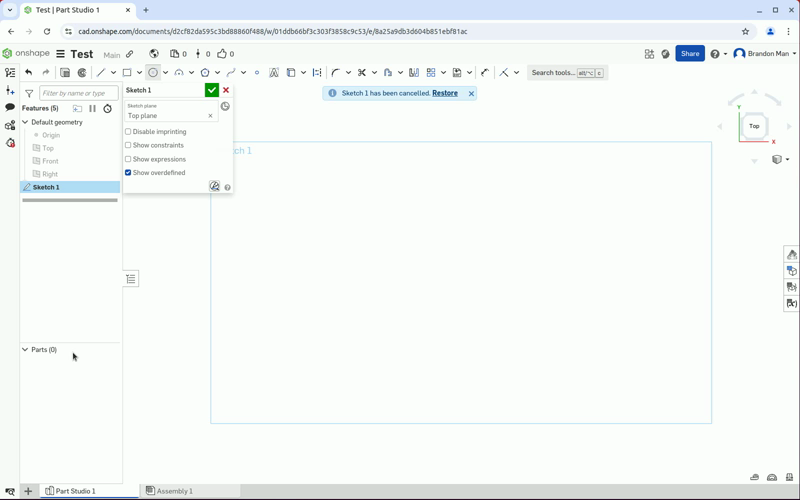
key_down(shift)
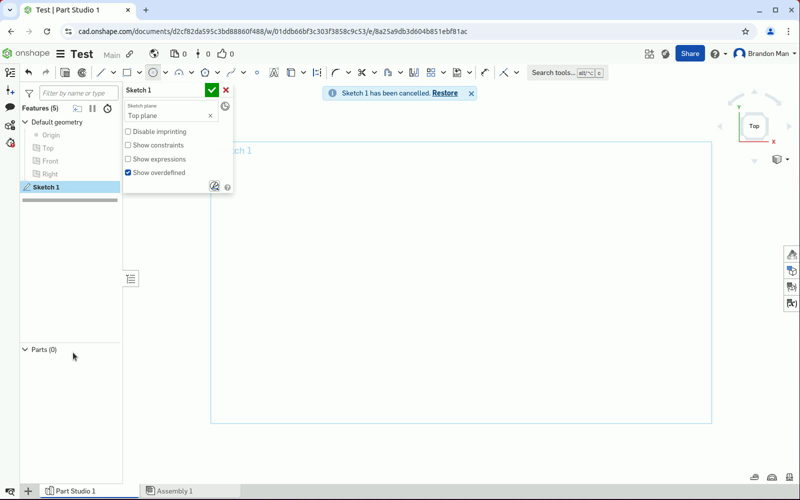
mouse_move(461, 282)
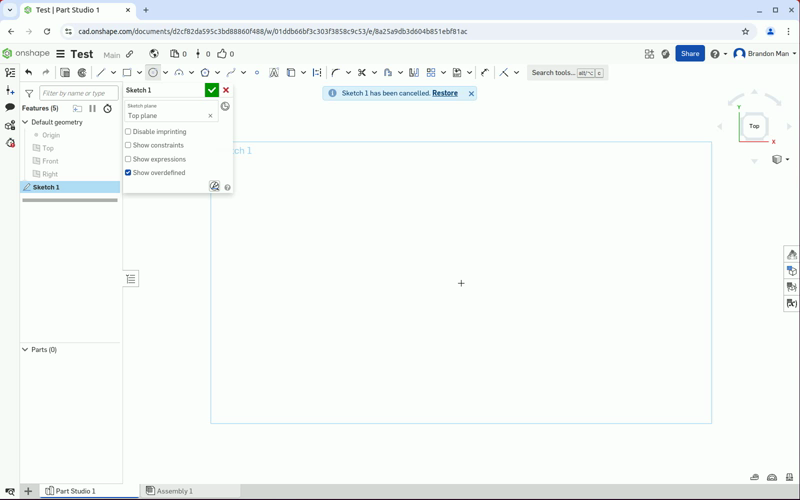
click(461, 282)
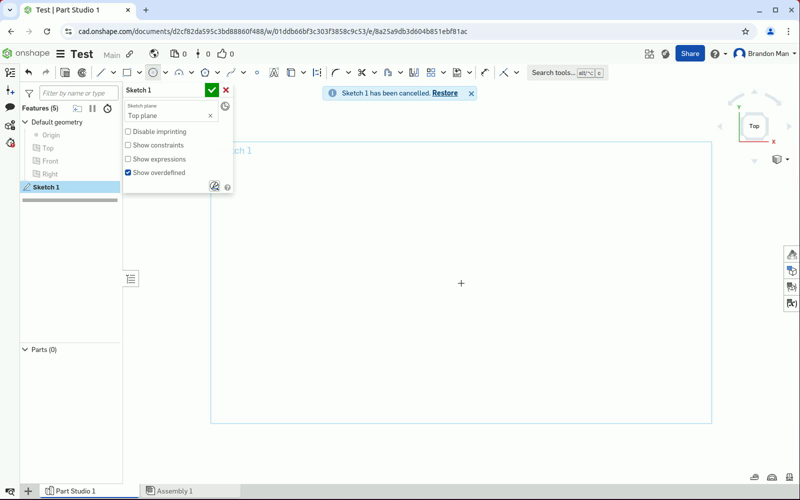
key_up(shift)
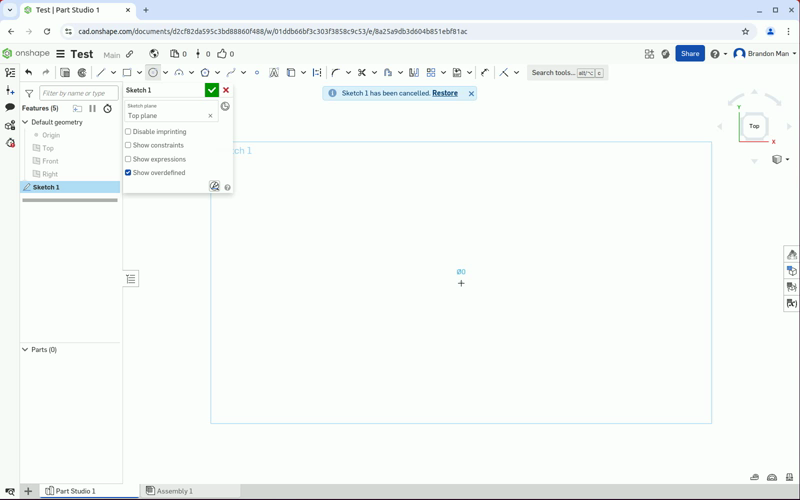
mouse_move(574, 282)
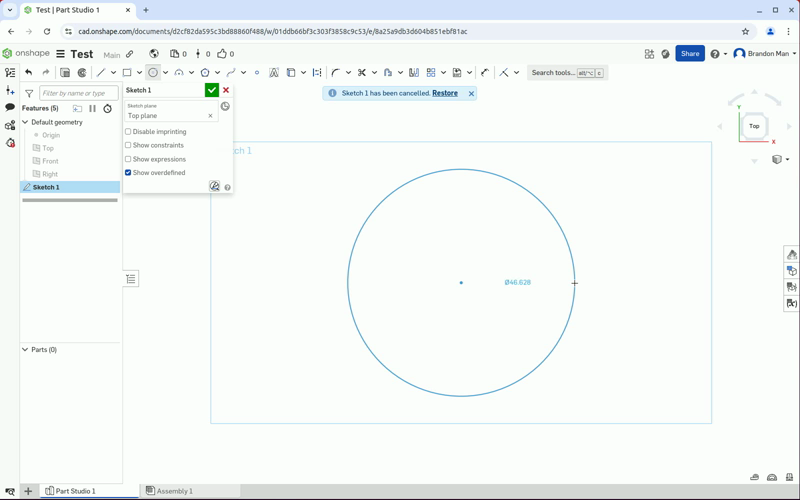
click(574, 282)
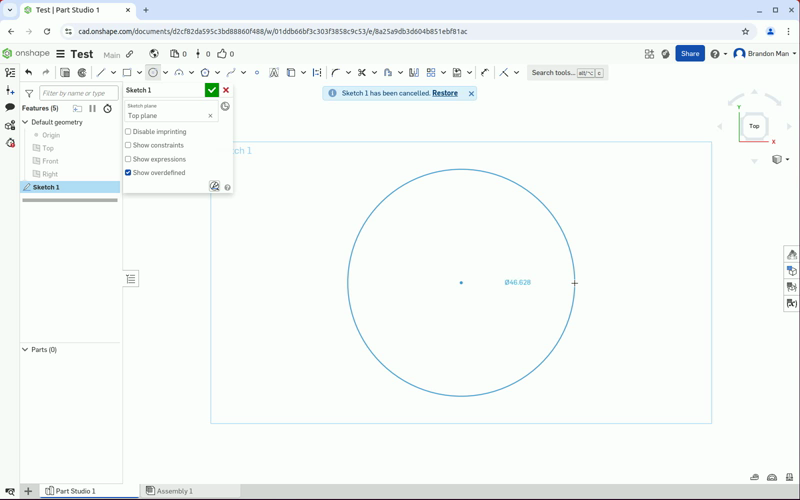
key(esc)
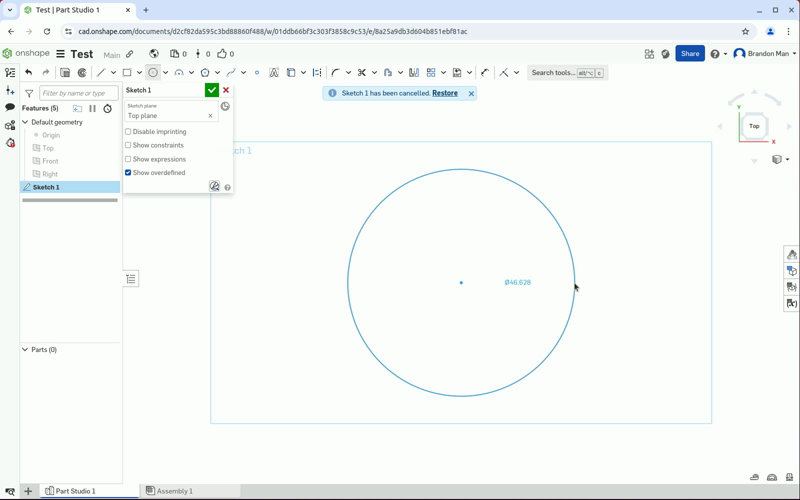
key(c)
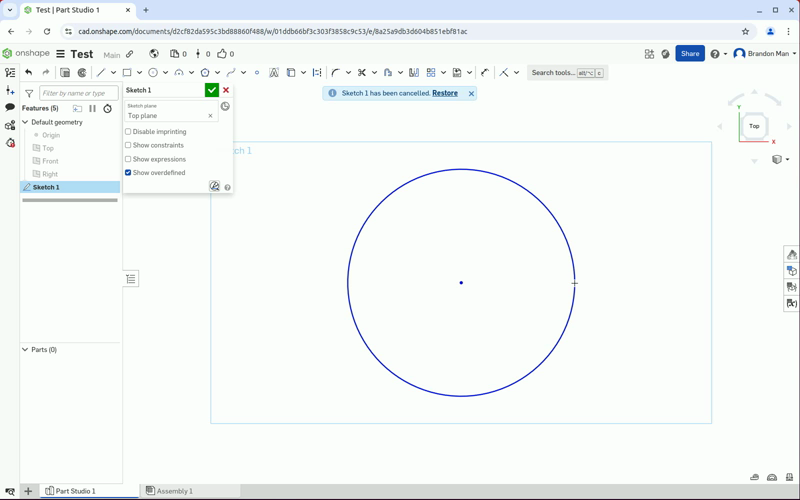
key_down(shift)
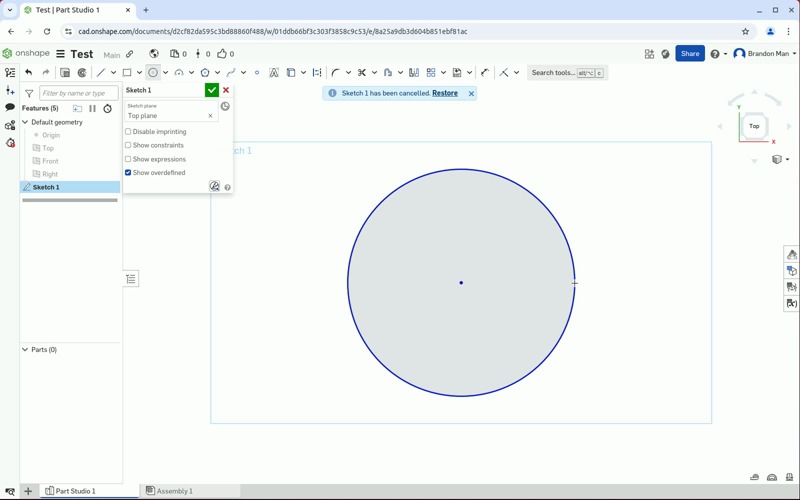
mouse_move(461, 282)
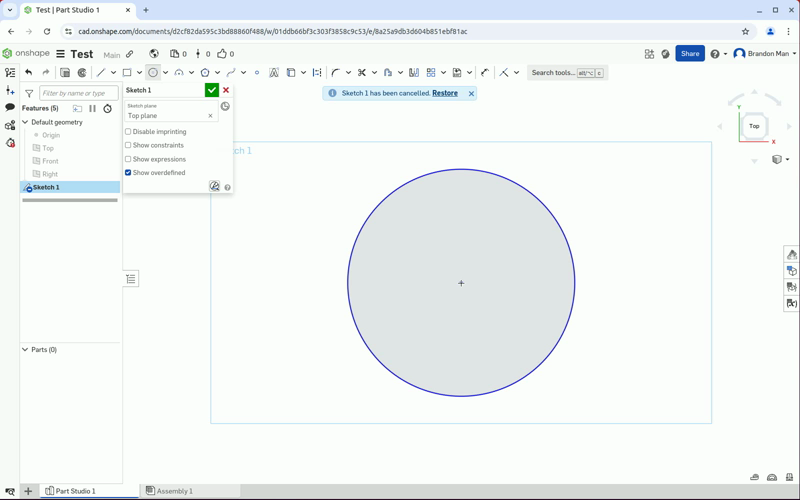
click(461, 282)
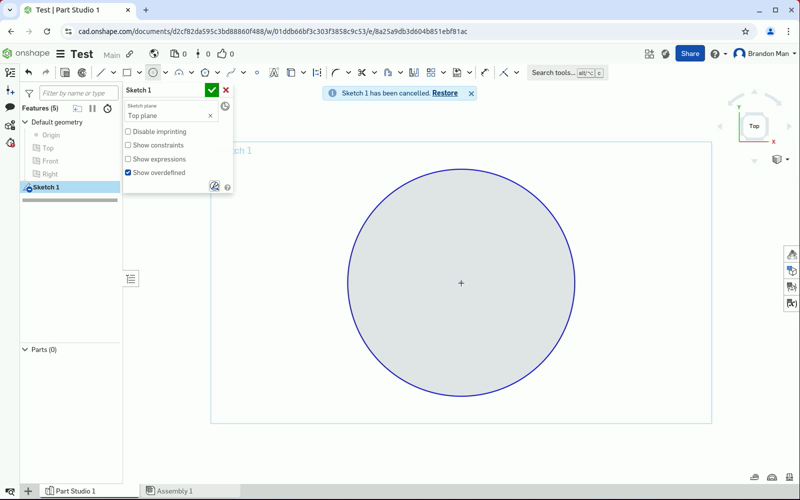
key_up(shift)
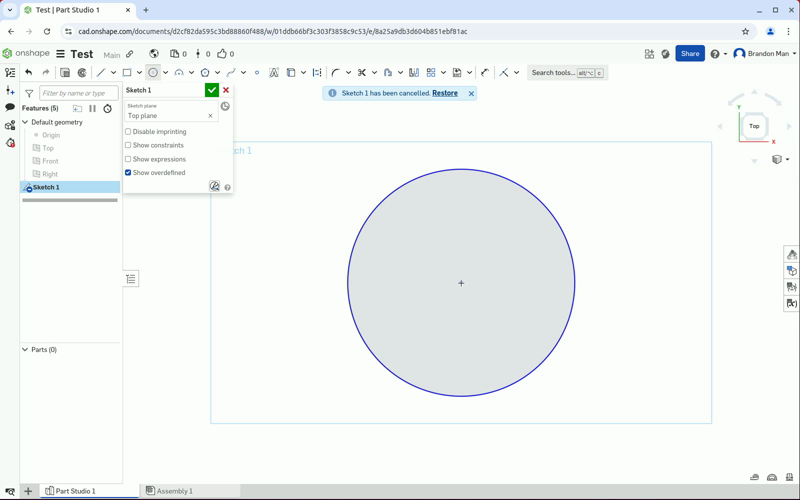
mouse_move(539, 282)
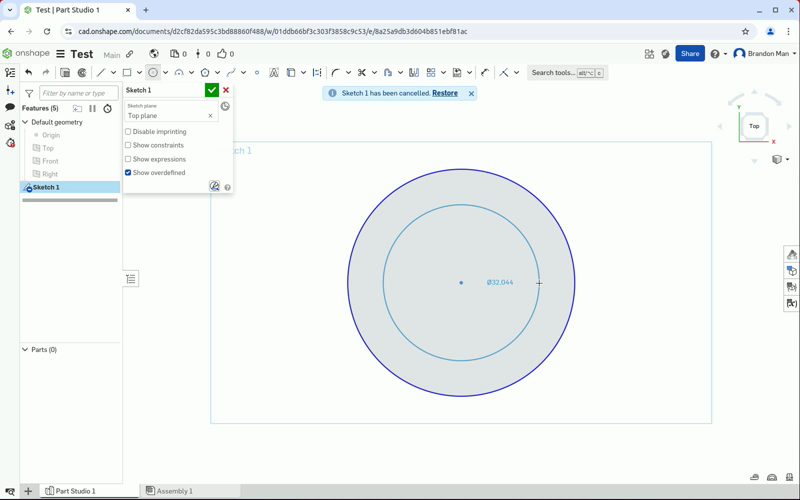
click(539, 282)
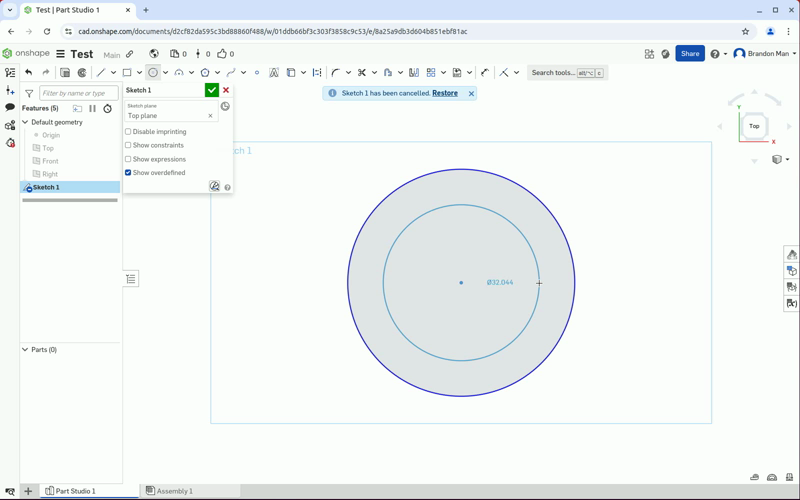
key(esc)
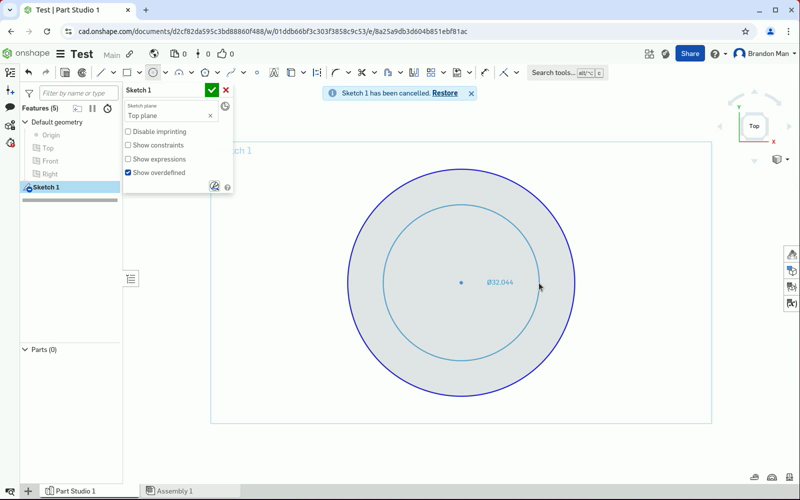
mouse_move(555, 264)
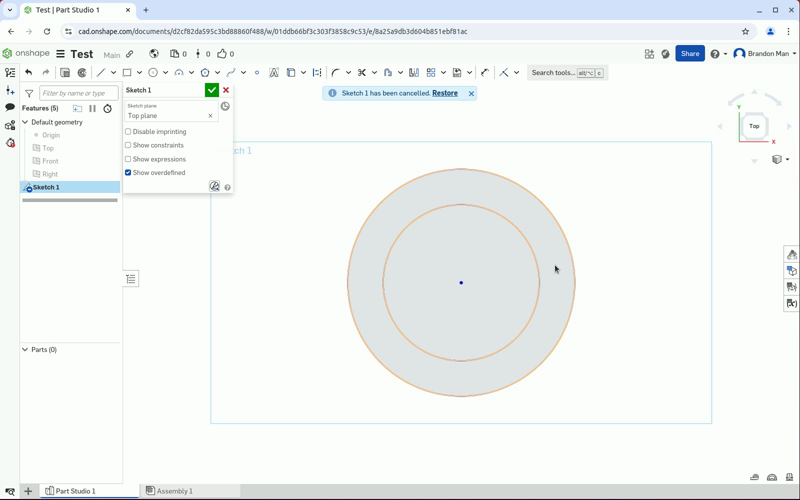
click(555, 264)
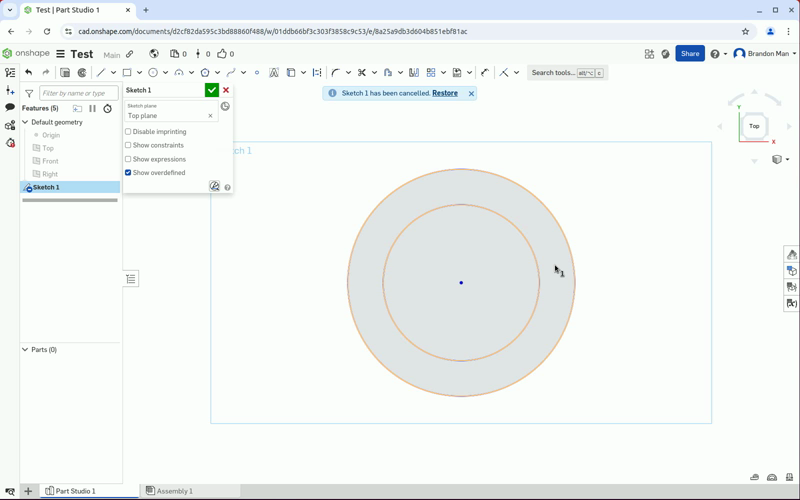
mouse_move(73, 352)
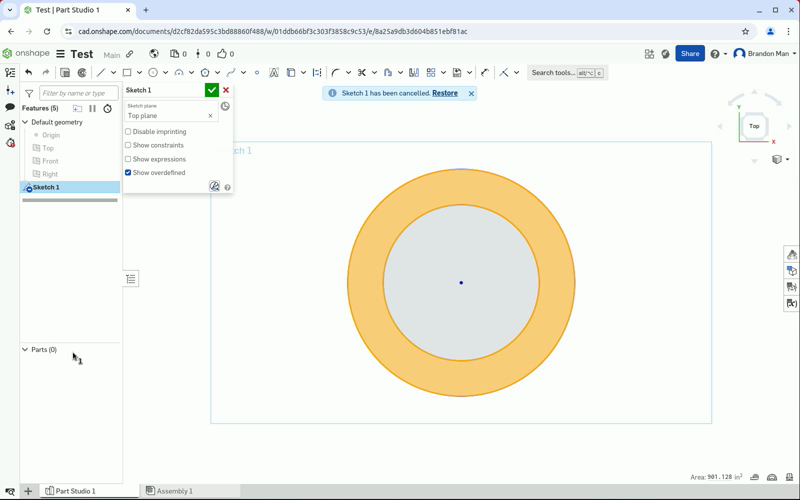
key(shift+y)
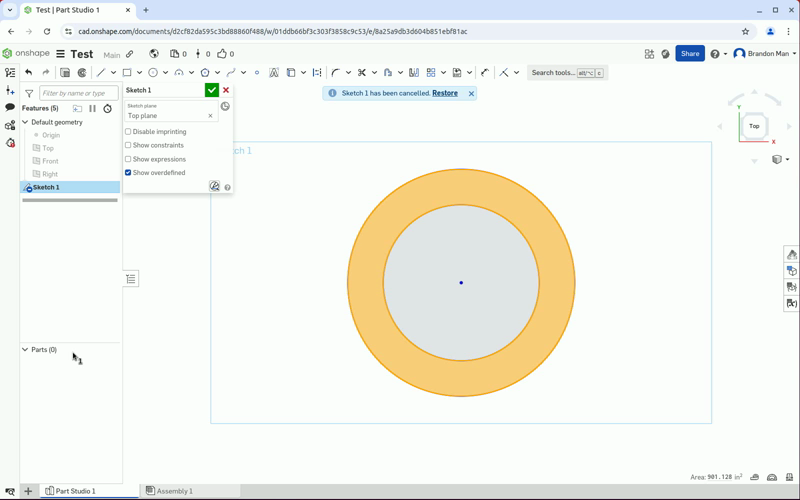
key(shift+e)
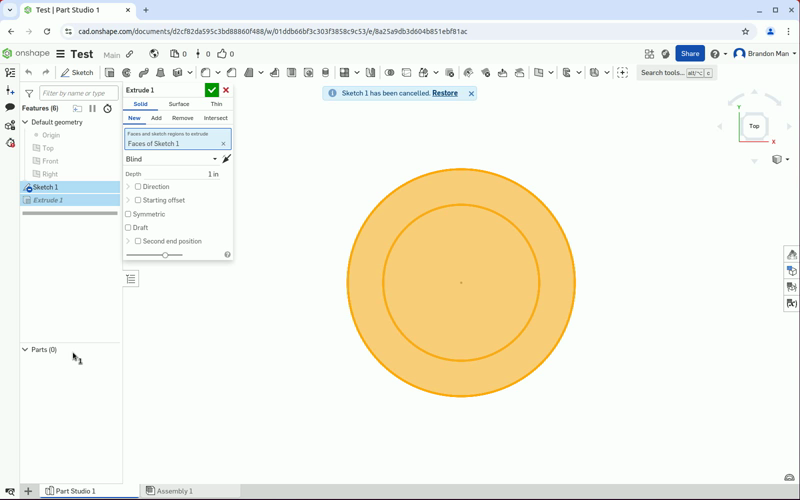
mouse_move(143, 106)
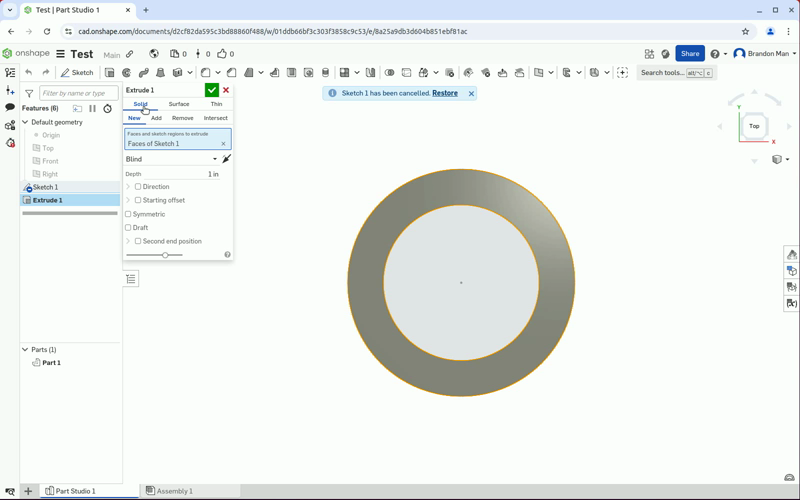
click(143, 106)
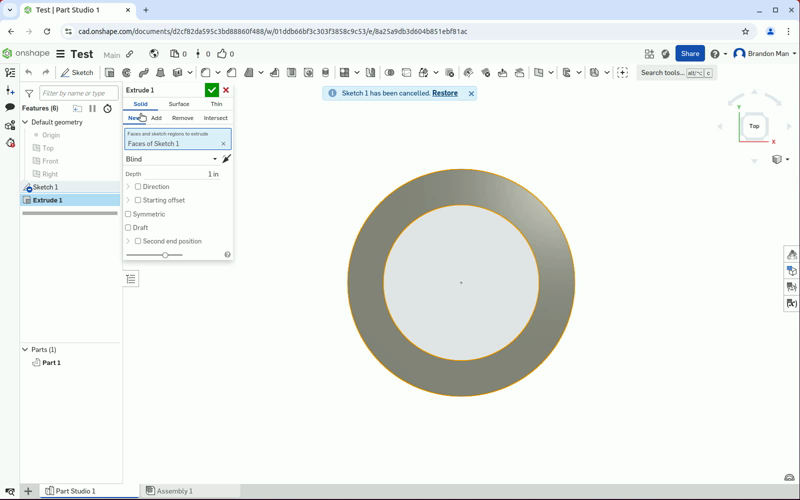
mouse_move(137, 120)
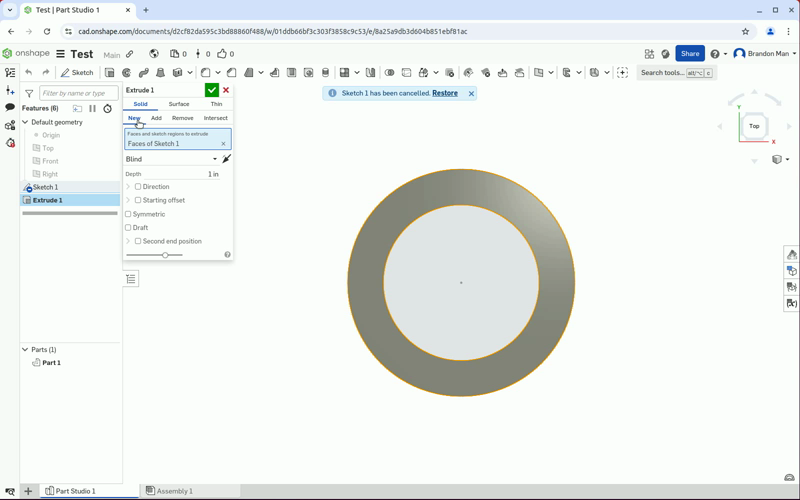
click(137, 120)
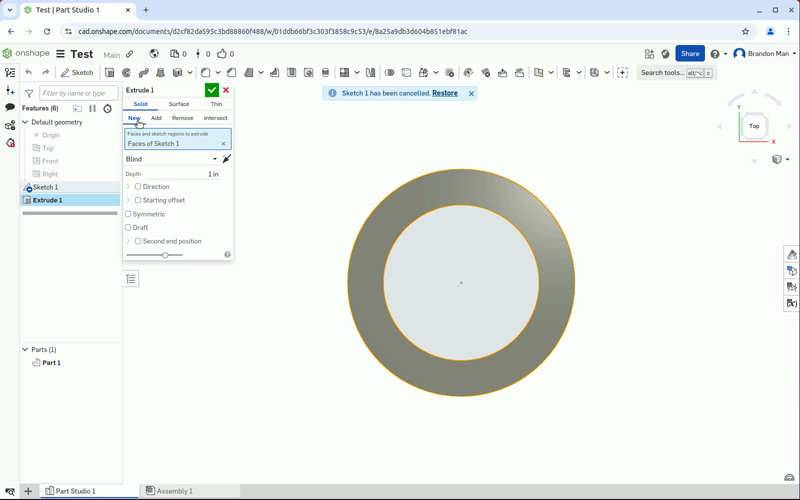
key(tab, 4)
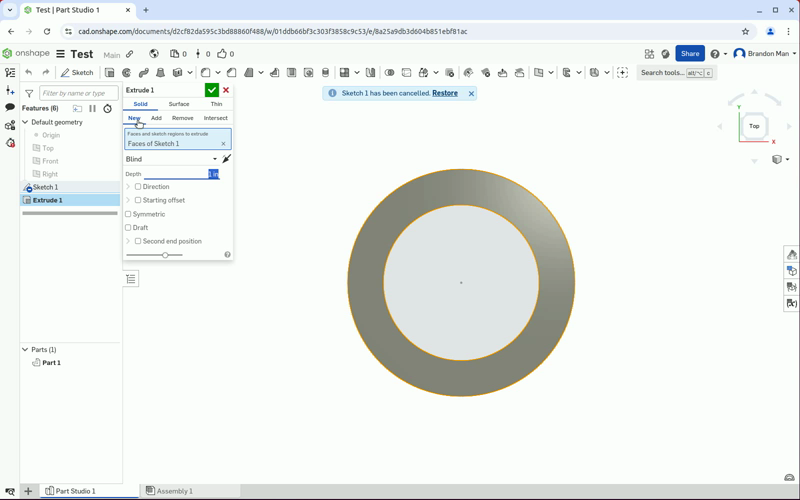
text(6.499)
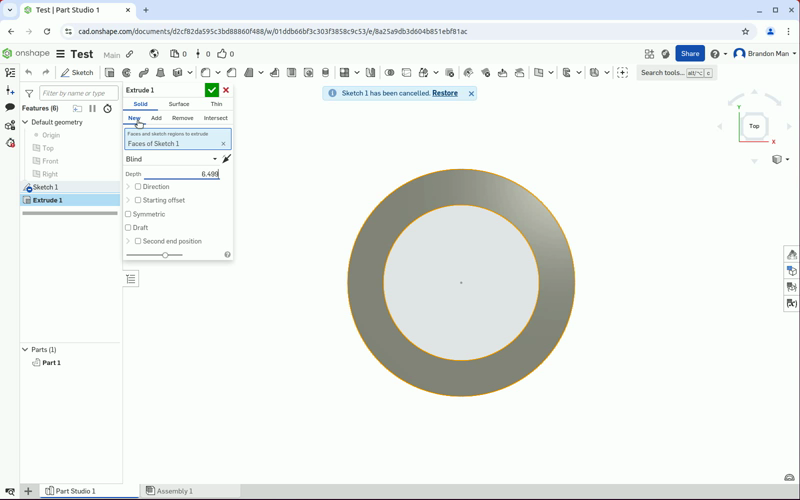
key(enter)
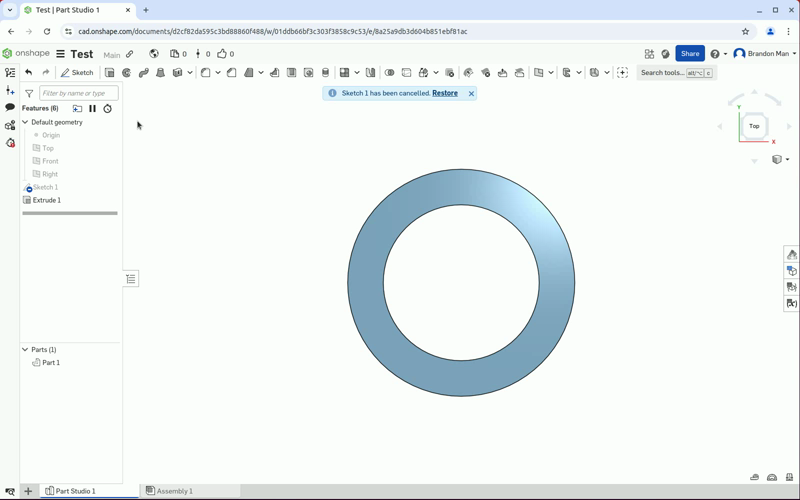
key(shift+h)
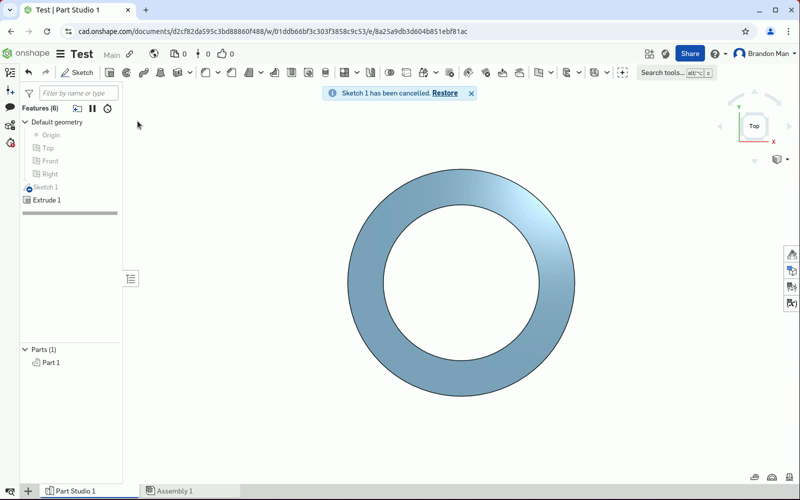
key(shift+h)
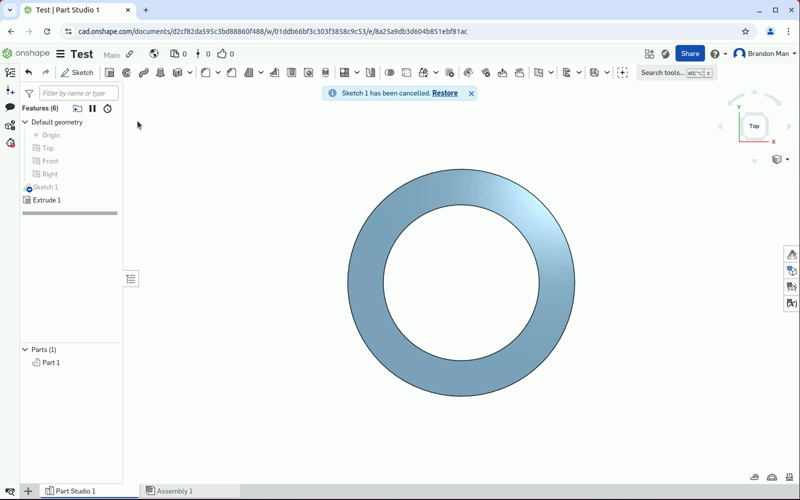
mouse_move(73, 189)
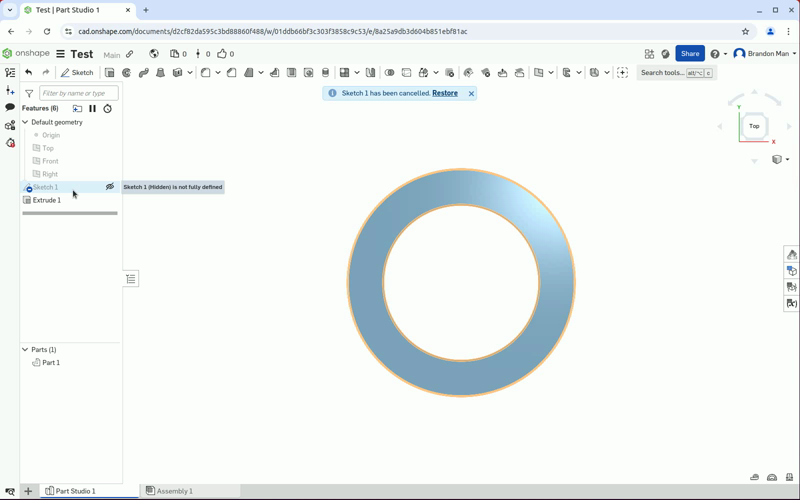
click(73, 189)
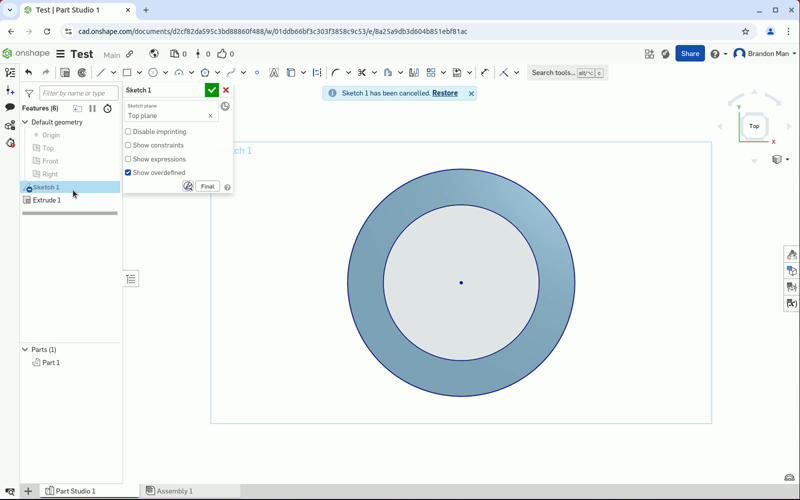
mouse_move(229, 92)
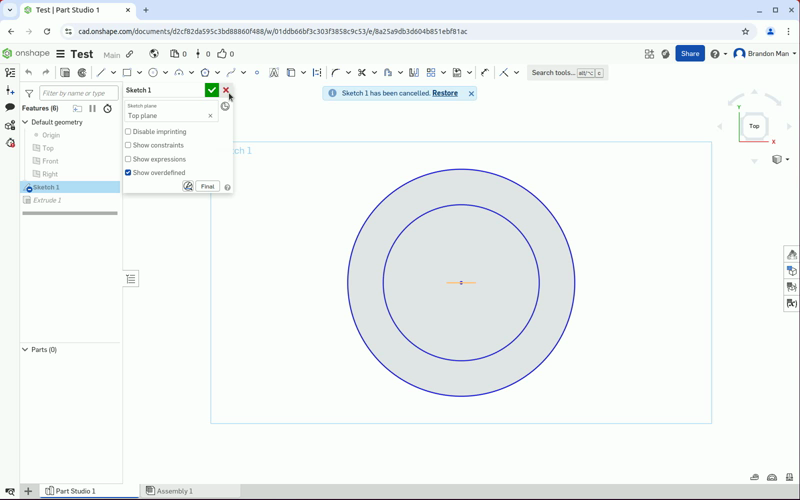
click(229, 92)
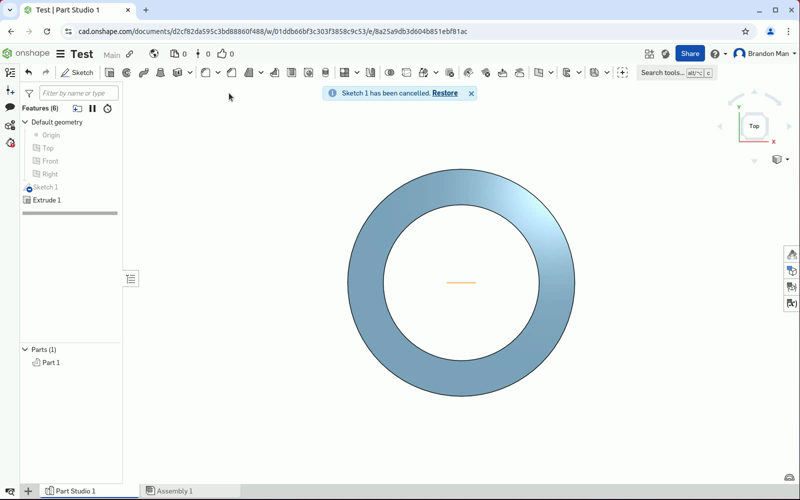
mouse_move(541, 75)
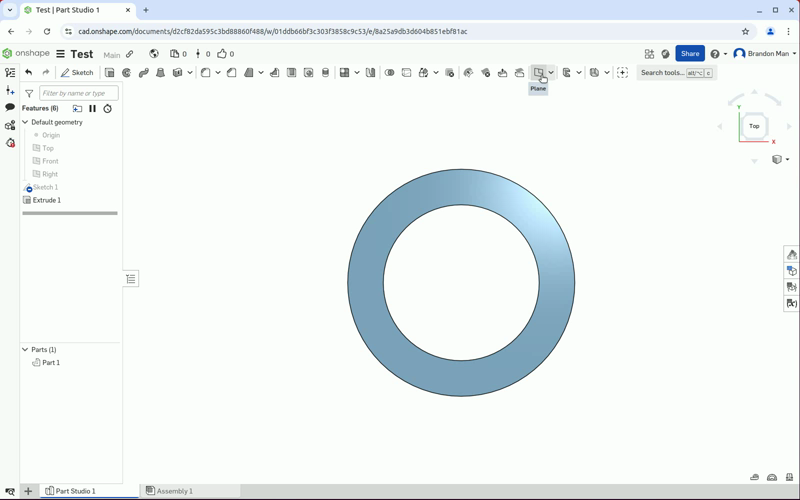
click(541, 75)
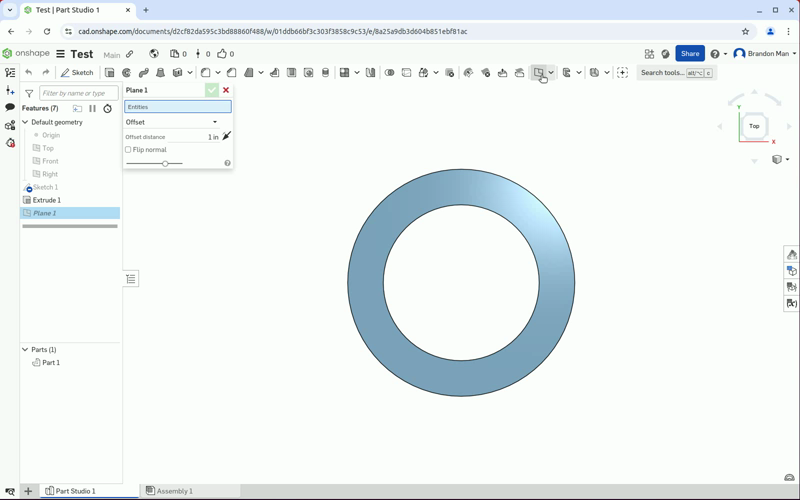
mouse_move(73, 150)
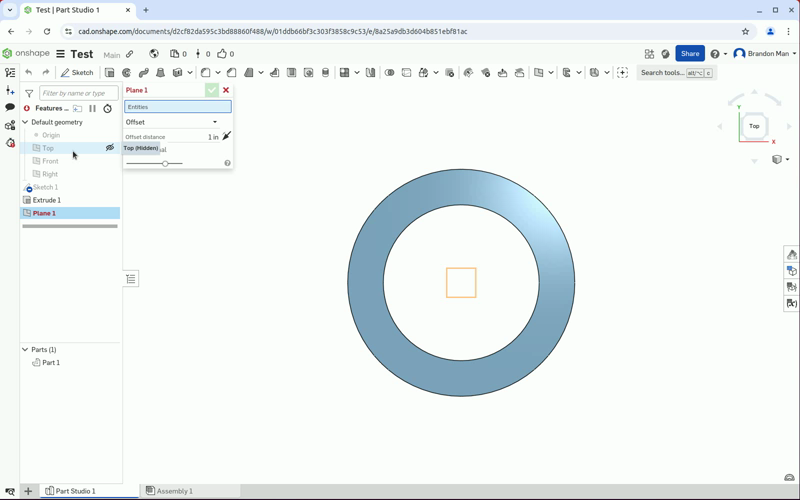
click(73, 150)
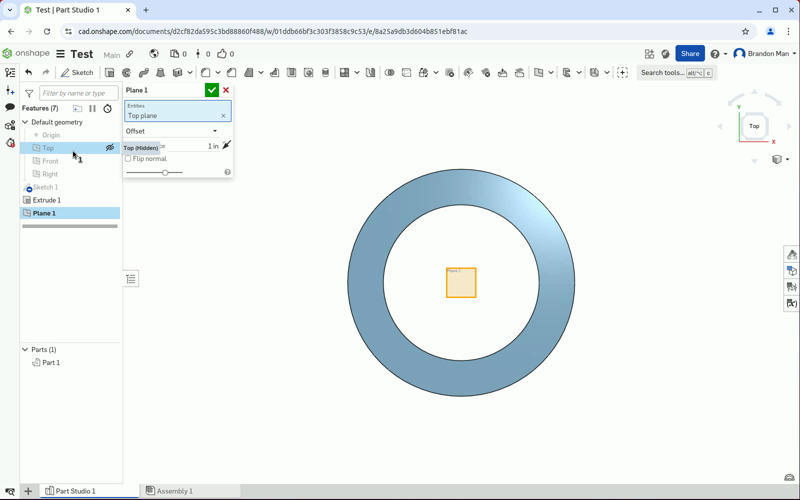
key(tab, 2)
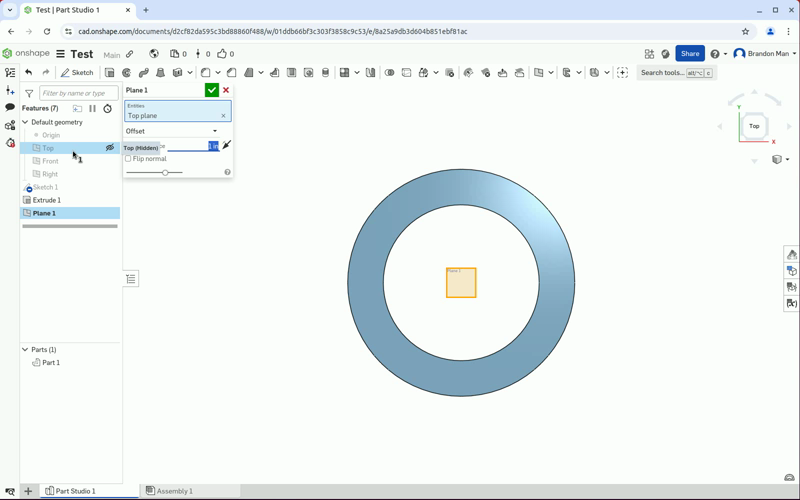
text(6.501)
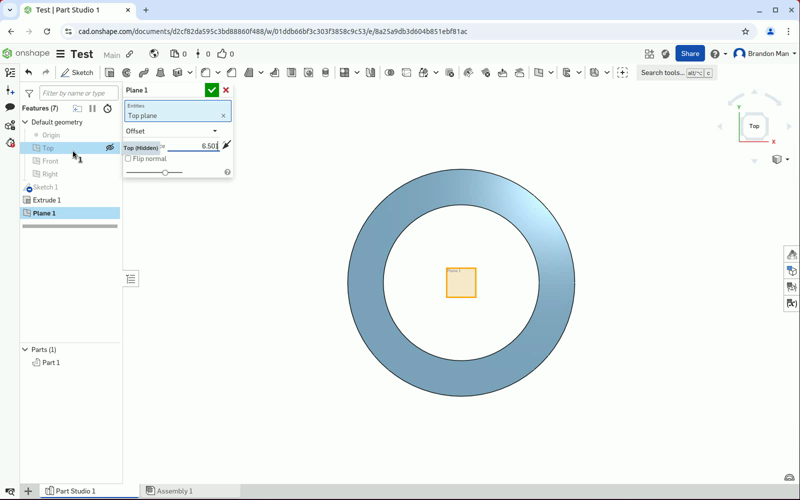
key(enter, 2)
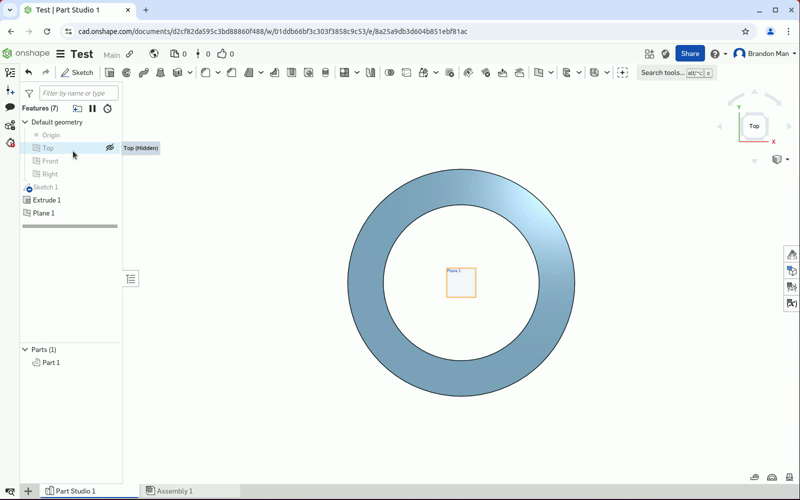
key(shift+s)
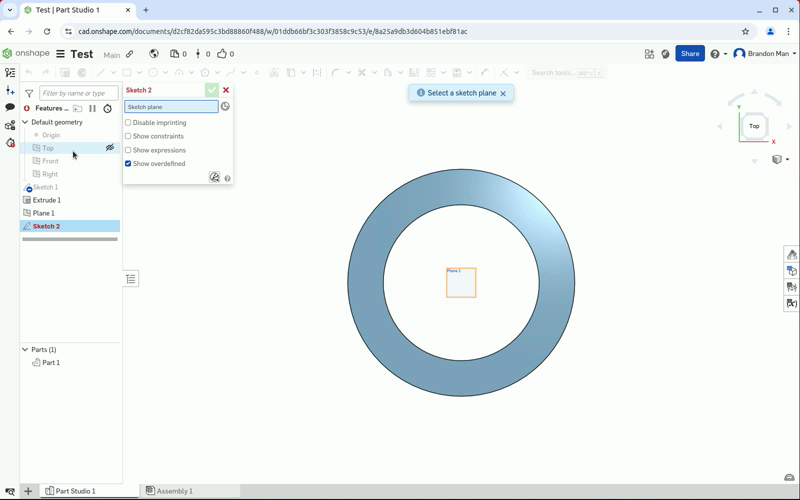
mouse_move(73, 215)
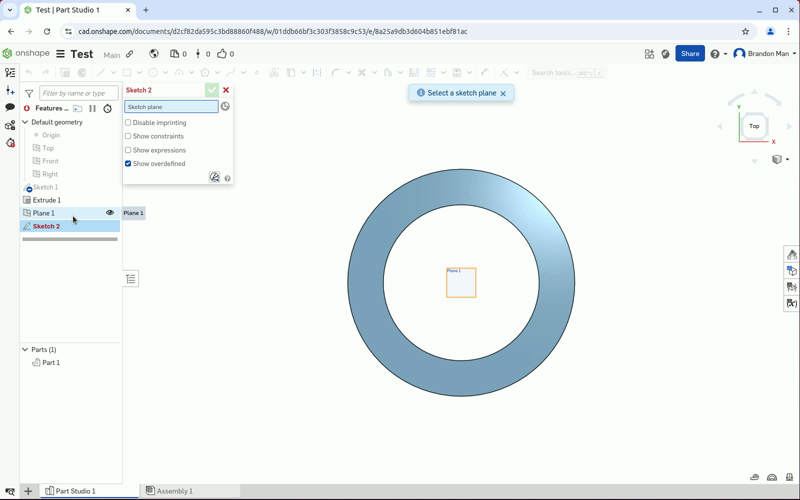
click(73, 215)
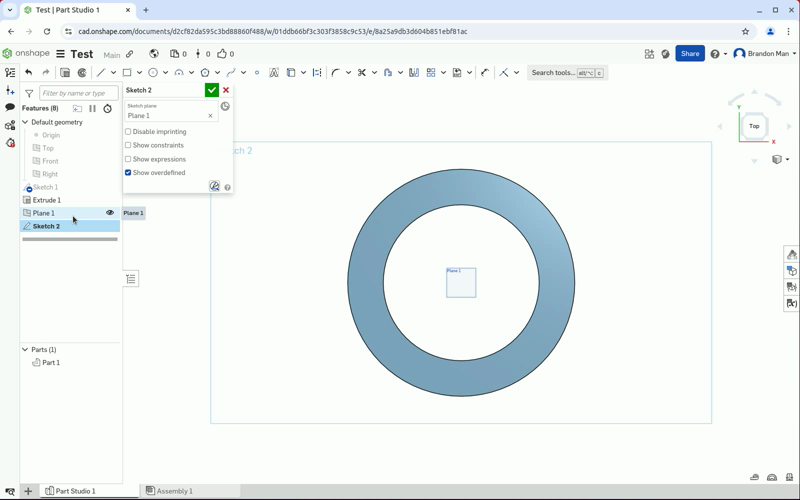
mouse_move(73, 352)
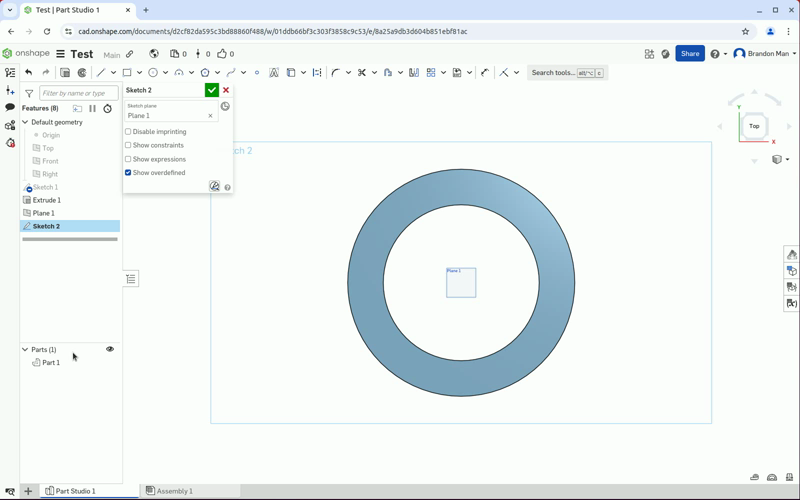
key(y)
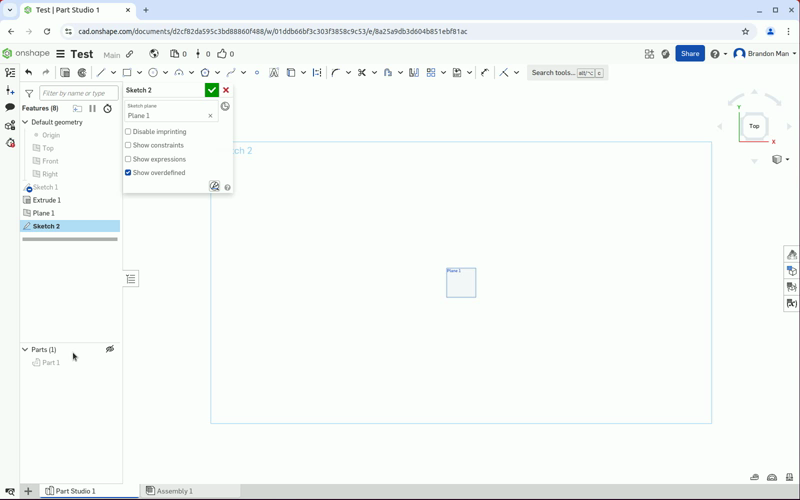
key(c)
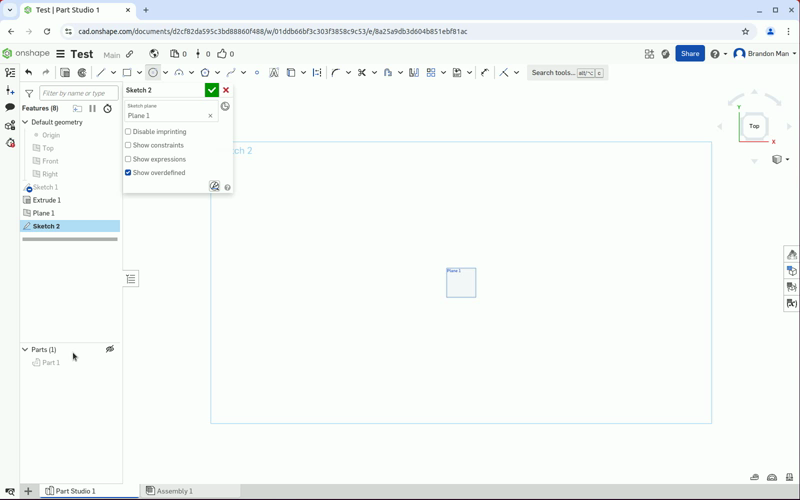
key_down(shift)
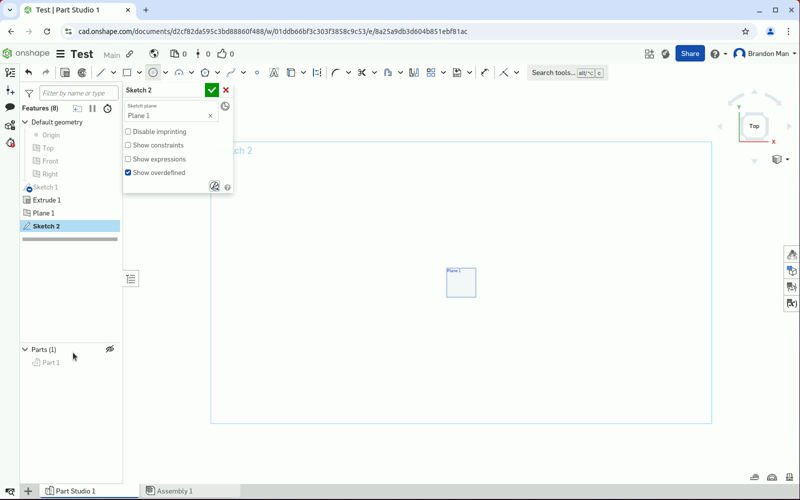
mouse_move(529, 215)
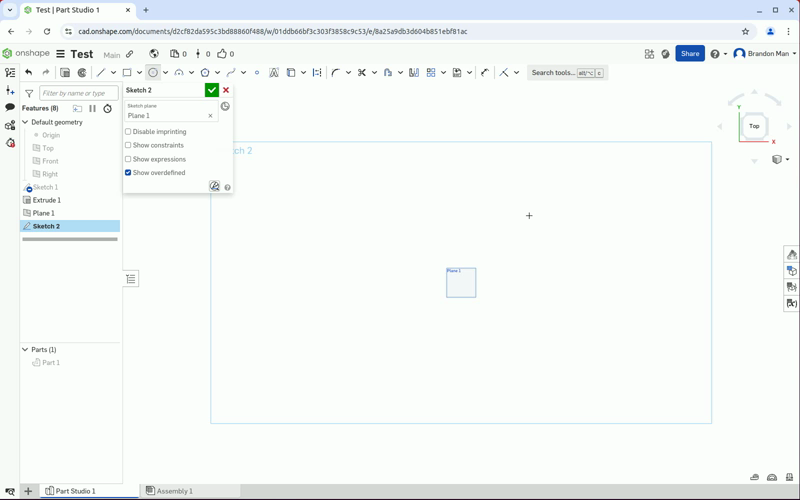
click(529, 215)
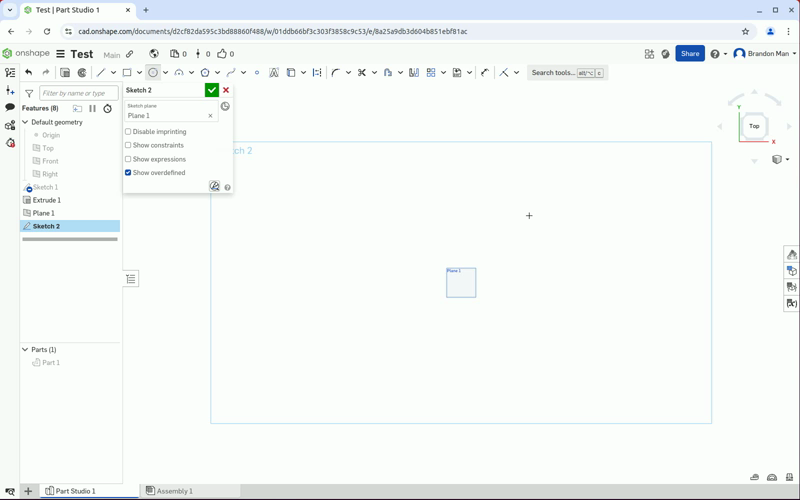
key_up(shift)
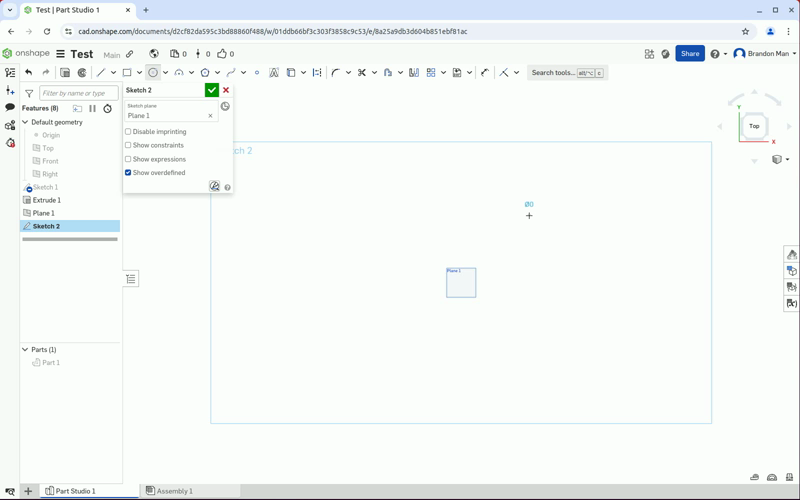
mouse_move(537, 215)
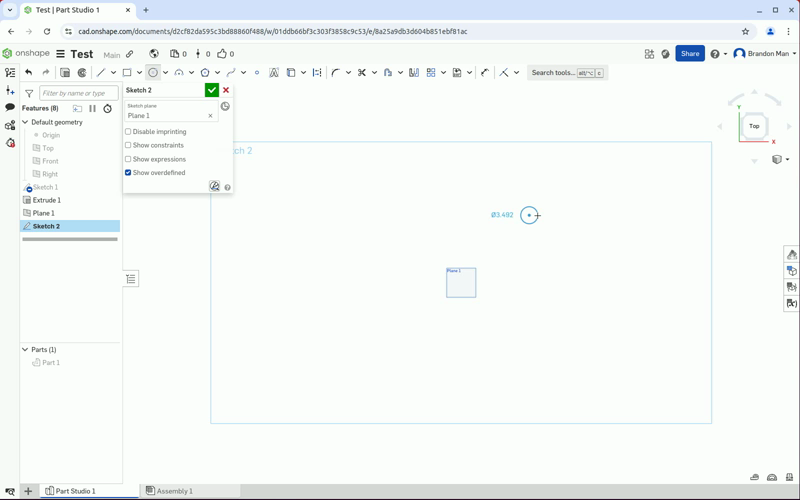
click(537, 215)
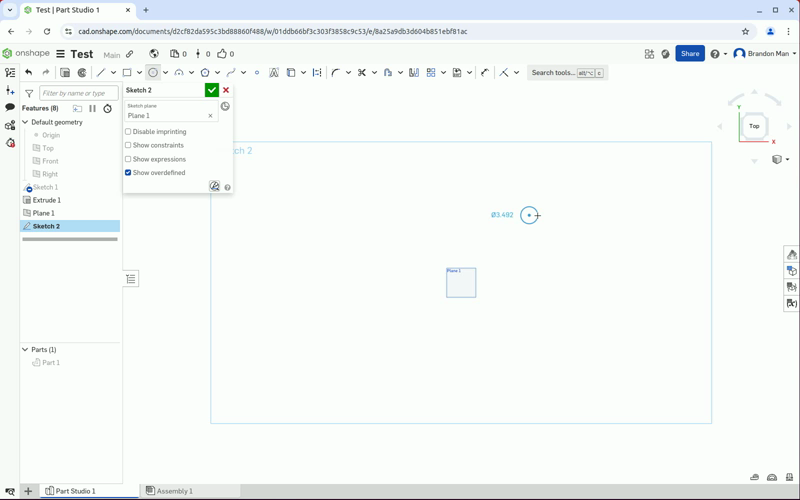
key(esc)
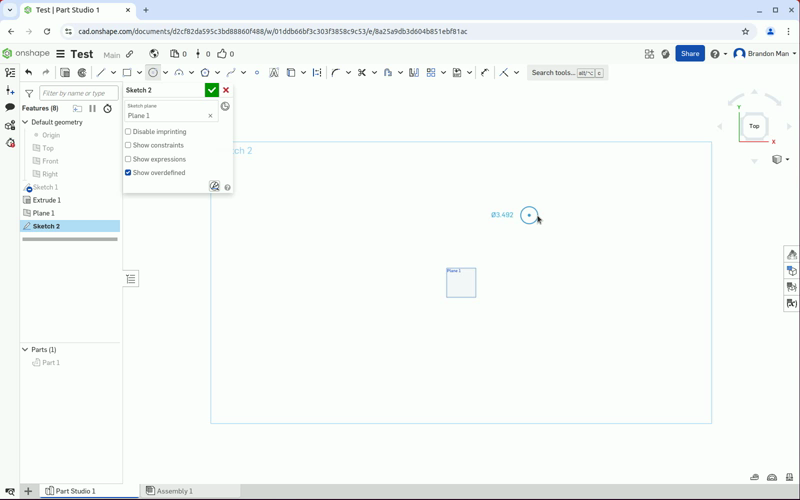
mouse_move(524, 209)
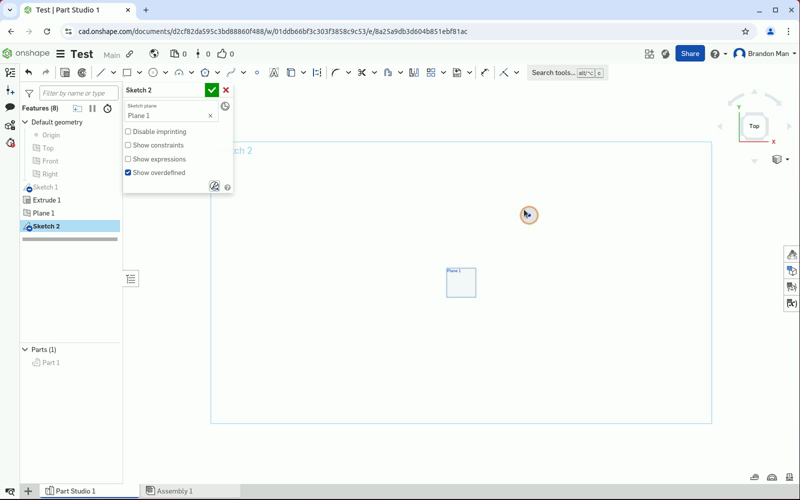
scroll(6)
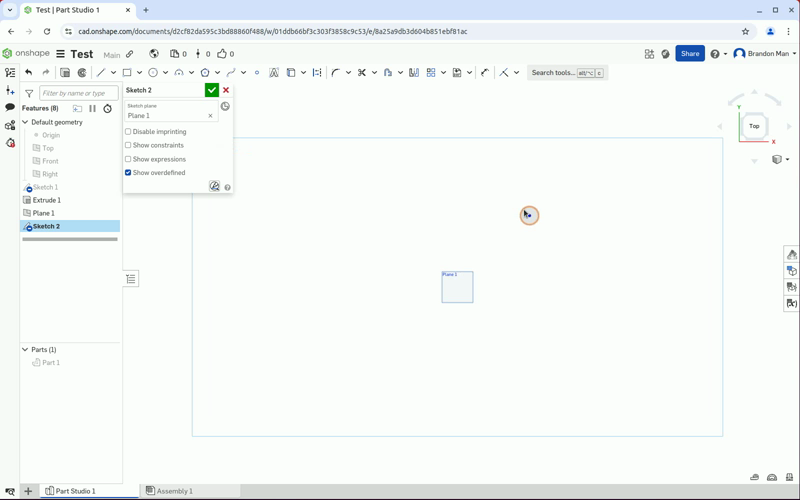
scroll(6)
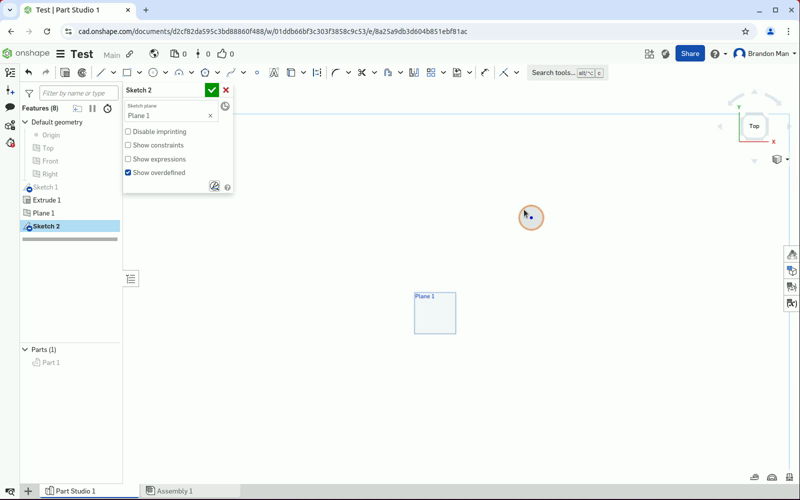
scroll(6)
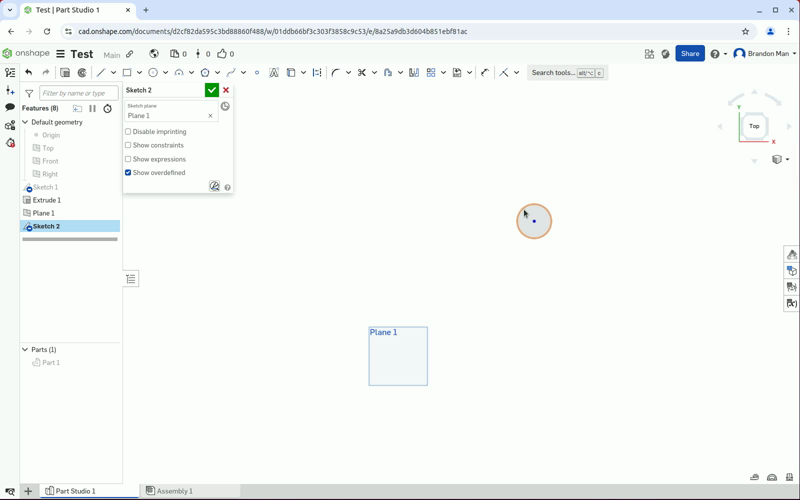
scroll(6)
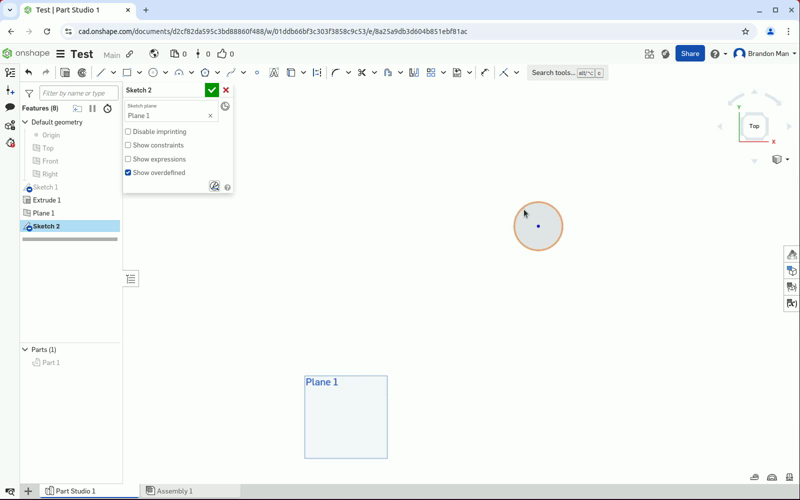
scroll(6)
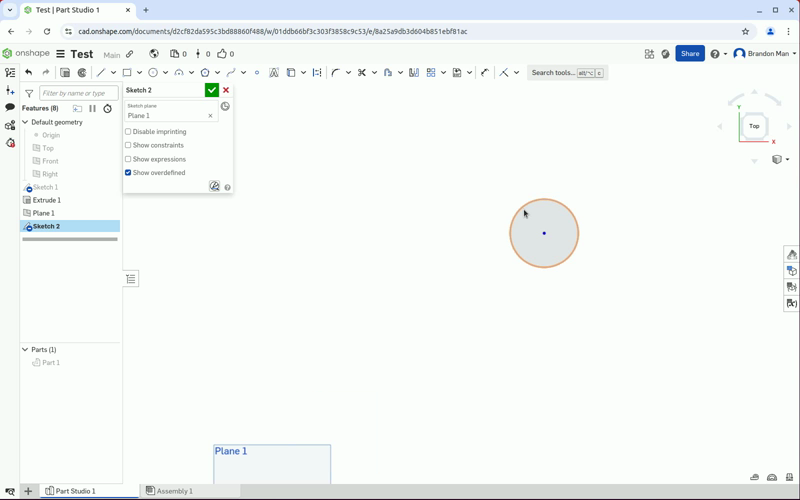
scroll(6)
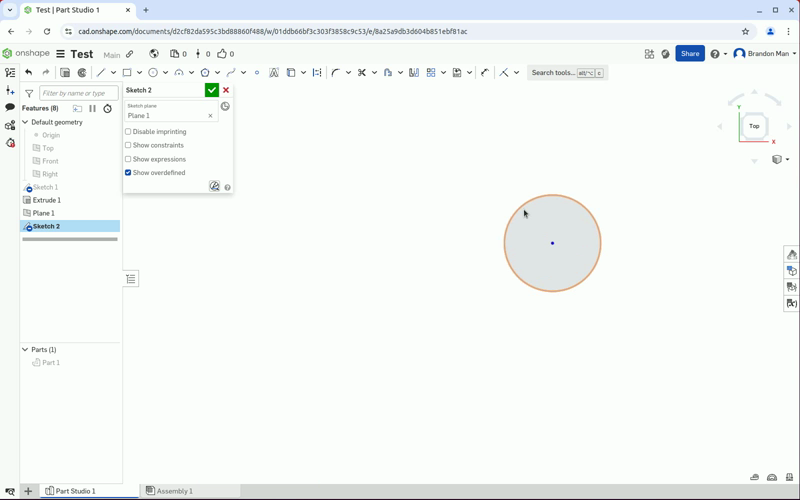
scroll(6)
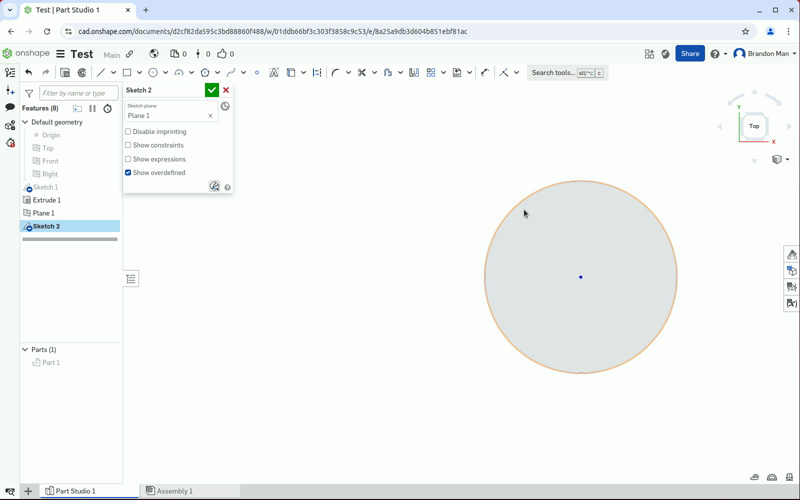
click(524, 209)
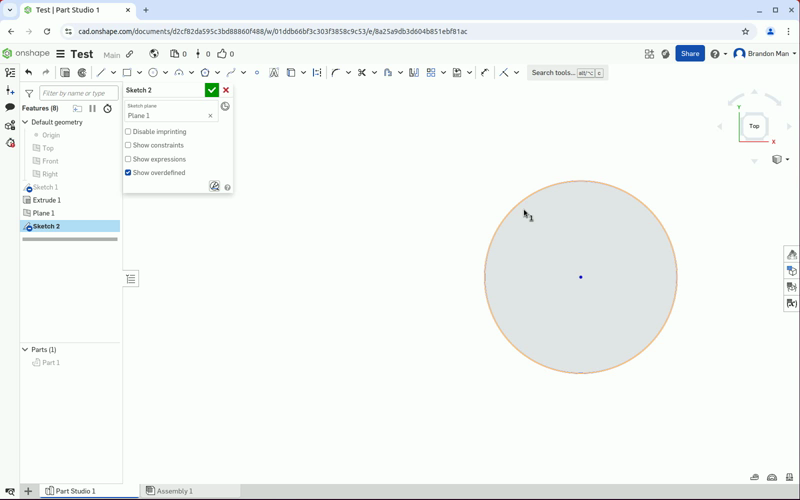
scroll(-6)
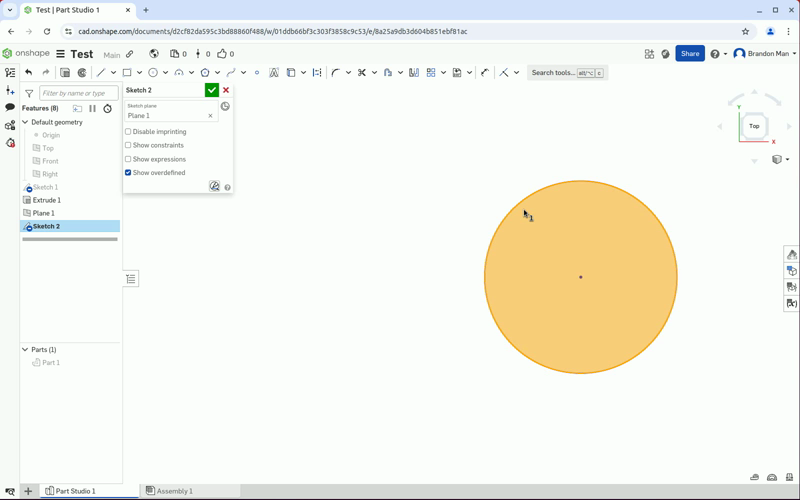
scroll(-6)
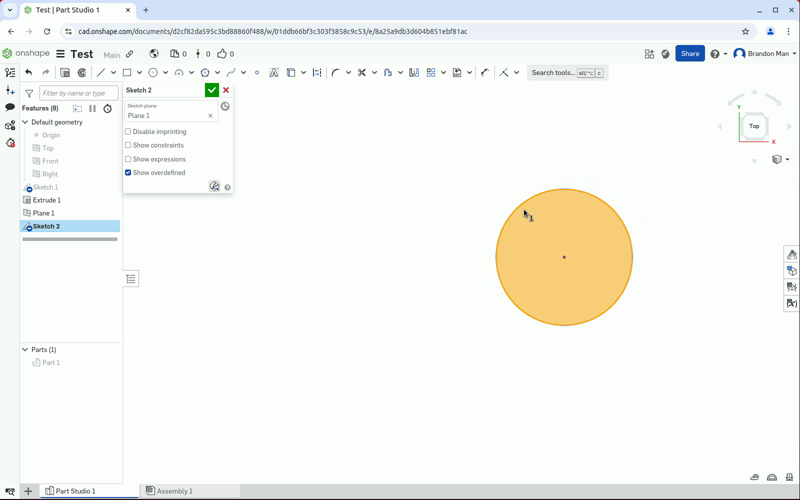
scroll(-6)
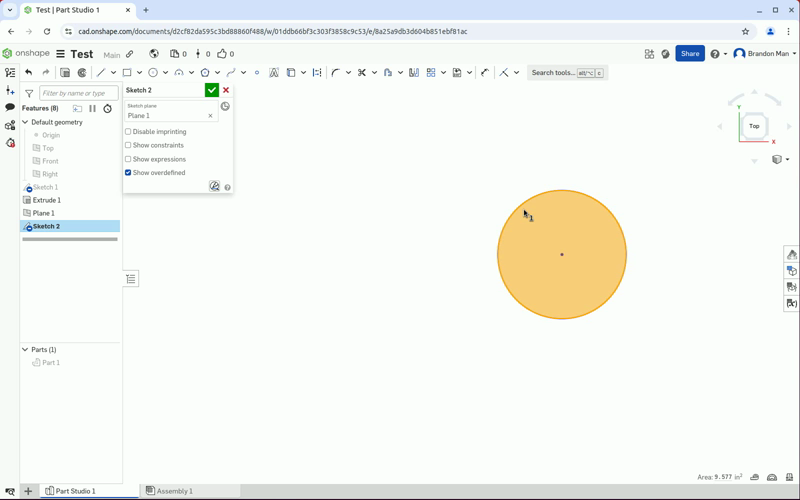
scroll(-6)
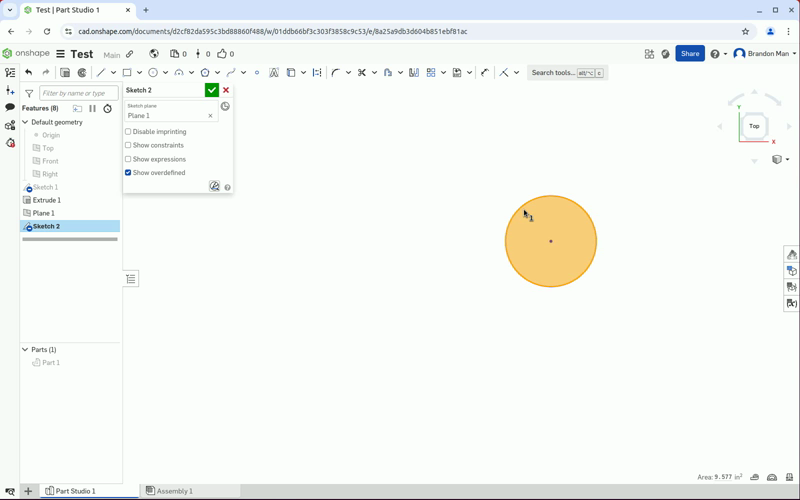
scroll(-6)
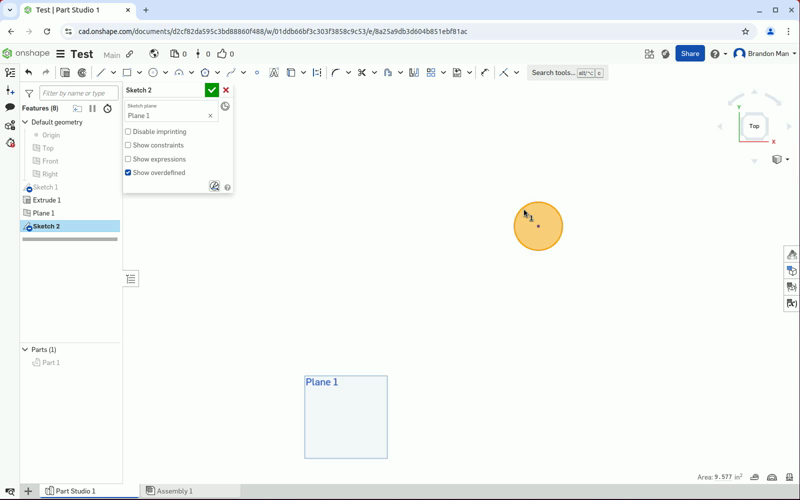
scroll(-6)
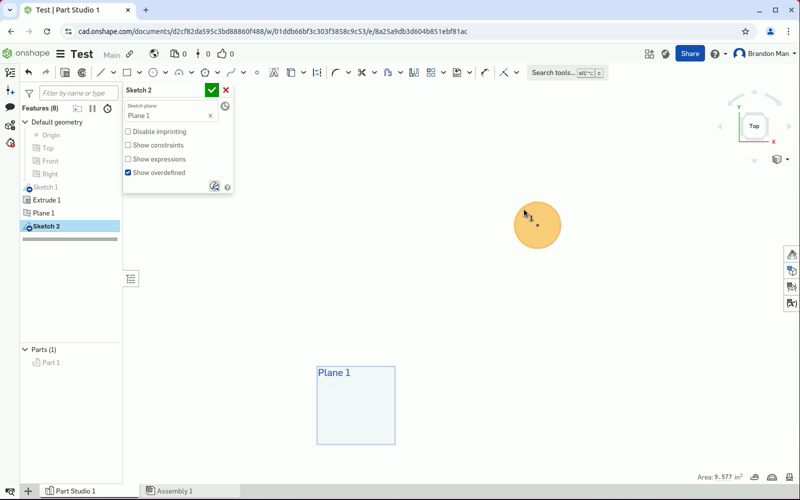
scroll(-6)
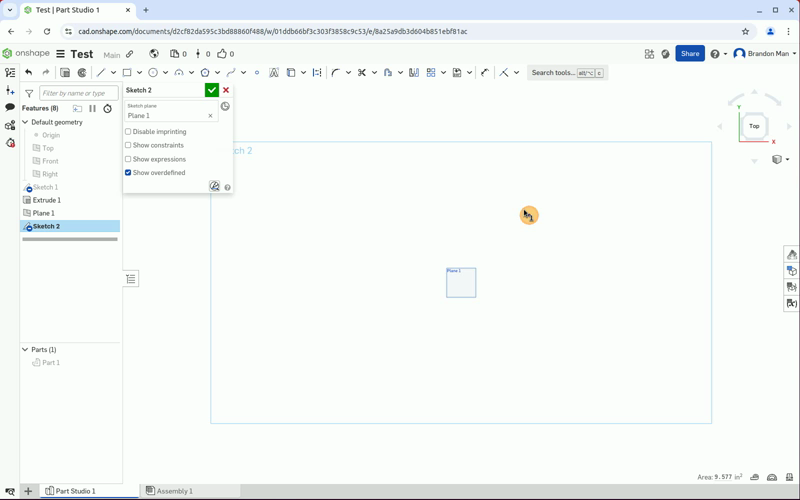
mouse_move(73, 352)
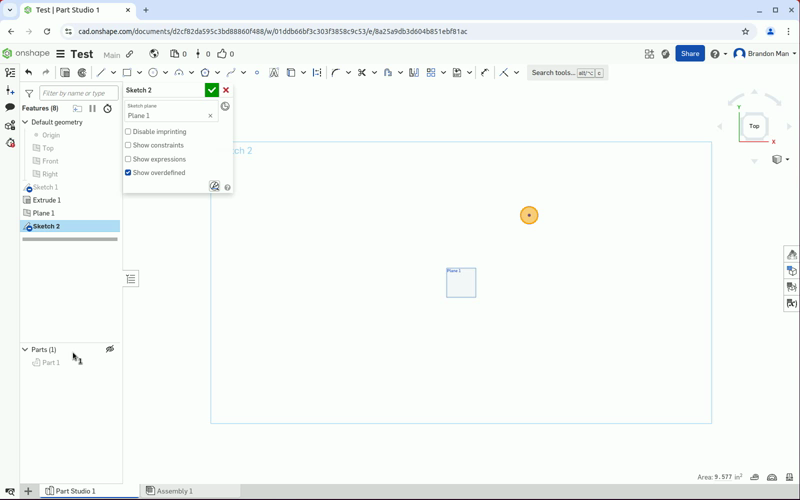
key(shift+y)
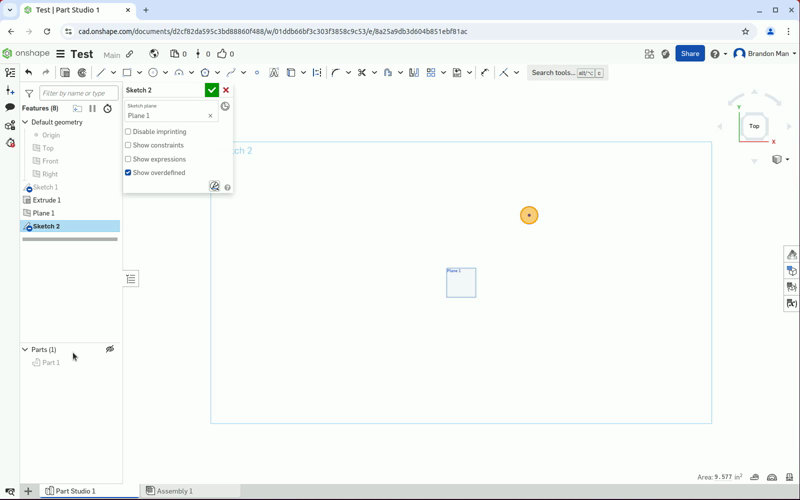
key(shift+e)
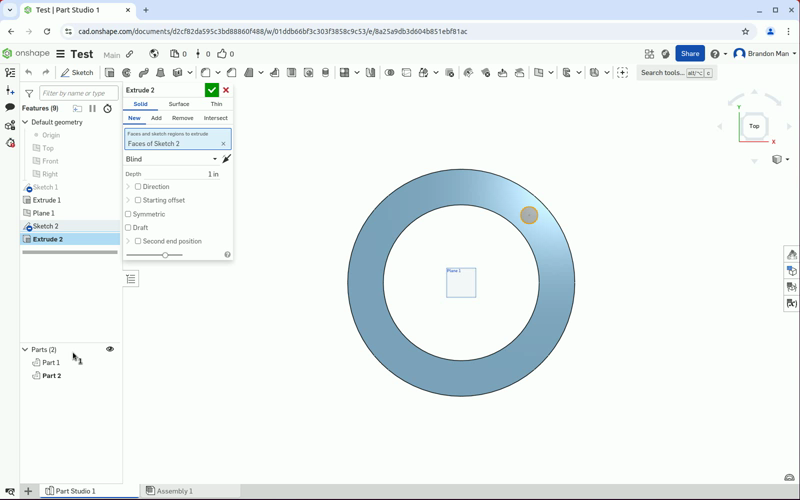
mouse_move(143, 106)
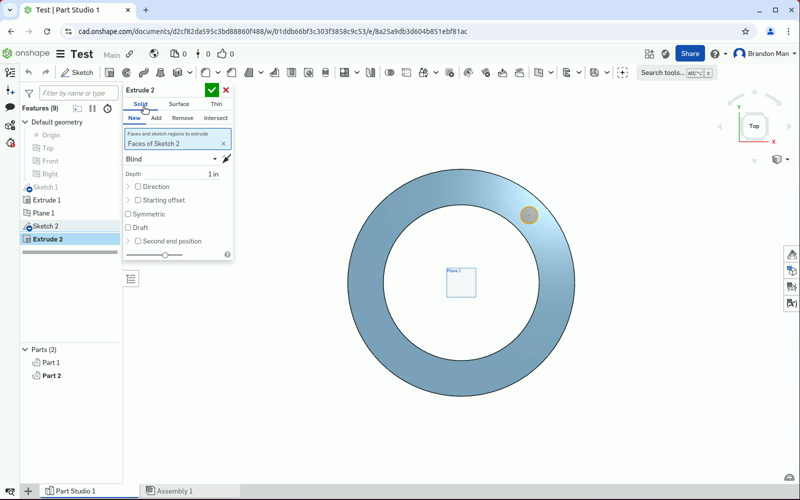
click(143, 106)
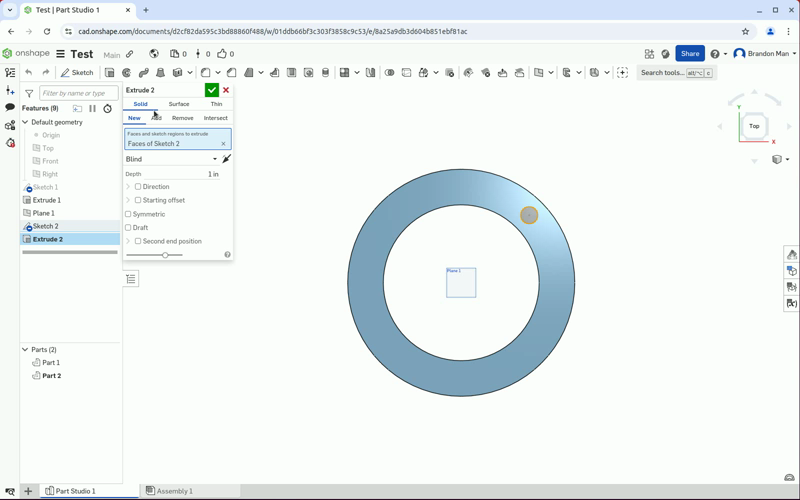
mouse_move(186, 120)
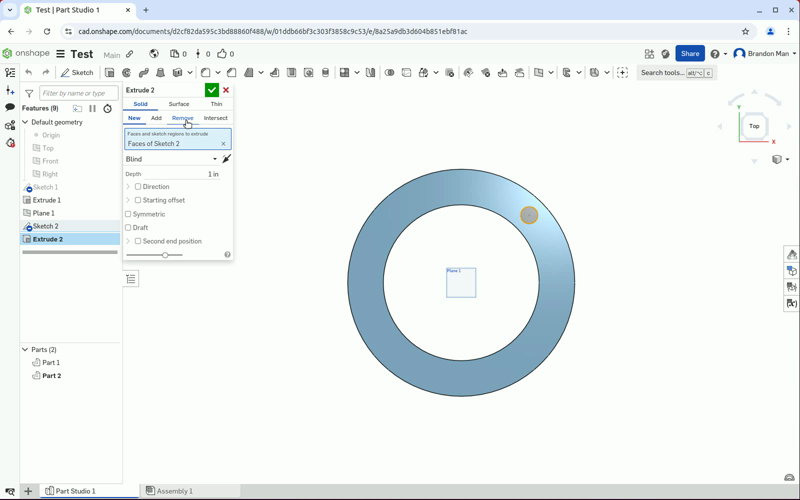
click(186, 120)
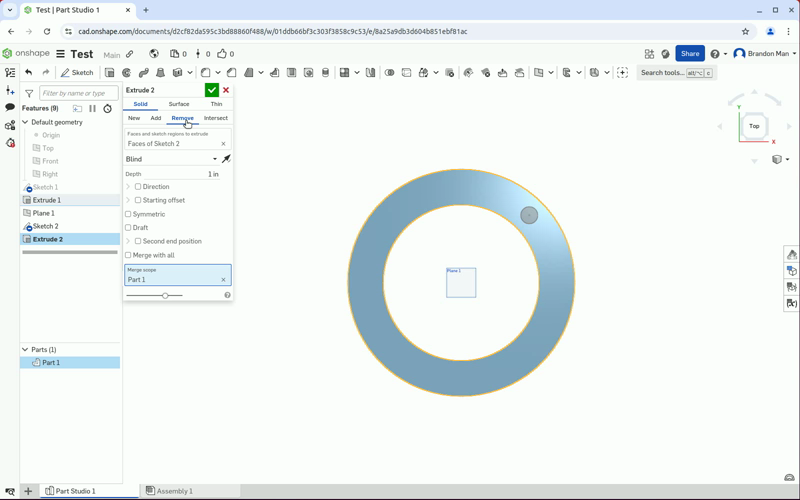
key(tab, 4)
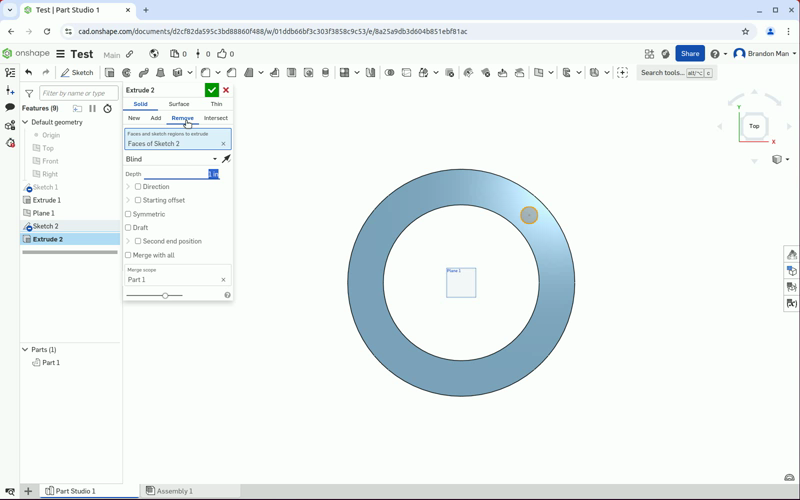
text(3.37)
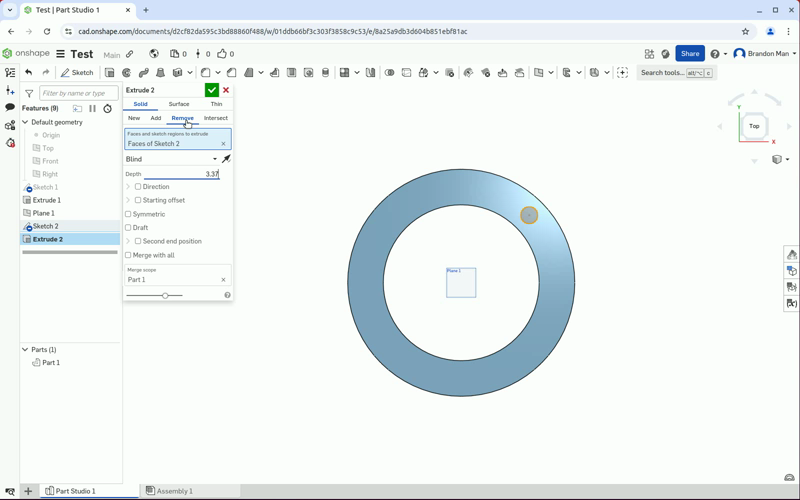
key(tab, 6)
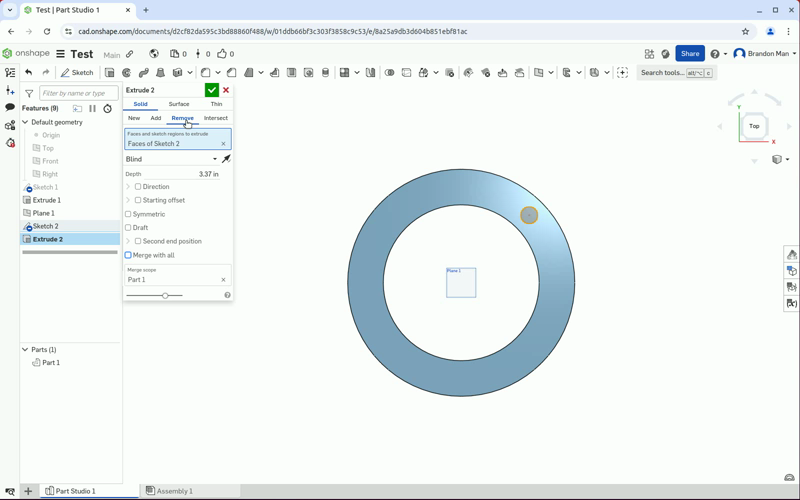
key(space)
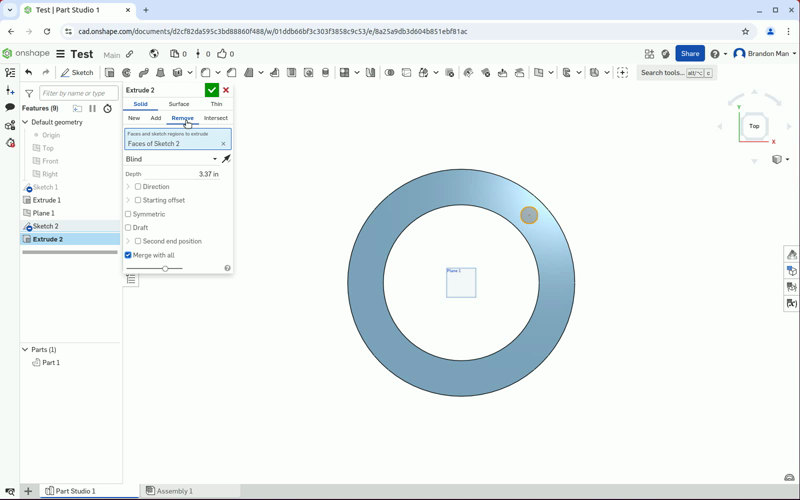
key(enter)
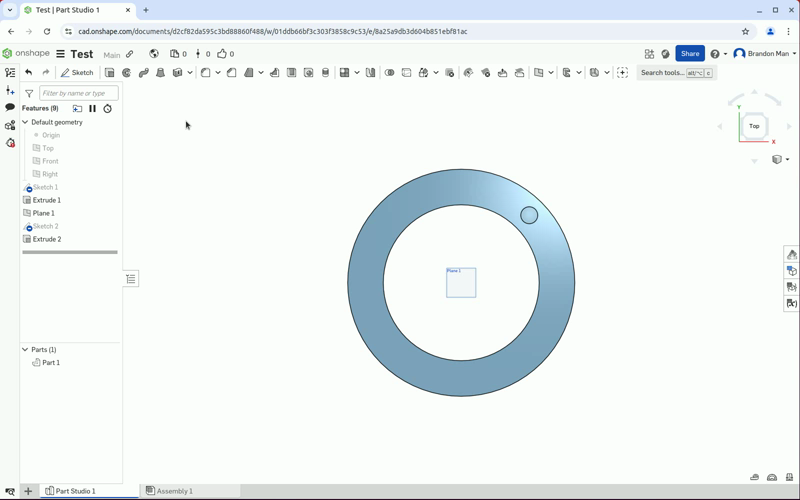
key(shift+h)
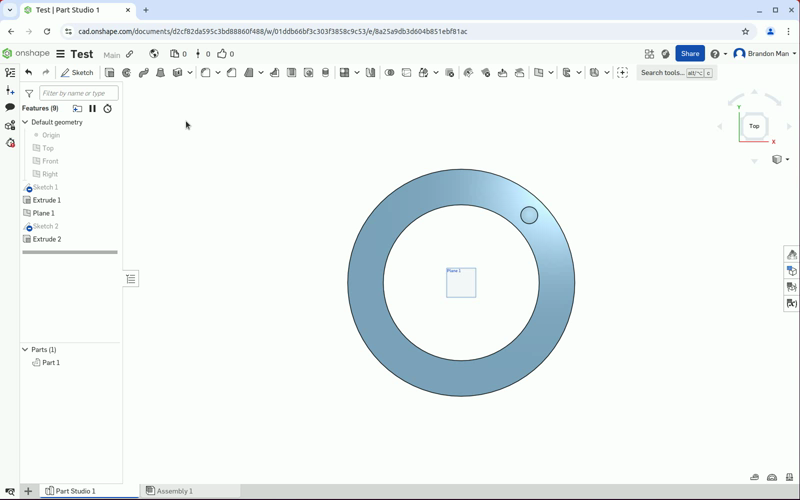
key(shift+h)
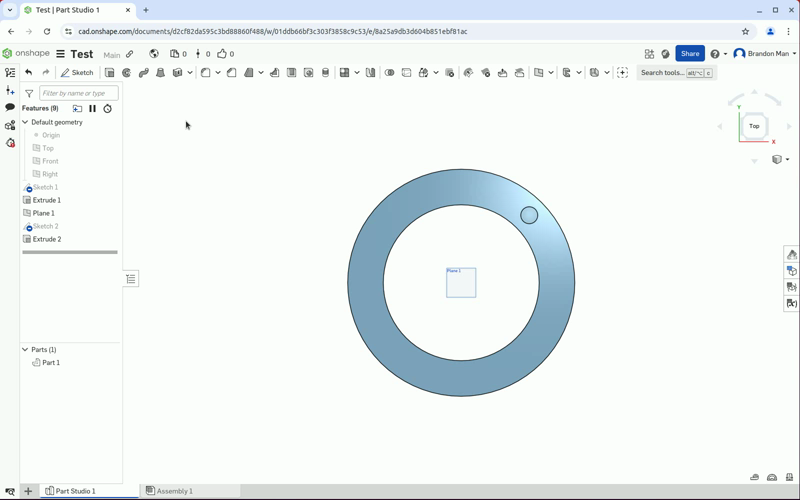
mouse_move(73, 189)
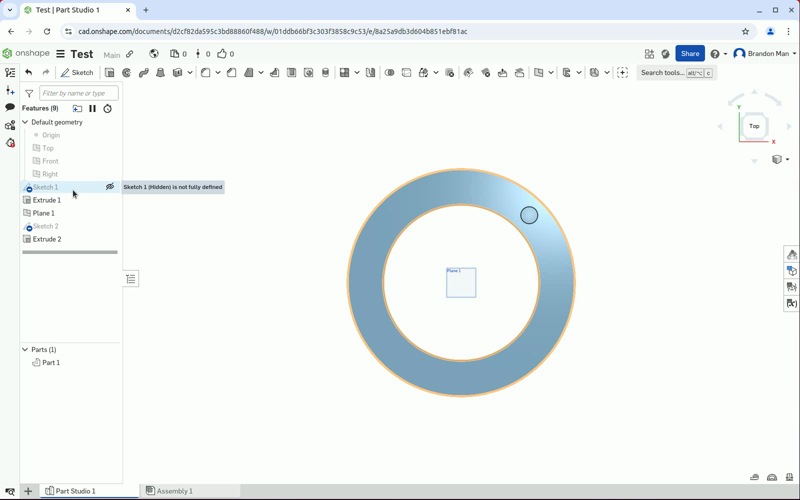
click(73, 189)
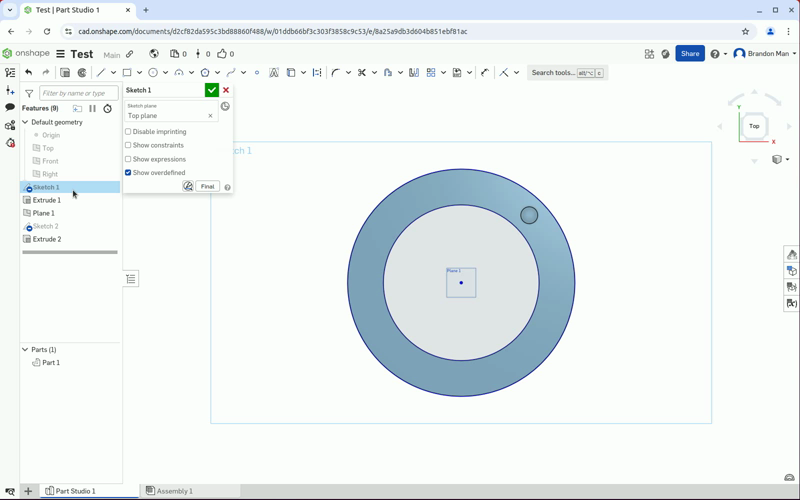
mouse_move(229, 92)
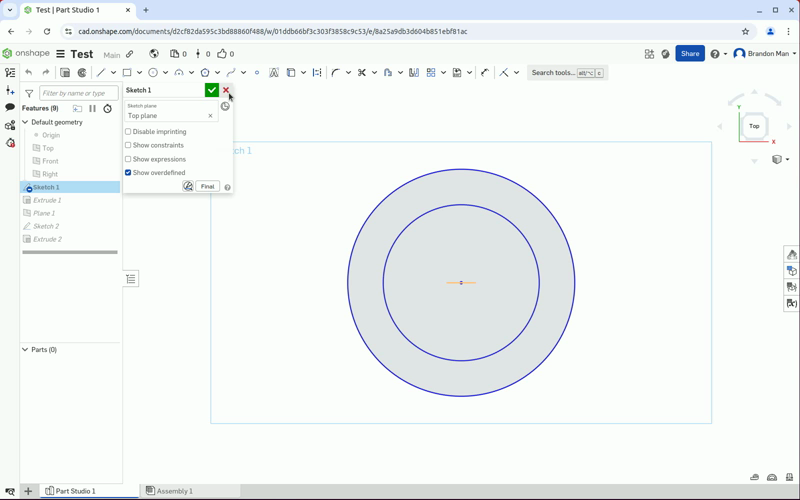
click(229, 92)
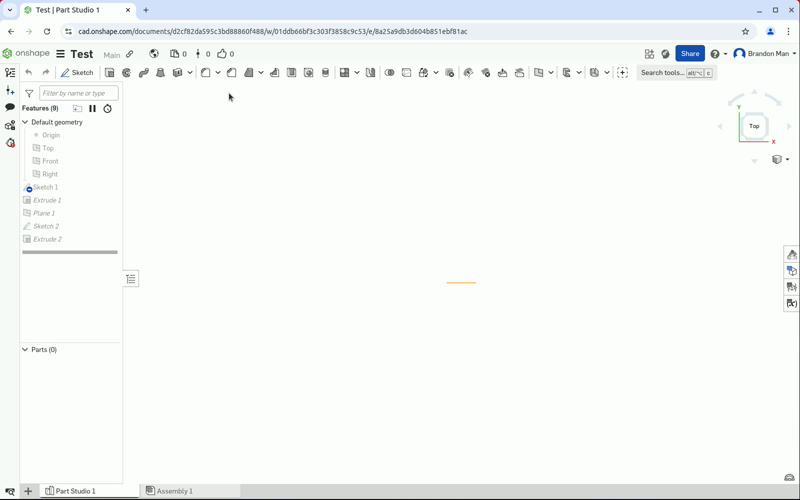
key(shift+s)
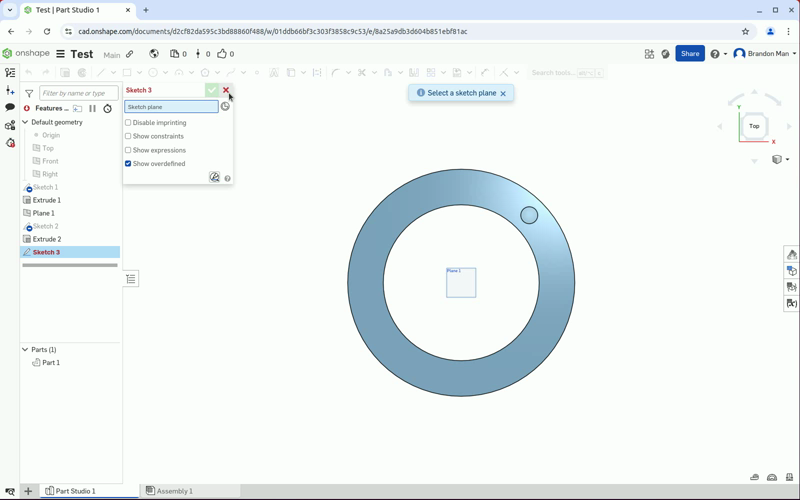
mouse_move(73, 215)
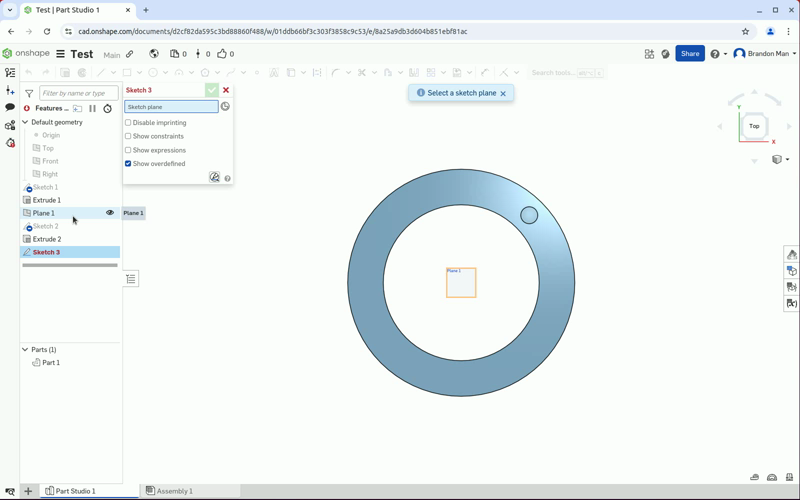
click(73, 215)
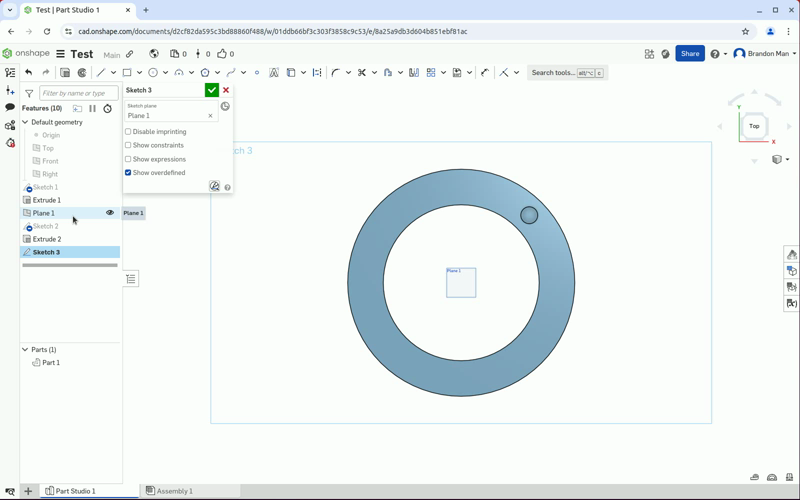
mouse_move(73, 352)
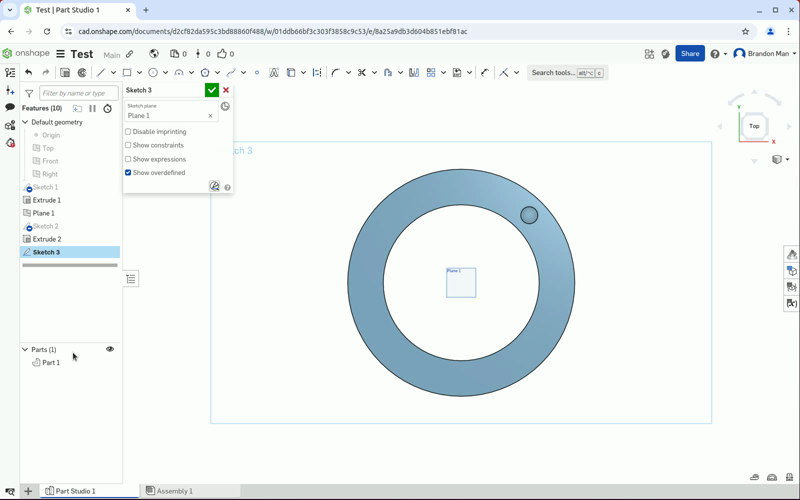
key(y)
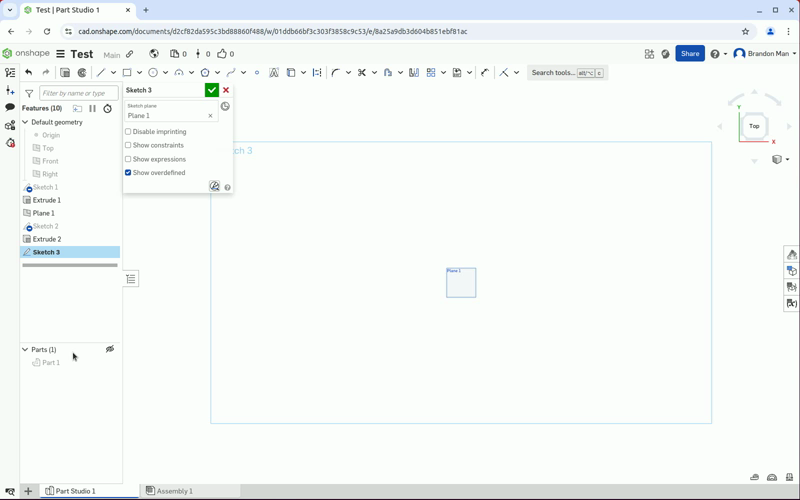
key(c)
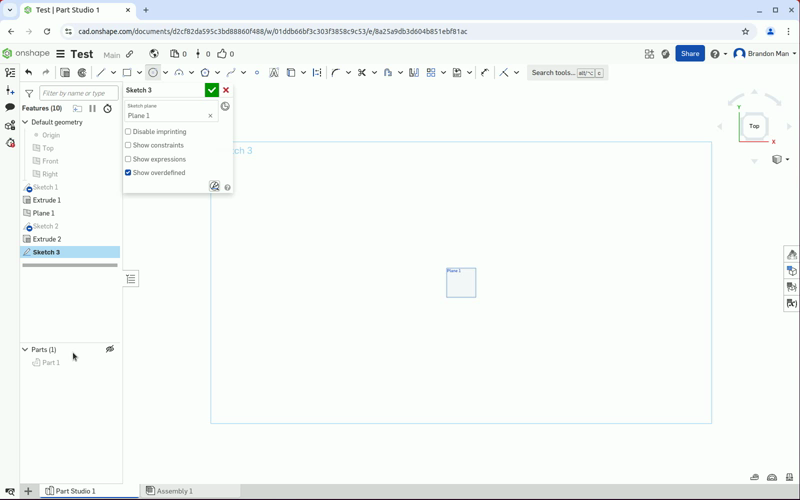
key_down(shift)
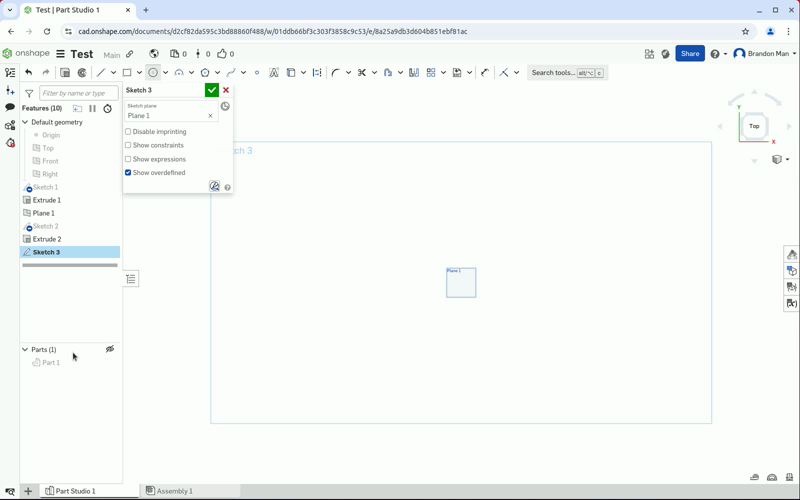
mouse_move(394, 215)
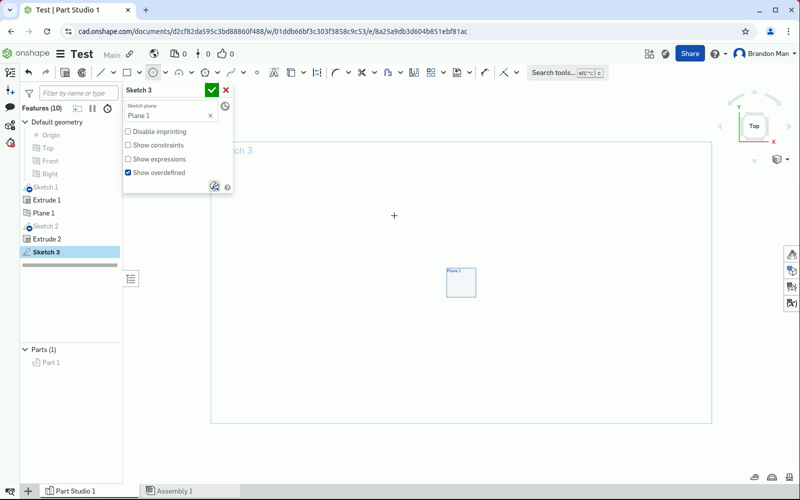
click(394, 215)
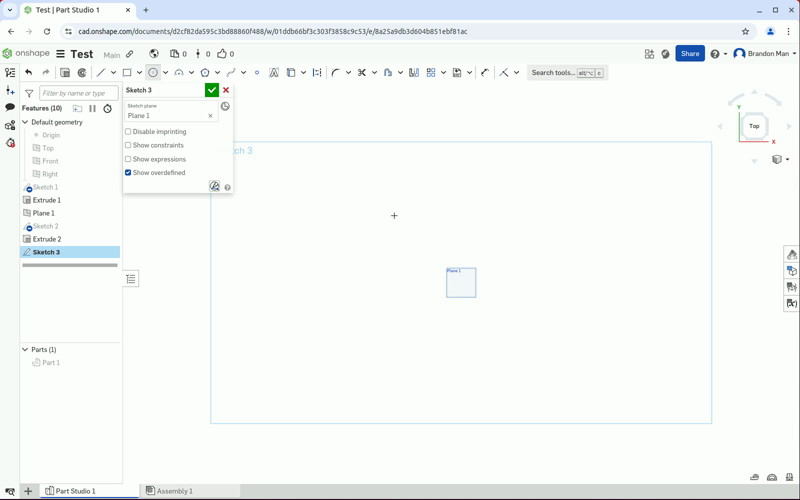
key_up(shift)
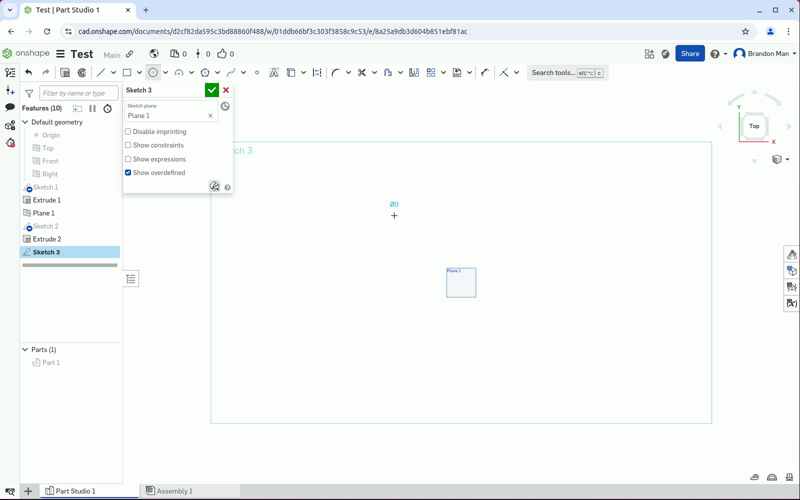
mouse_move(403, 215)
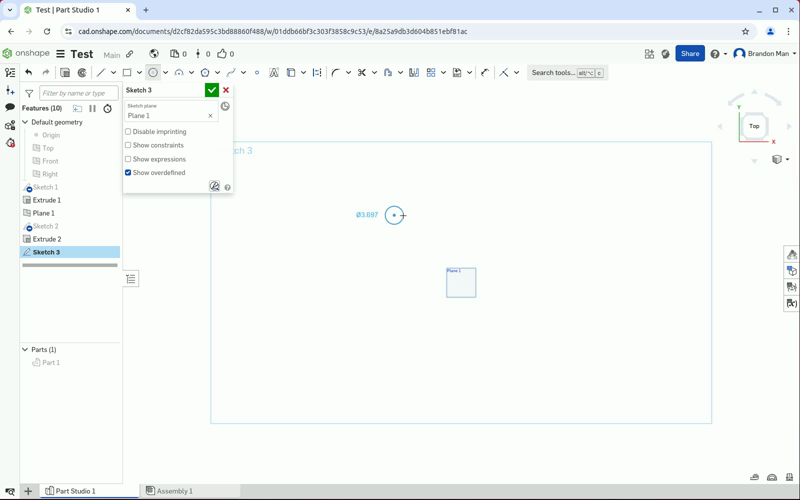
click(403, 215)
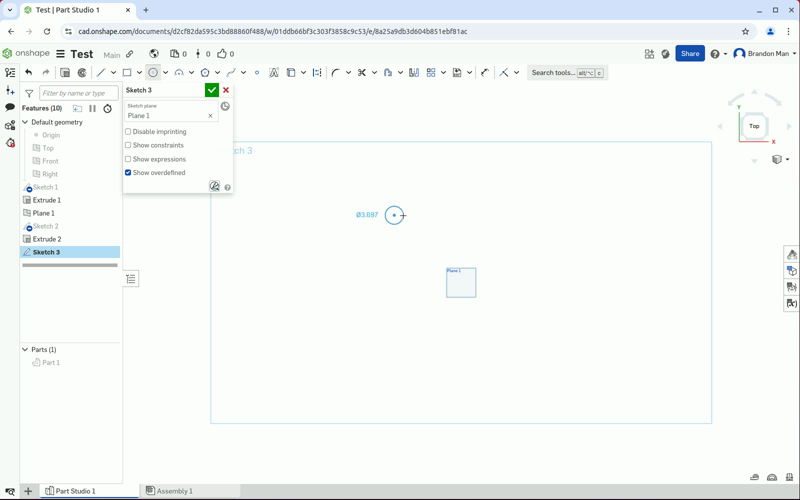
key(esc)
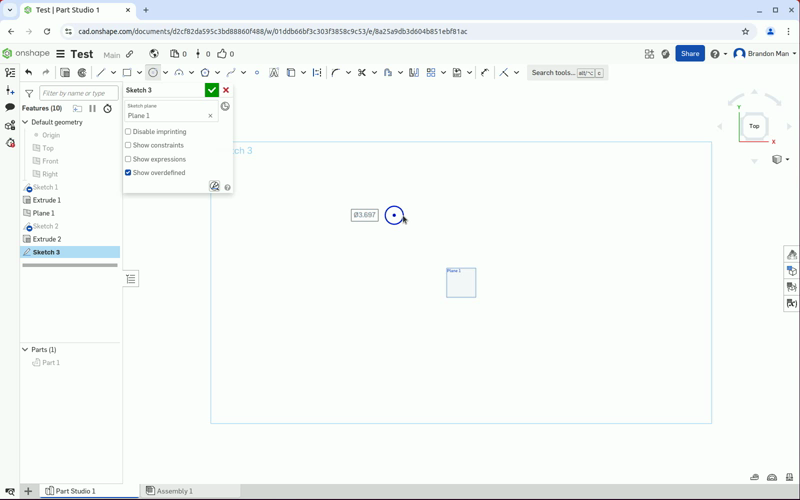
mouse_move(400, 218)
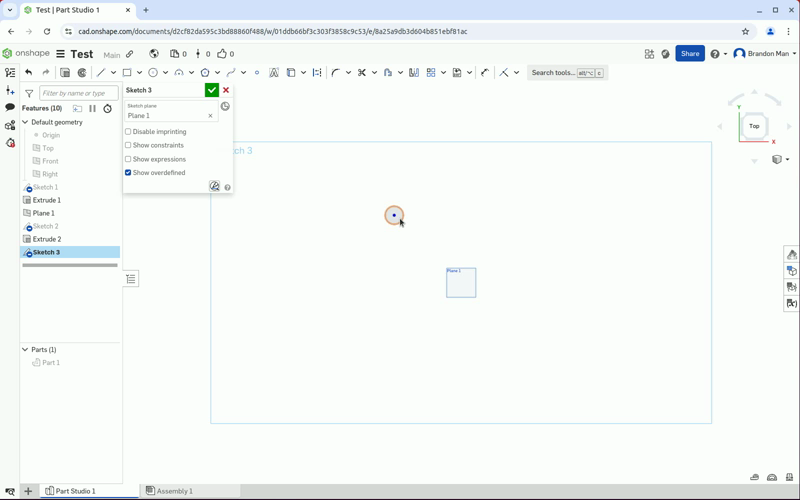
scroll(6)
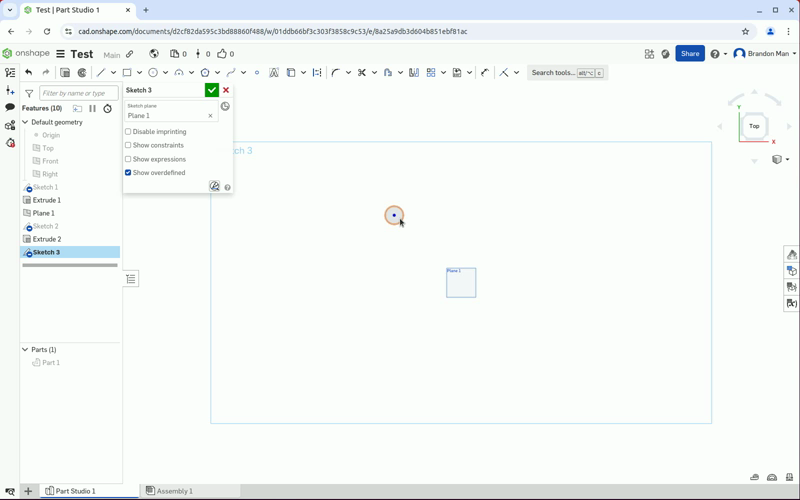
scroll(6)
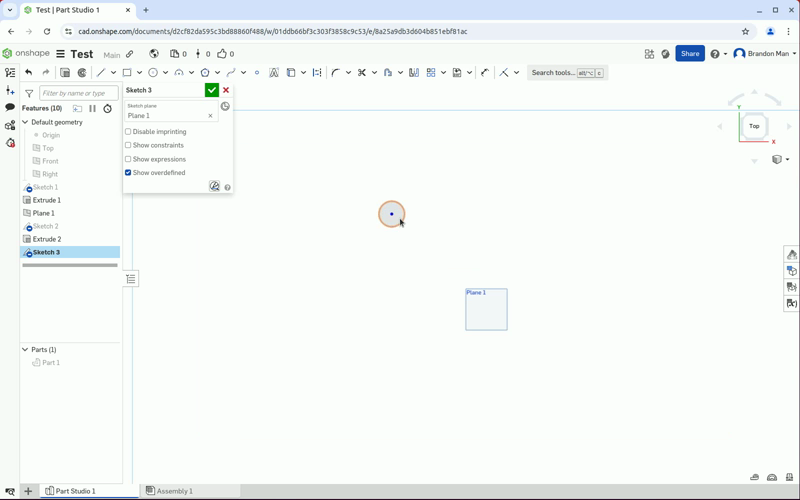
scroll(6)
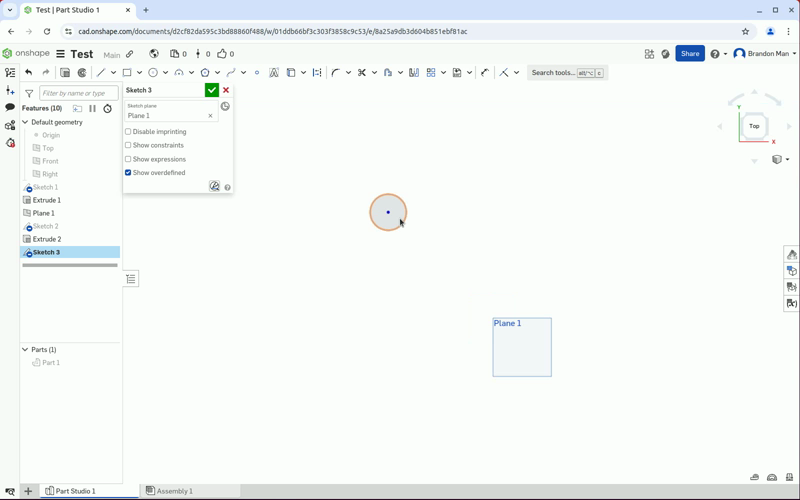
scroll(6)
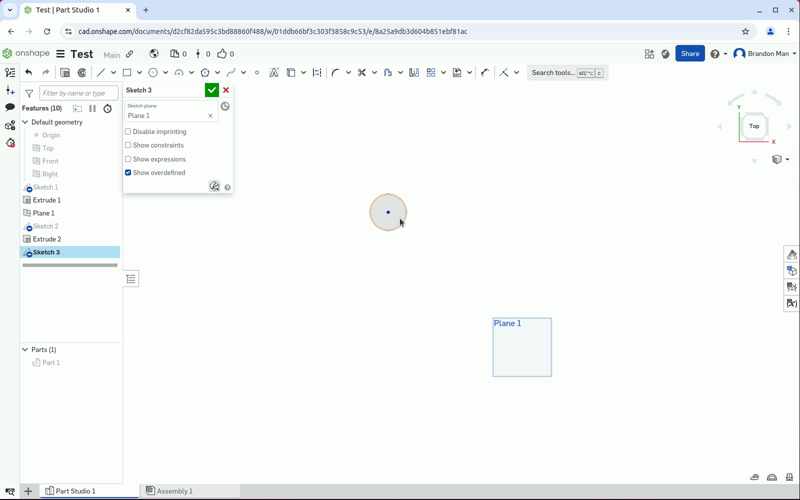
scroll(6)
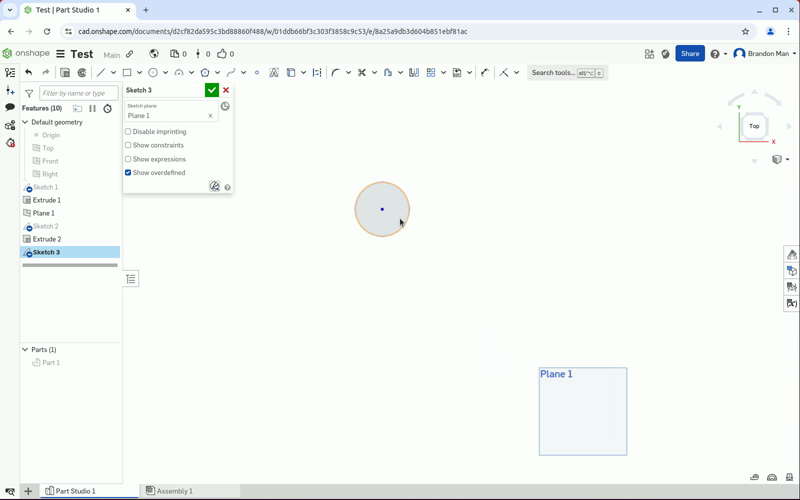
scroll(6)
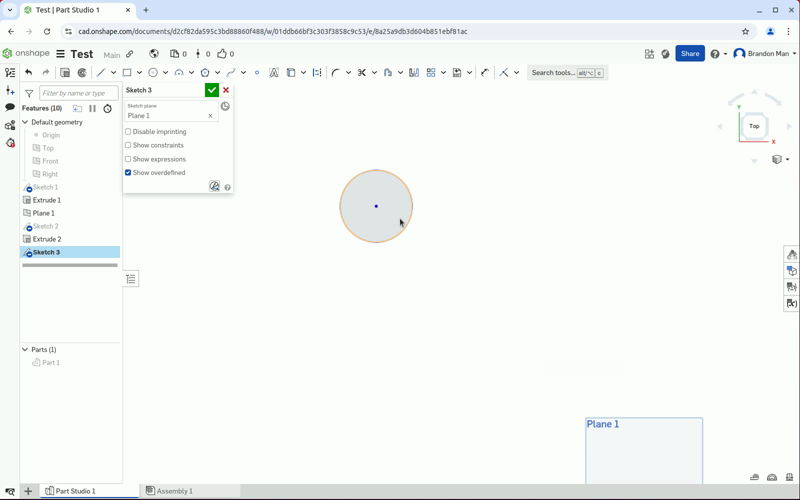
scroll(6)
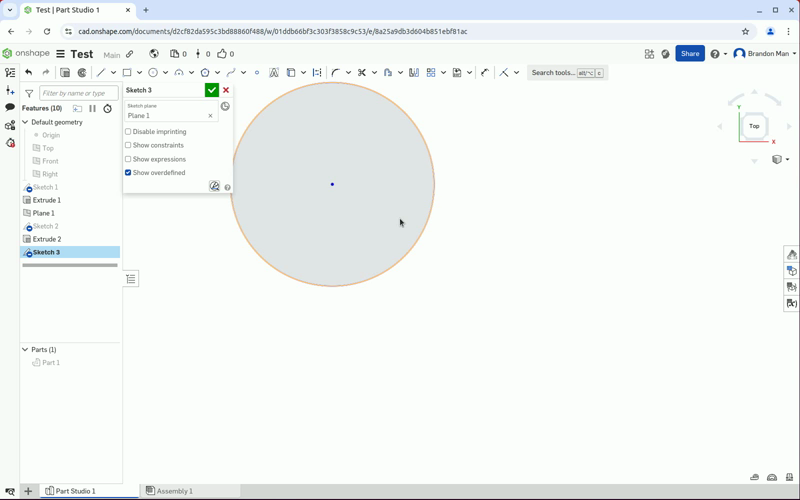
click(400, 218)
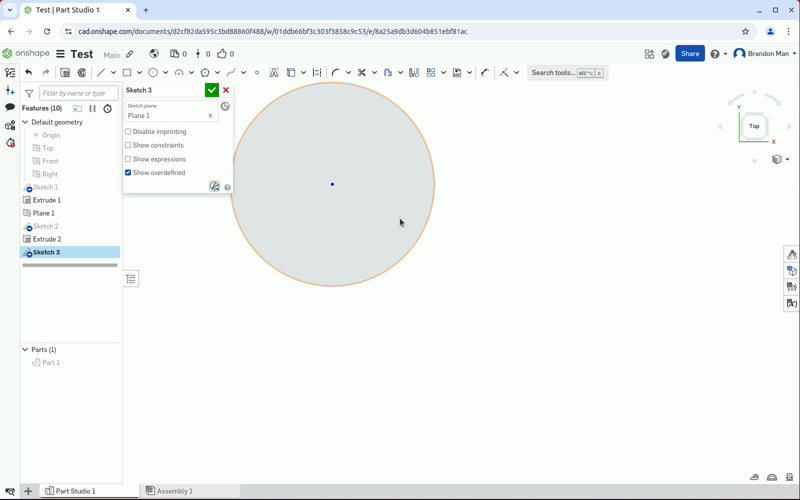
scroll(-6)
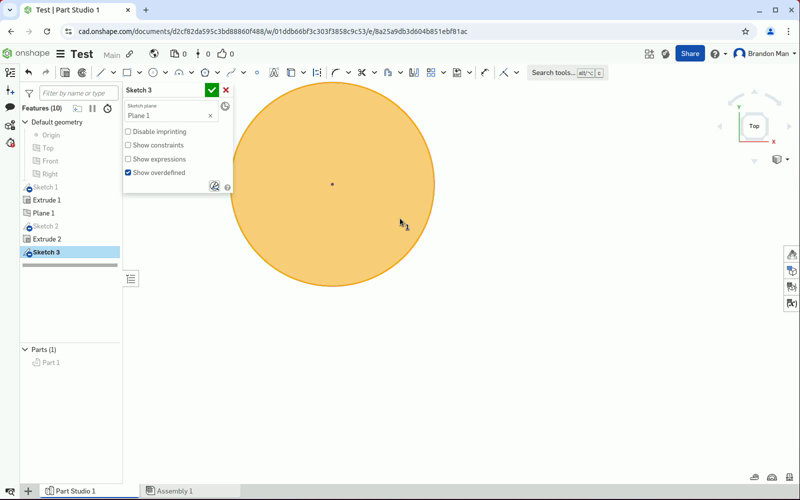
scroll(-6)
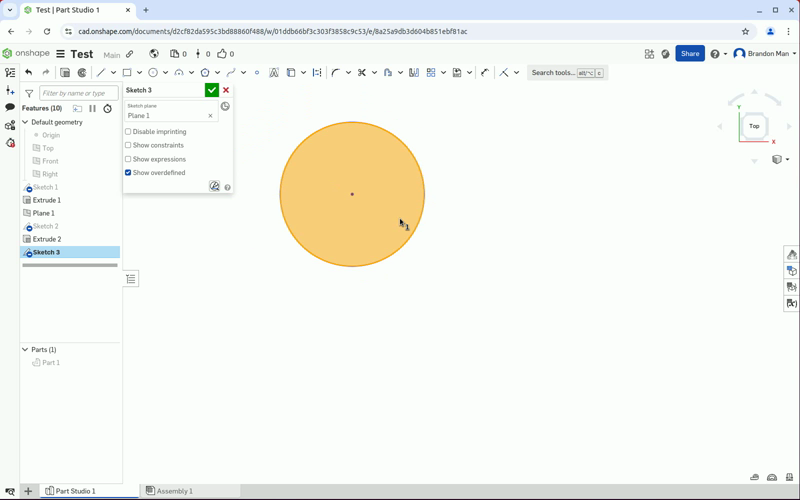
scroll(-6)
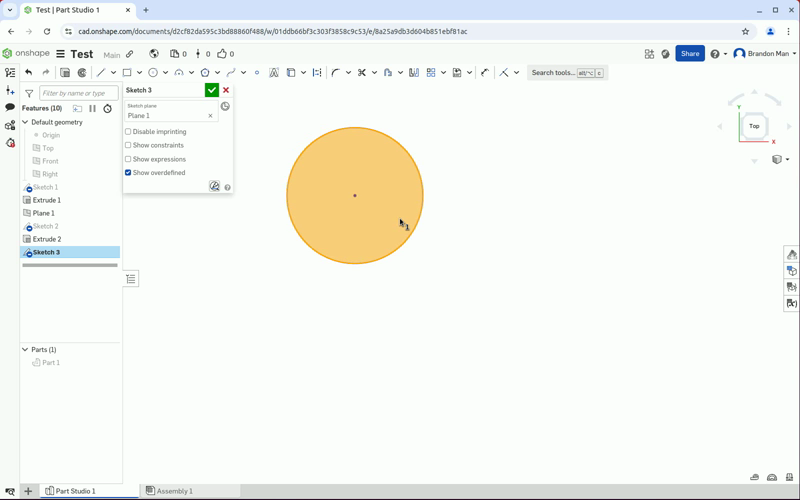
scroll(-6)
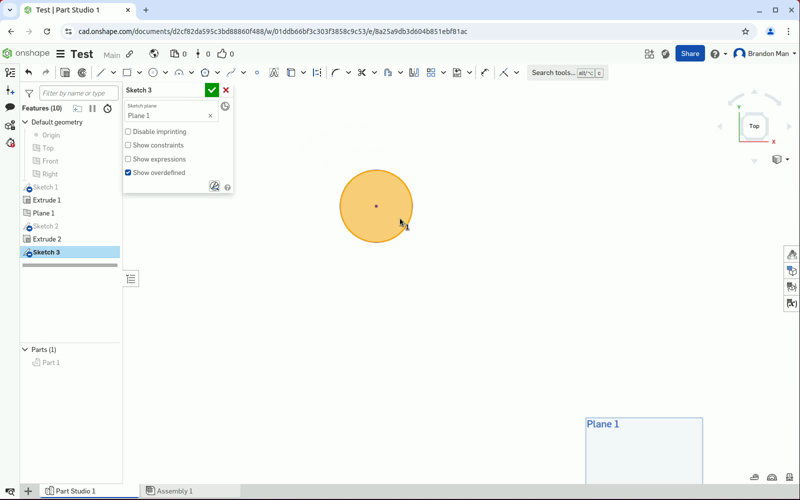
scroll(-6)
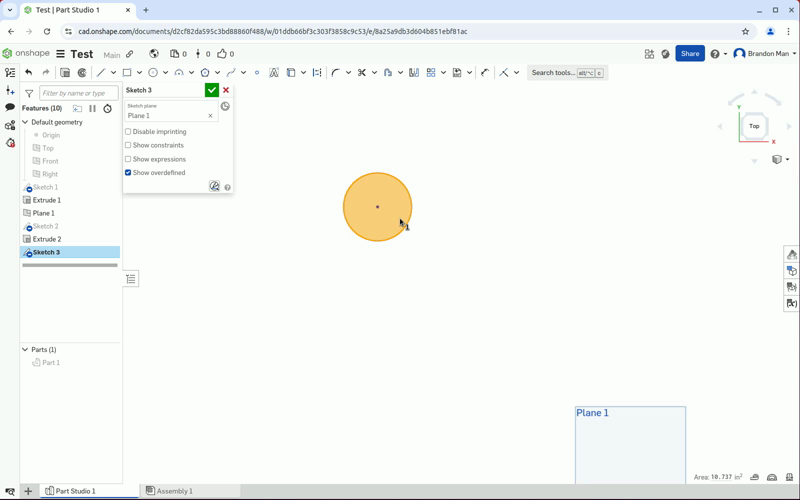
scroll(-6)
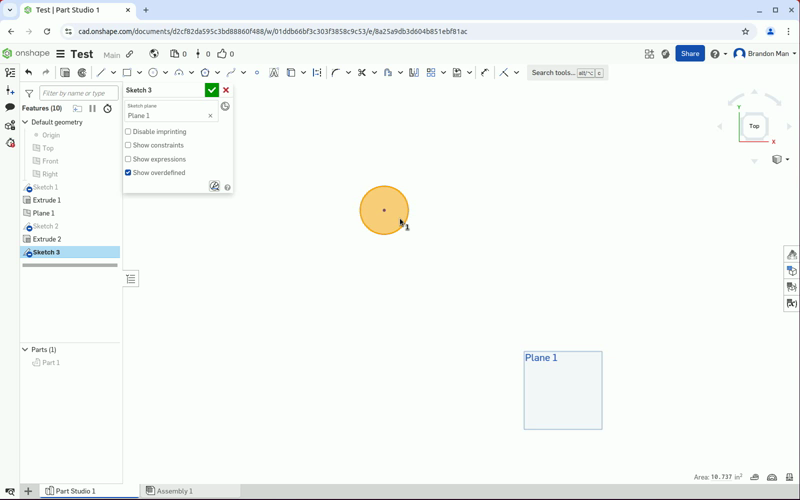
scroll(-6)
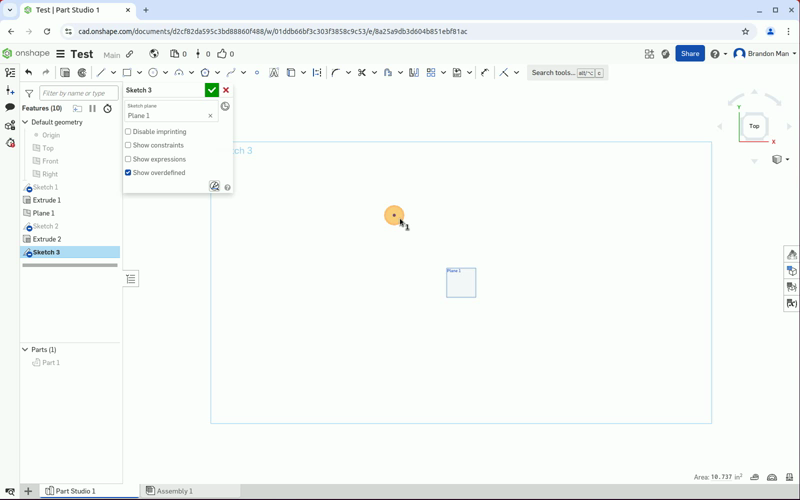
mouse_move(73, 352)
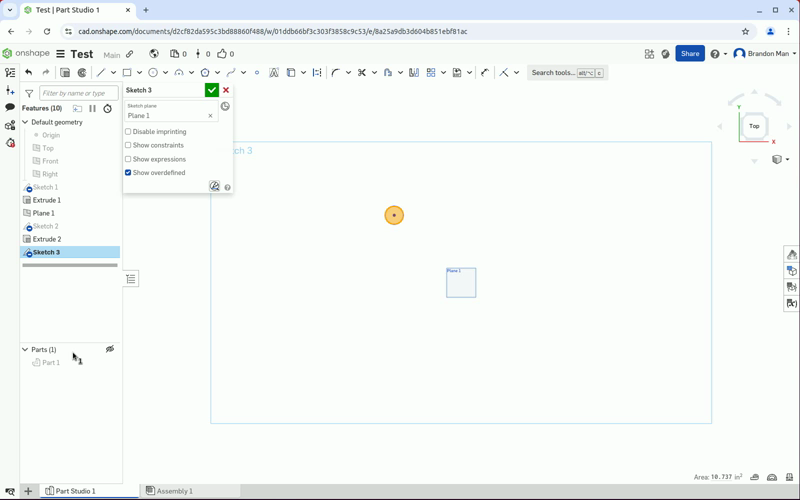
key(shift+y)
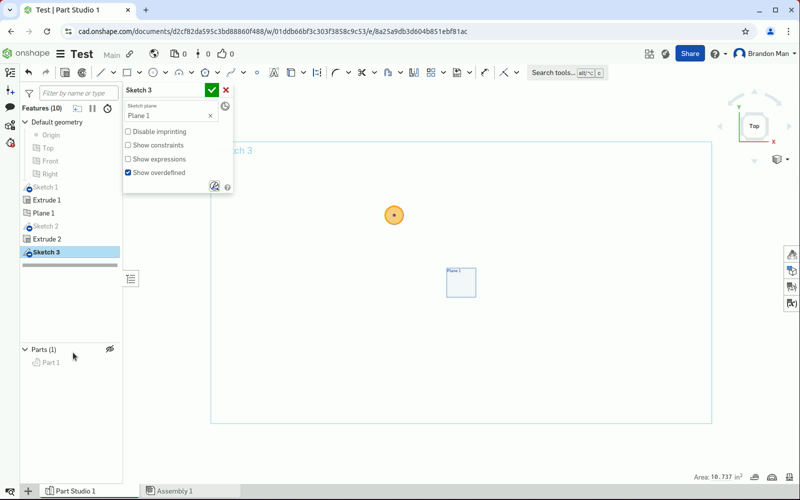
key(shift+e)
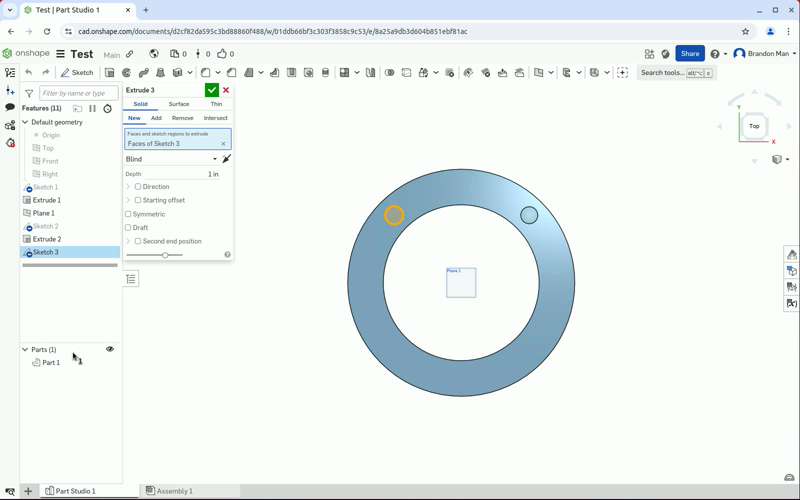
mouse_move(143, 106)
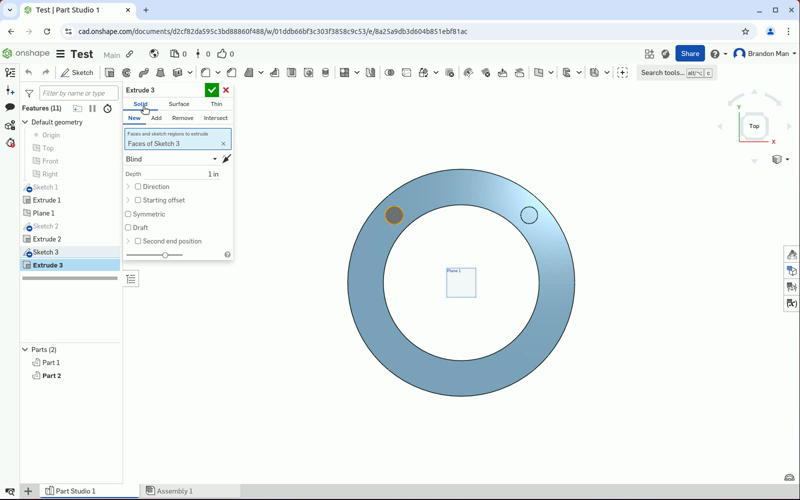
click(143, 106)
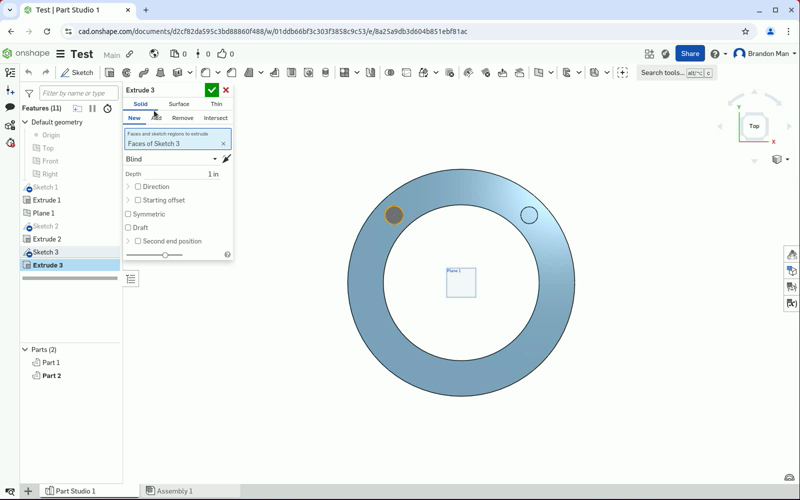
mouse_move(186, 120)
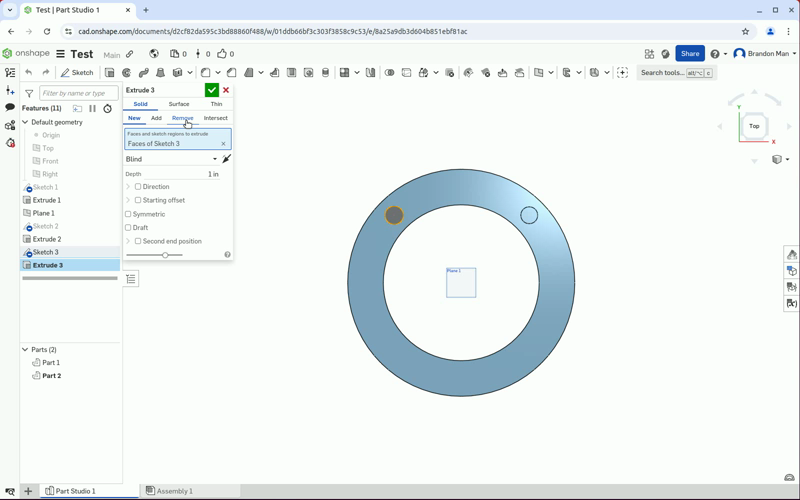
click(186, 120)
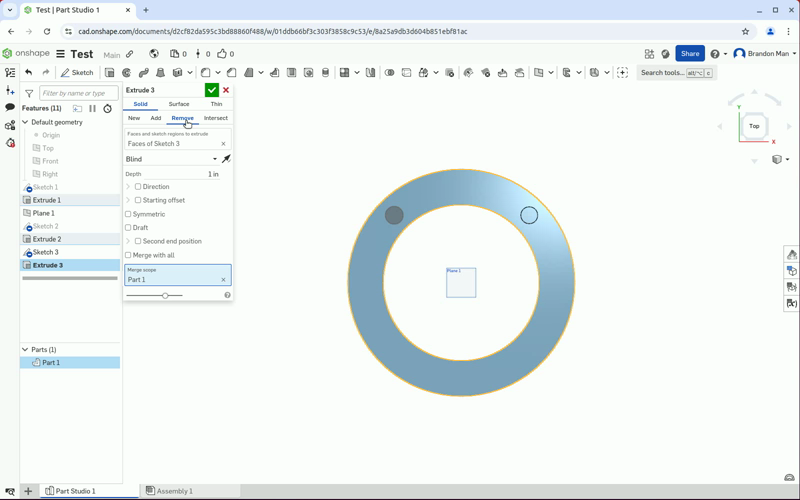
key(tab, 4)
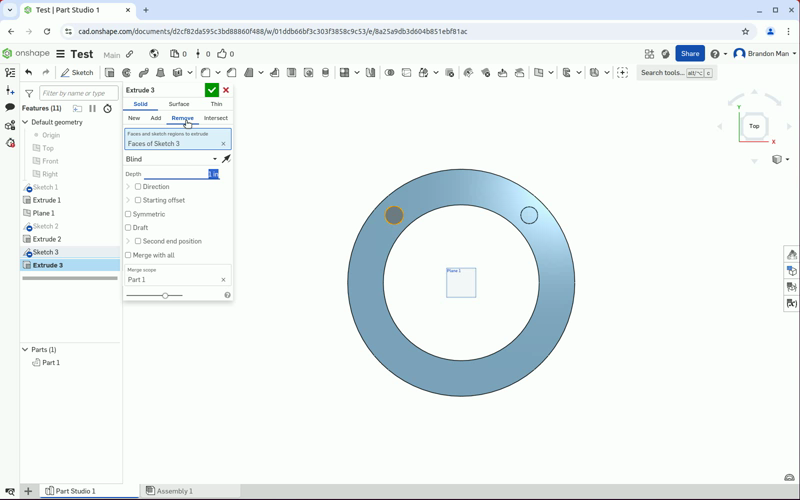
text(3.37)
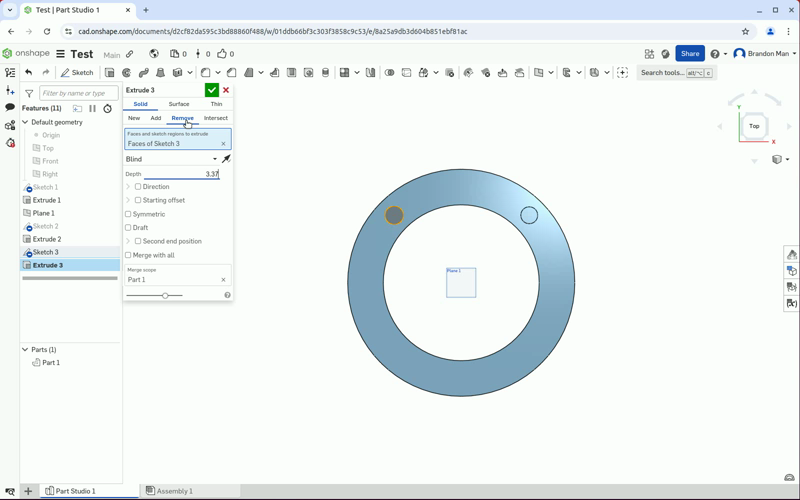
key(tab, 6)
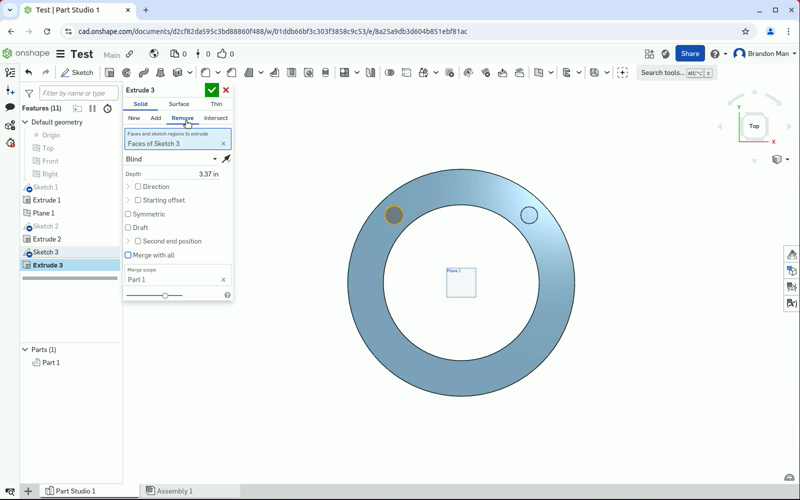
key(space)
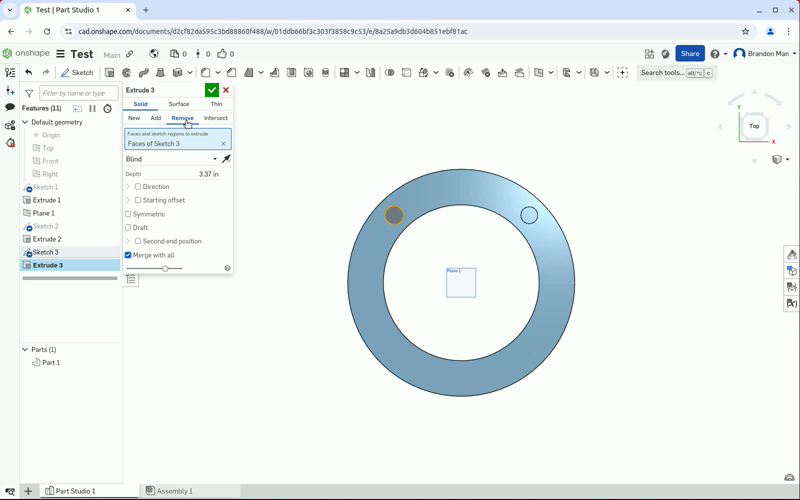
key(enter)
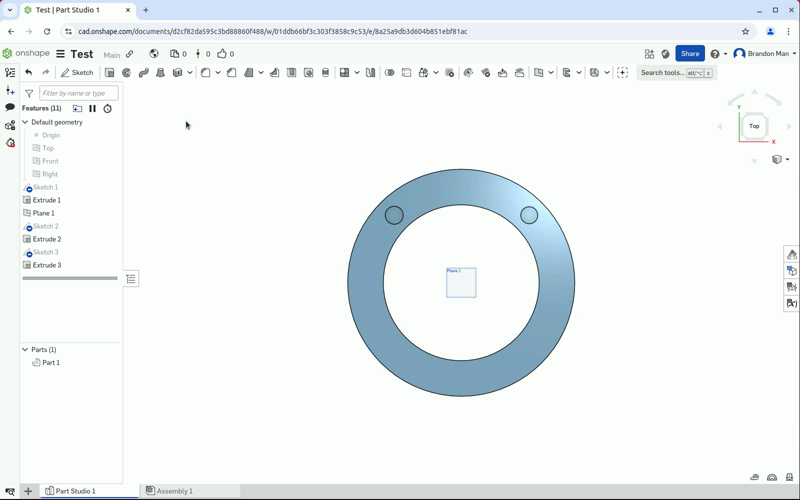
key(shift+h)
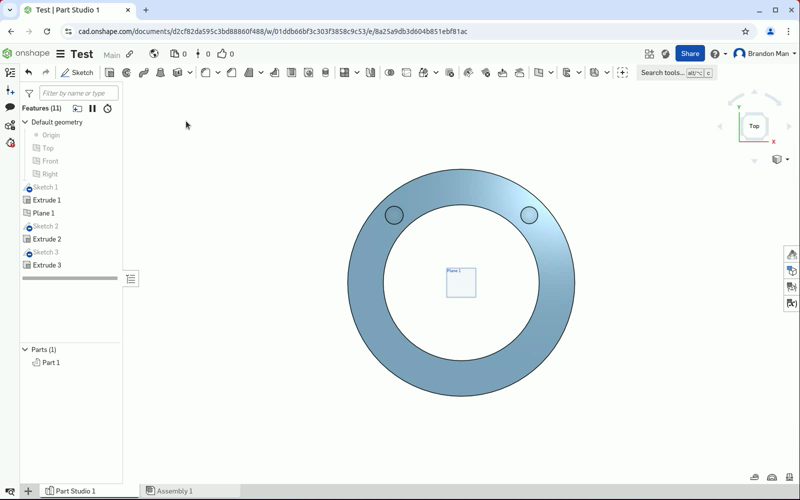
key(shift+h)
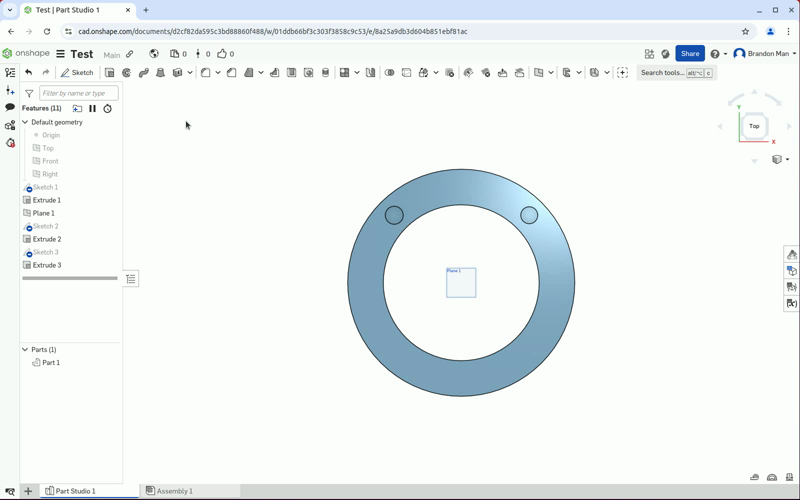
mouse_move(73, 189)
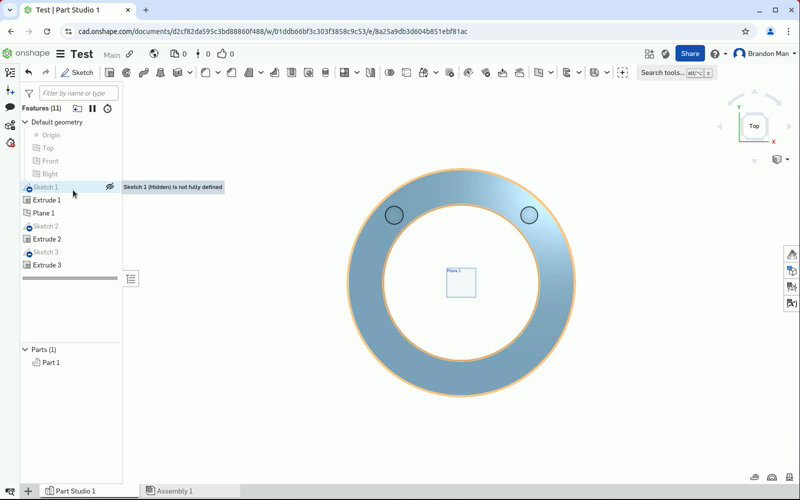
click(73, 189)
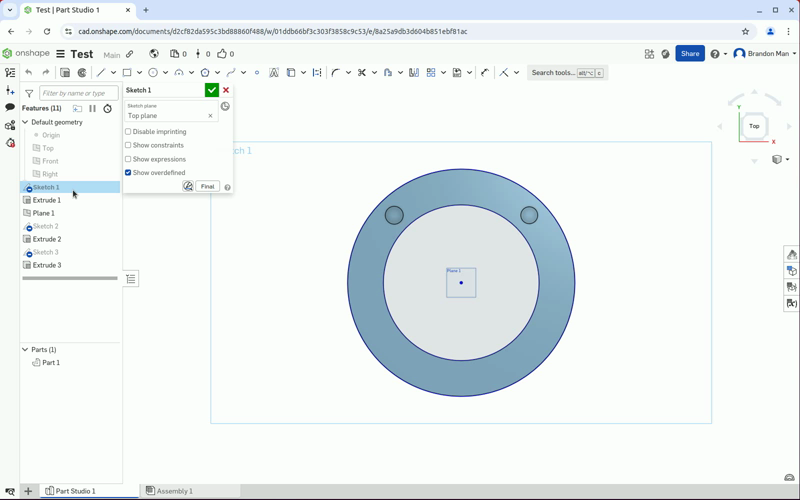
mouse_move(229, 92)
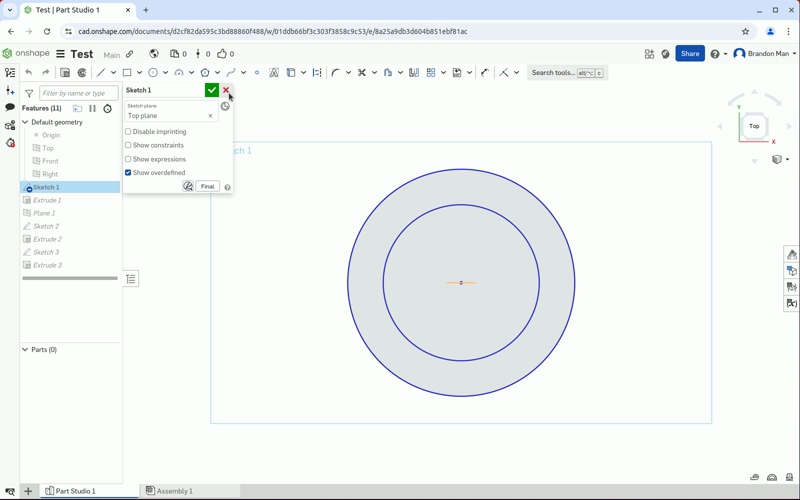
click(229, 92)
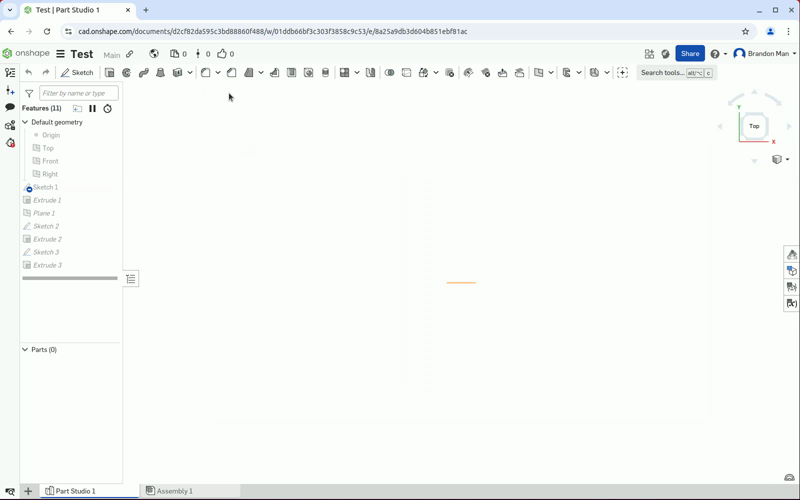
key(shift+s)
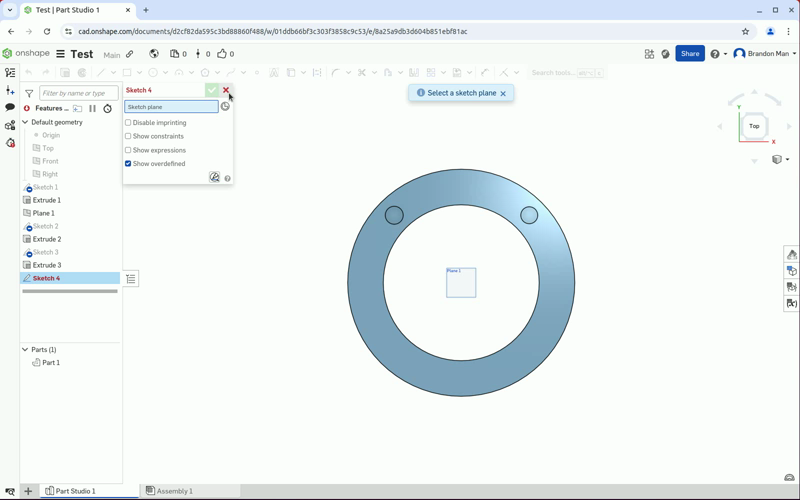
mouse_move(73, 215)
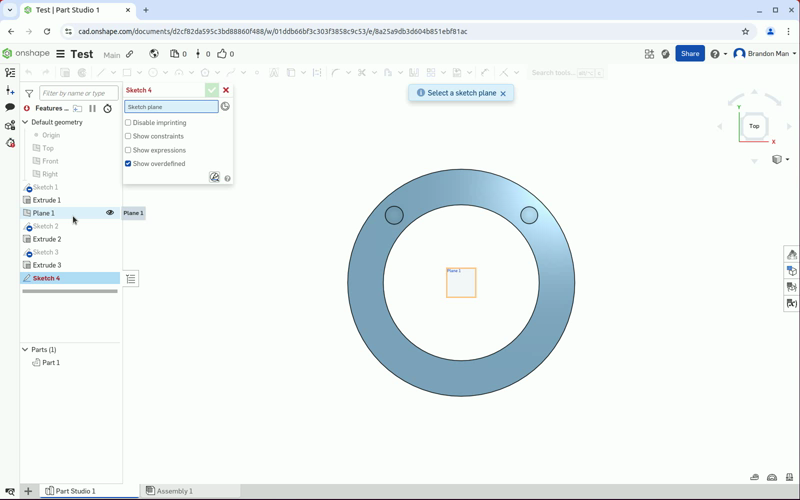
click(73, 215)
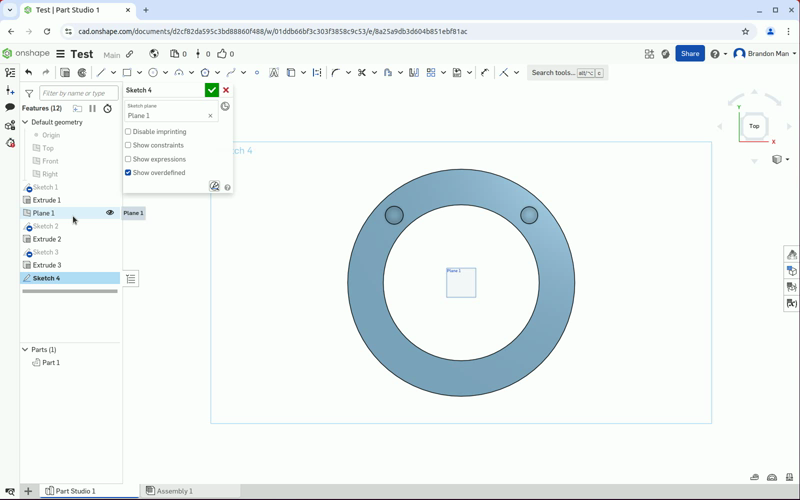
mouse_move(73, 352)
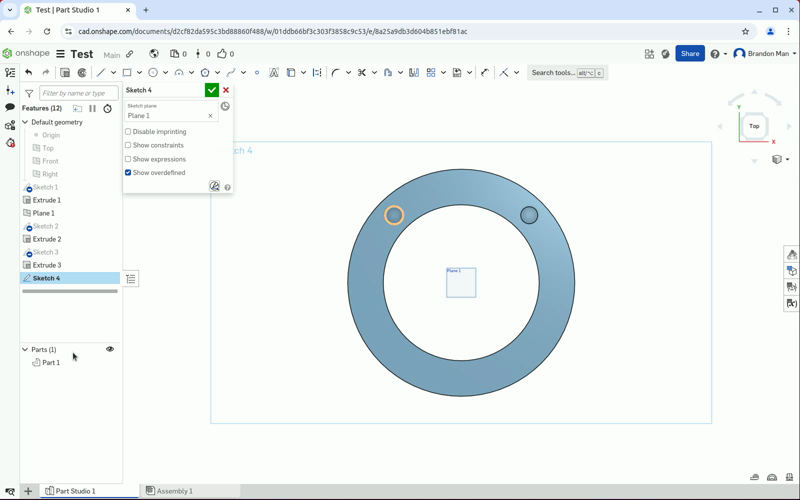
key(y)
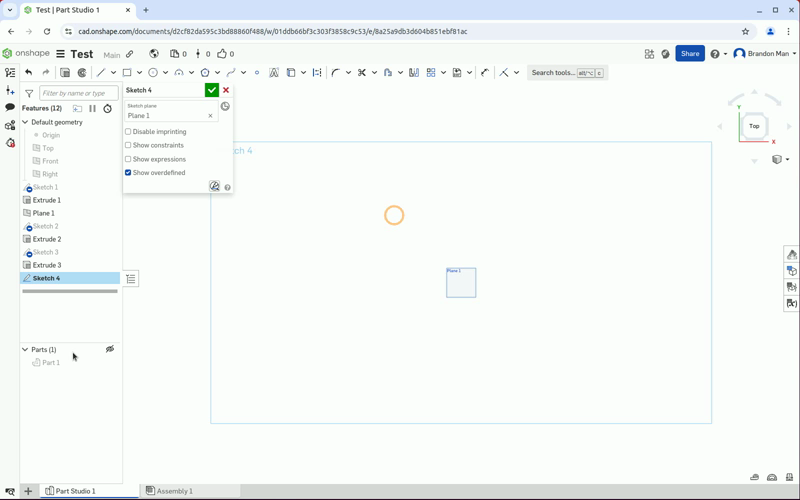
key(c)
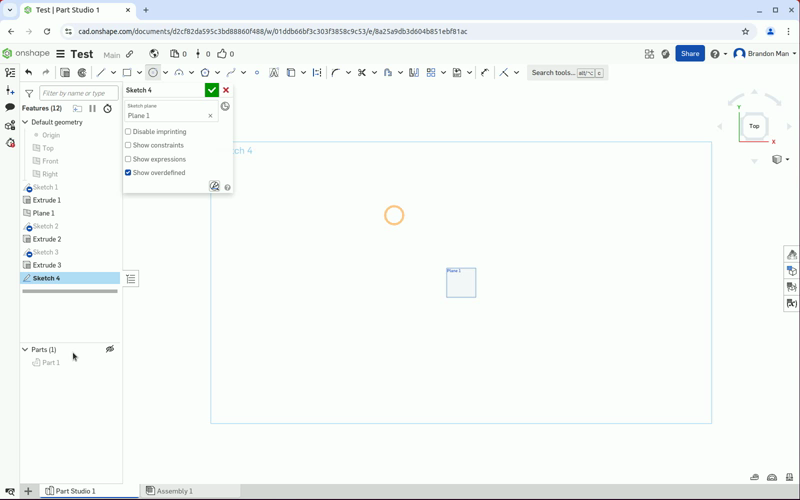
key_down(shift)
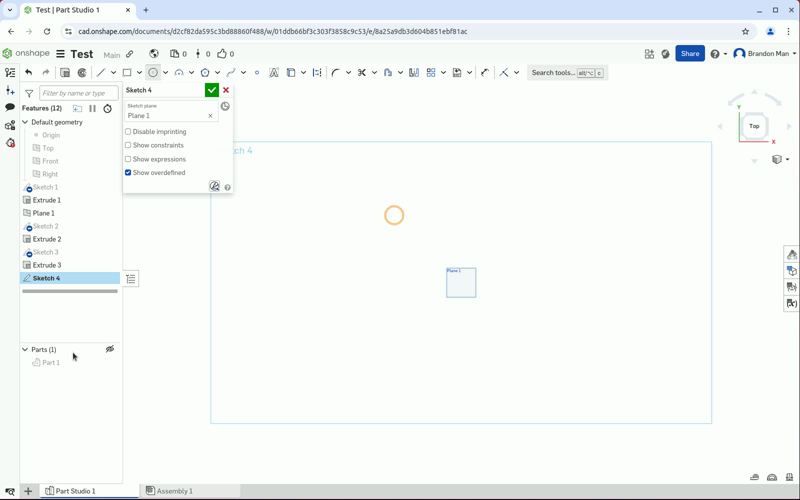
mouse_move(394, 351)
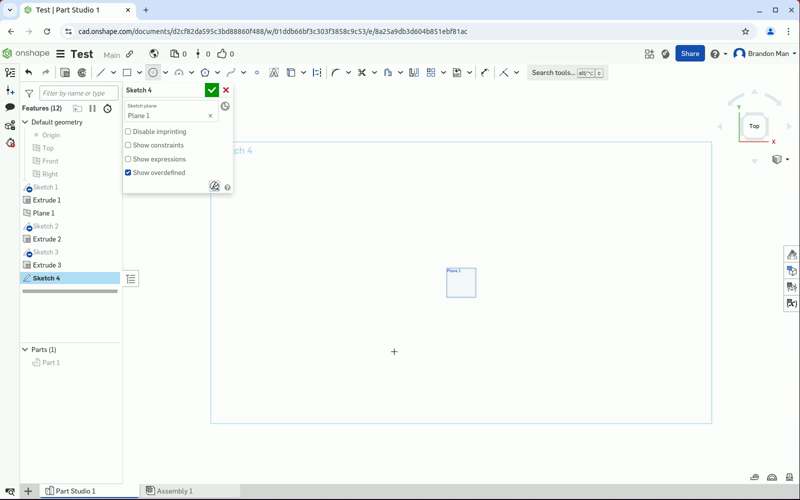
click(394, 351)
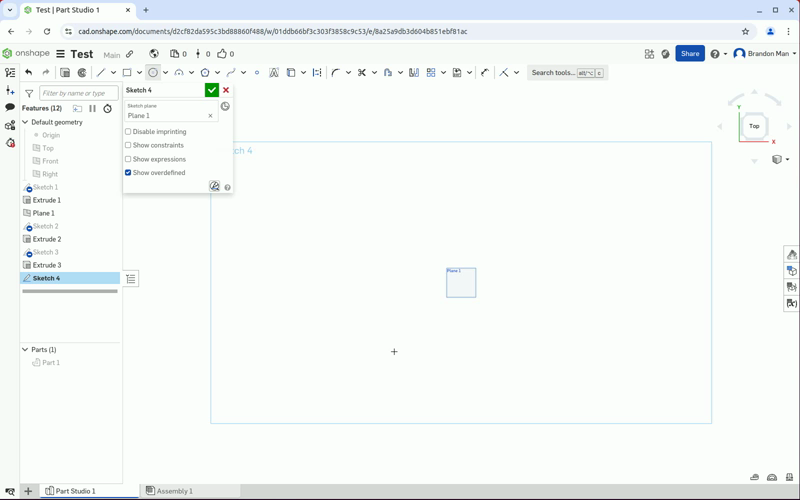
key_up(shift)
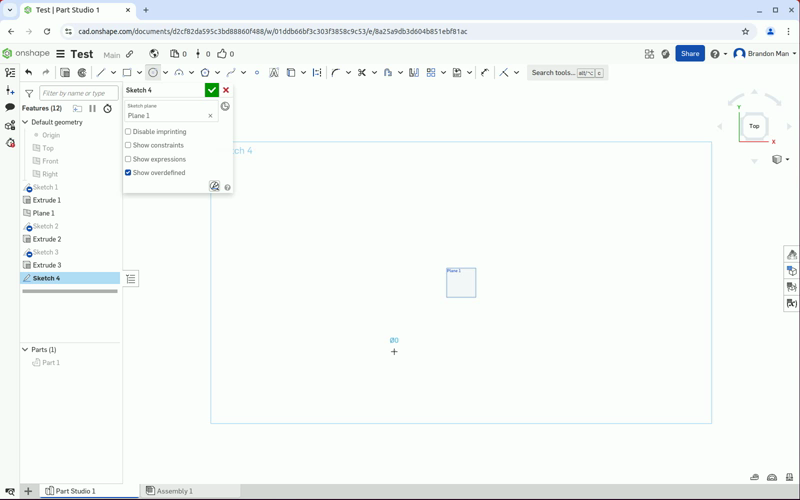
mouse_move(403, 351)
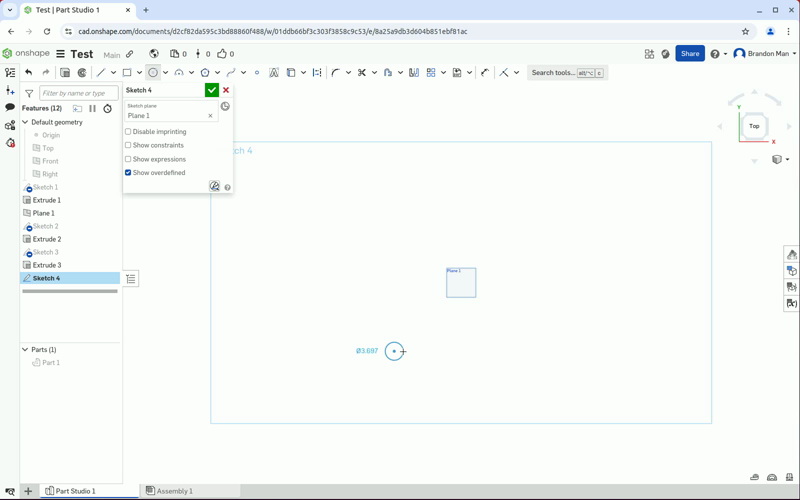
click(403, 351)
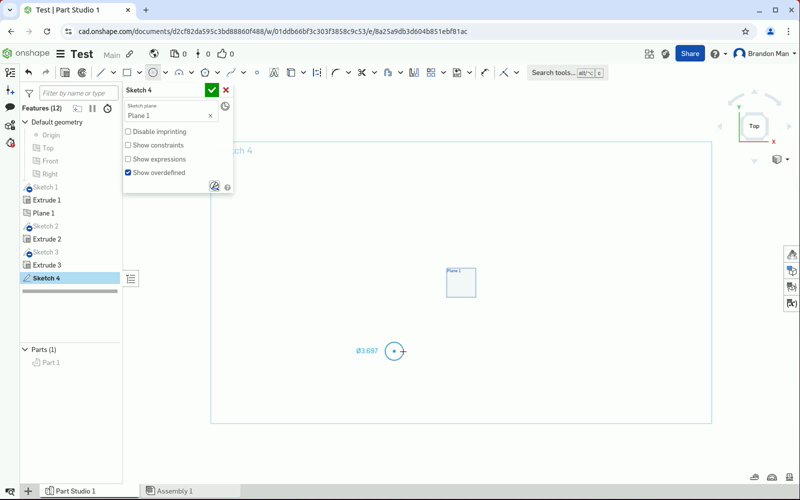
key(esc)
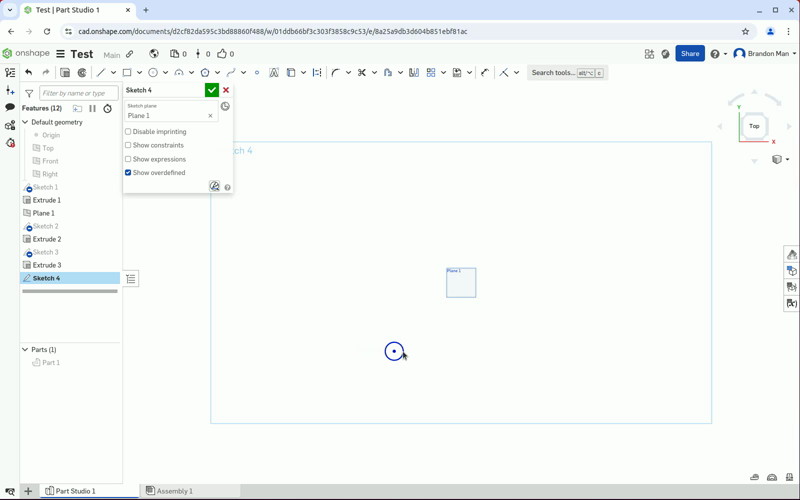
mouse_move(393, 342)
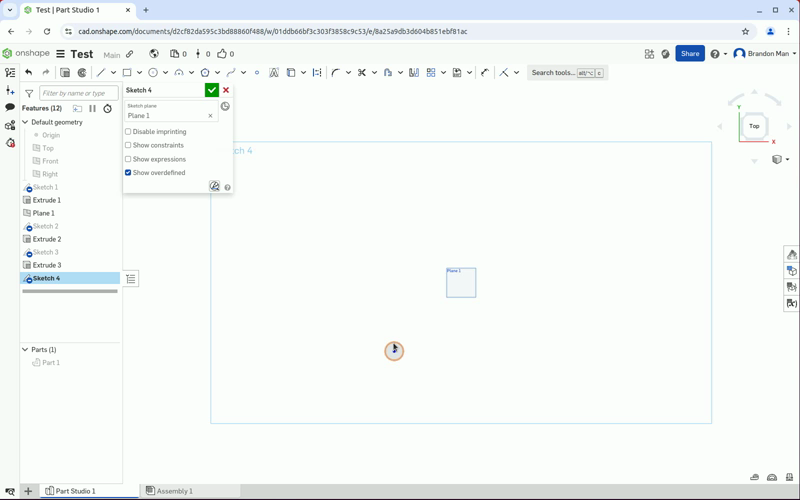
scroll(6)
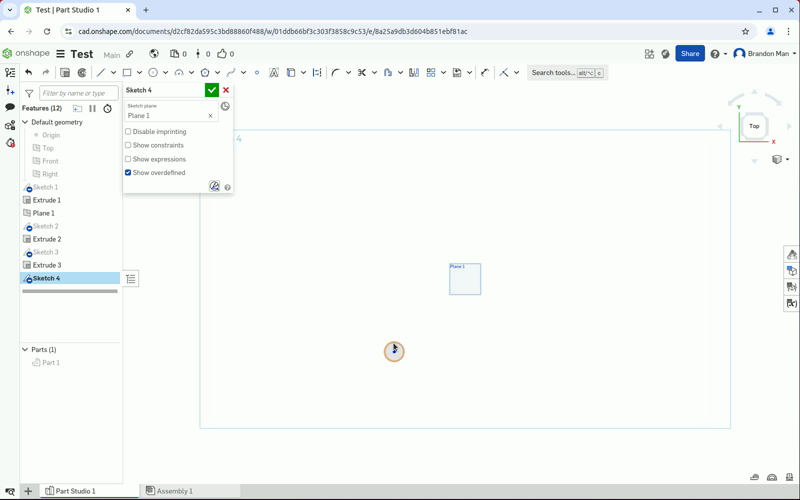
scroll(6)
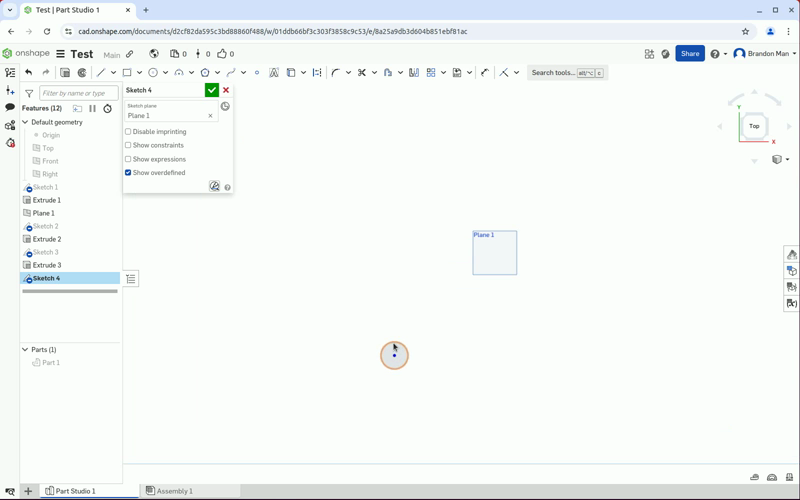
scroll(6)
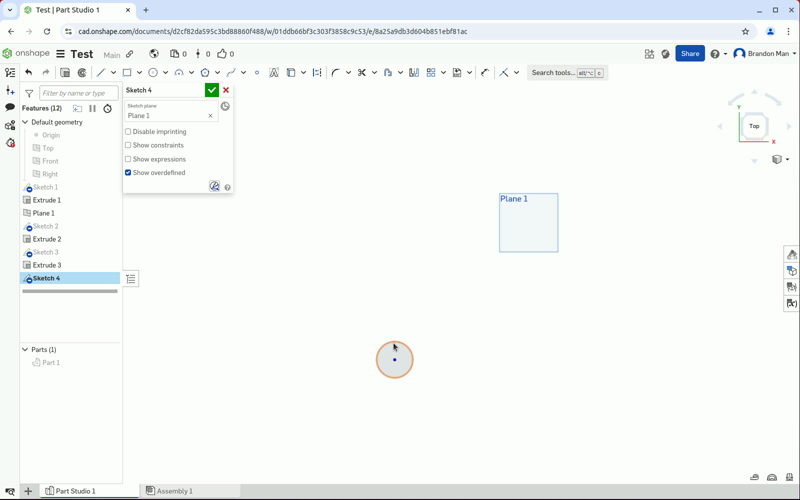
scroll(6)
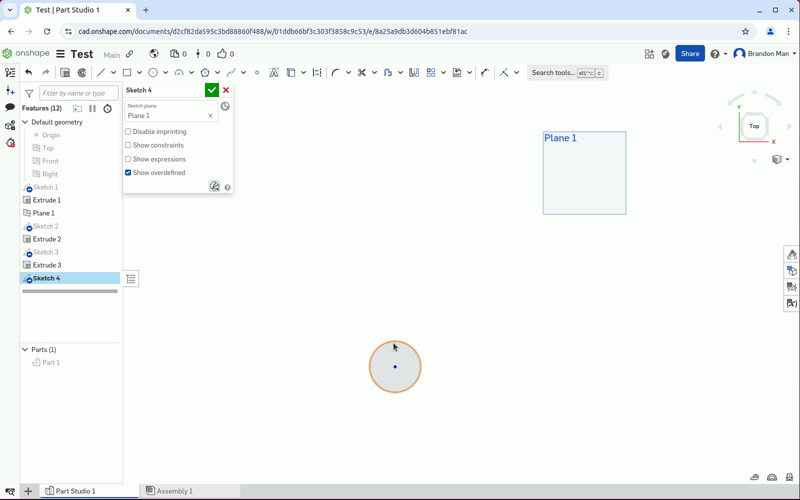
scroll(6)
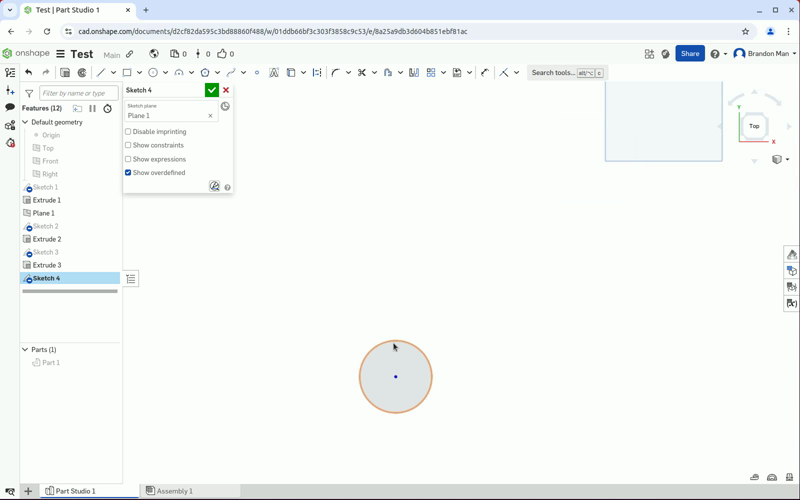
scroll(6)
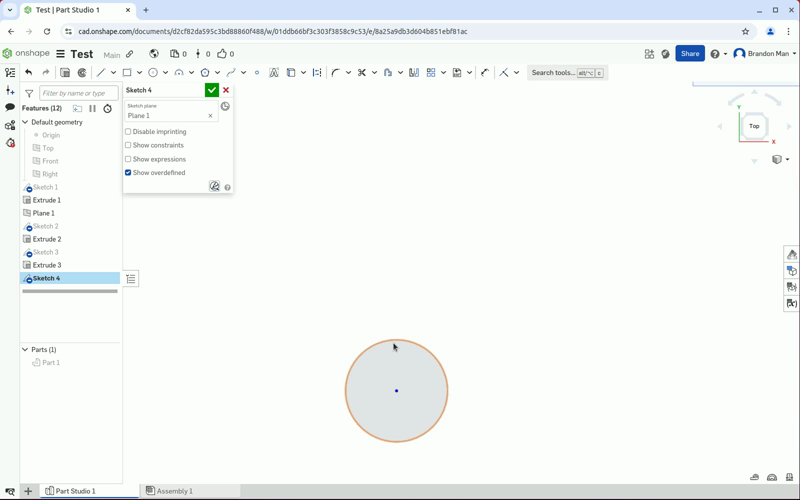
scroll(6)
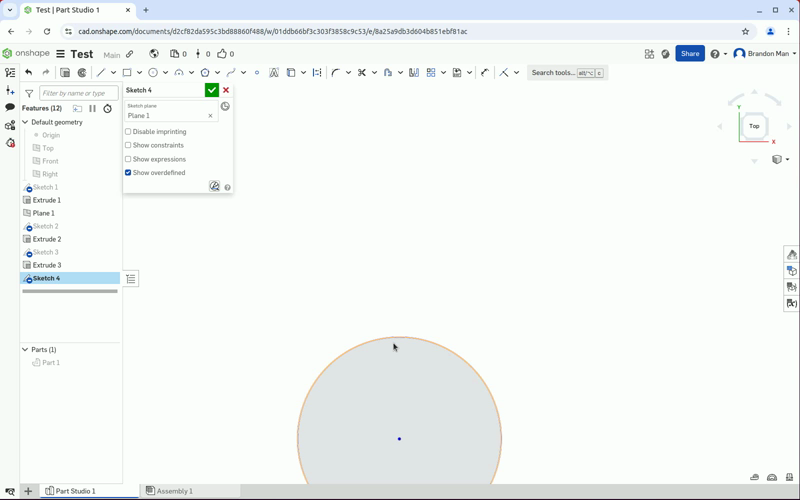
click(393, 342)
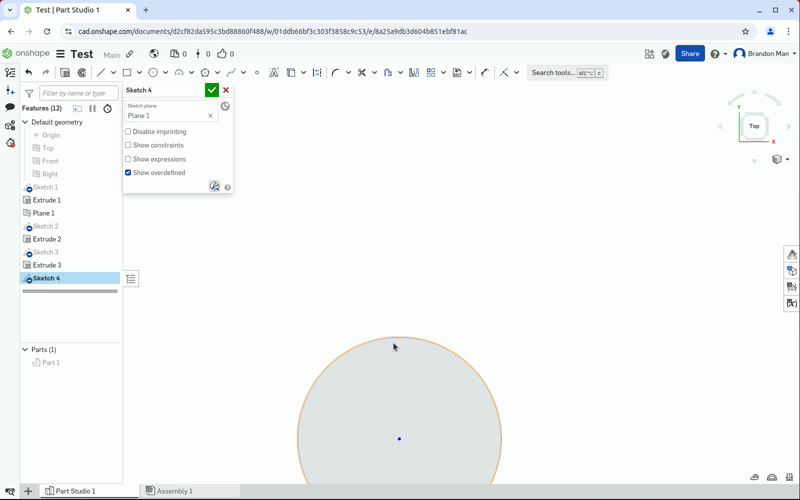
scroll(-6)
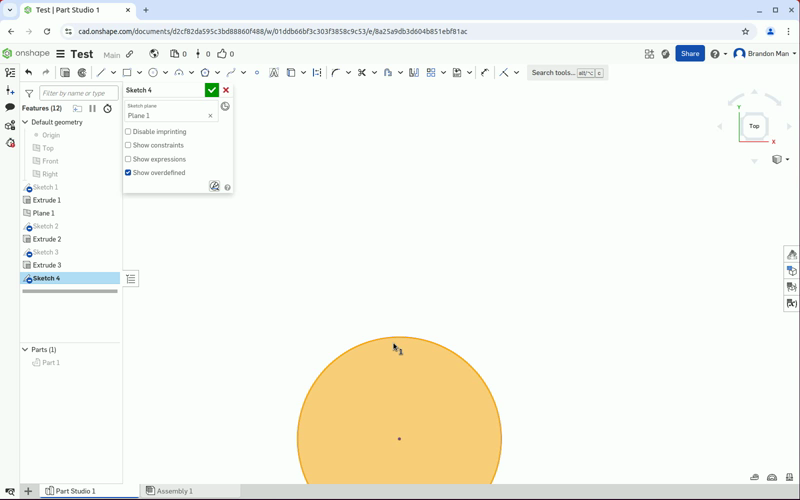
scroll(-6)
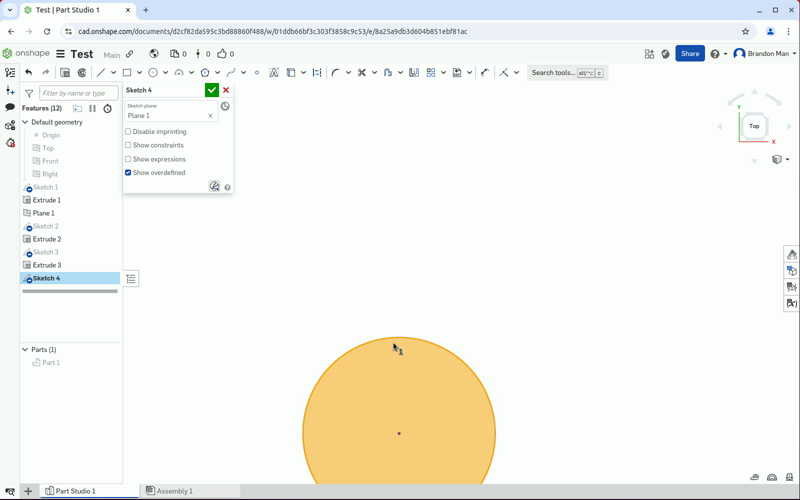
scroll(-6)
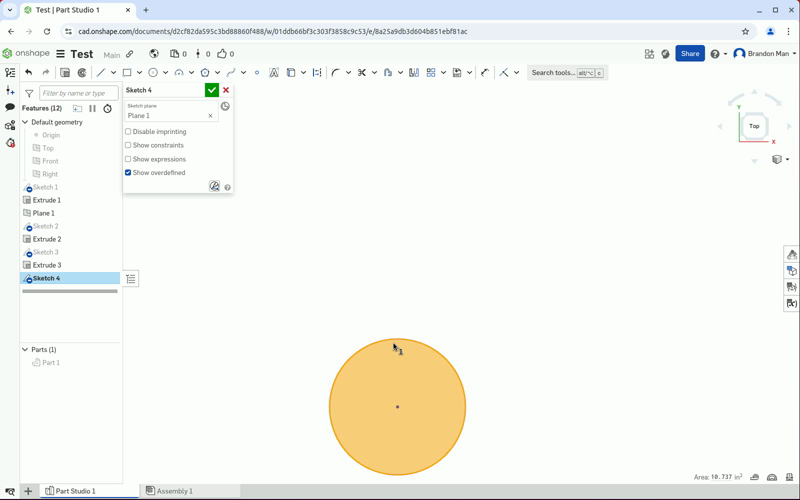
scroll(-6)
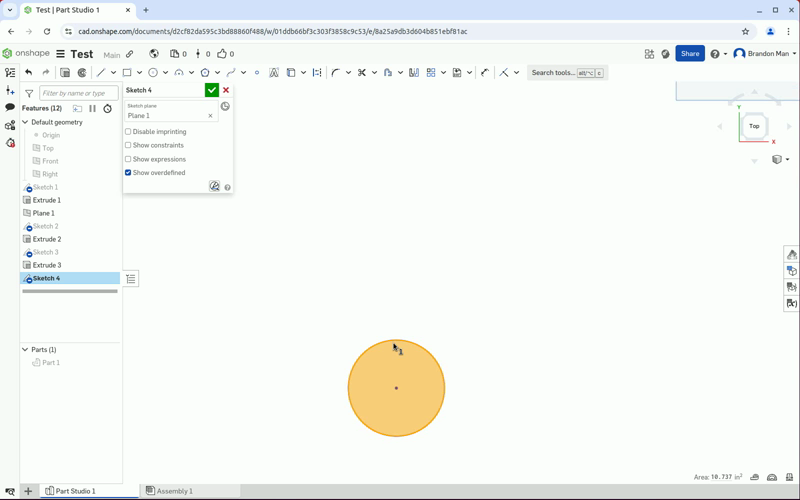
scroll(-6)
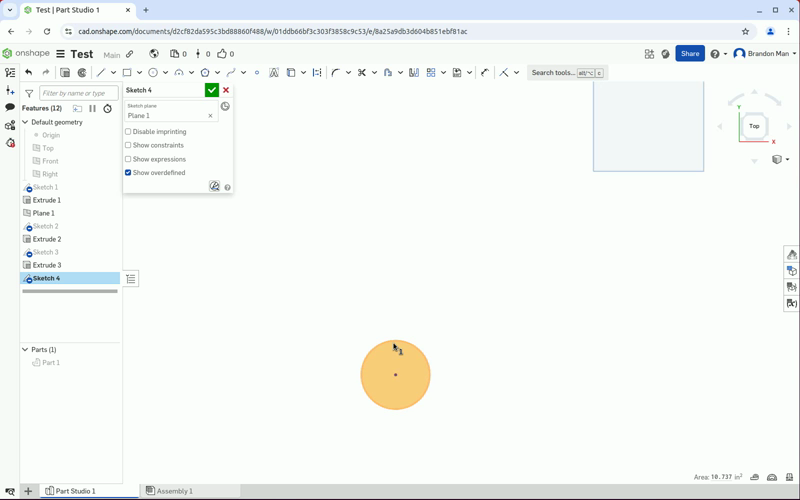
scroll(-6)
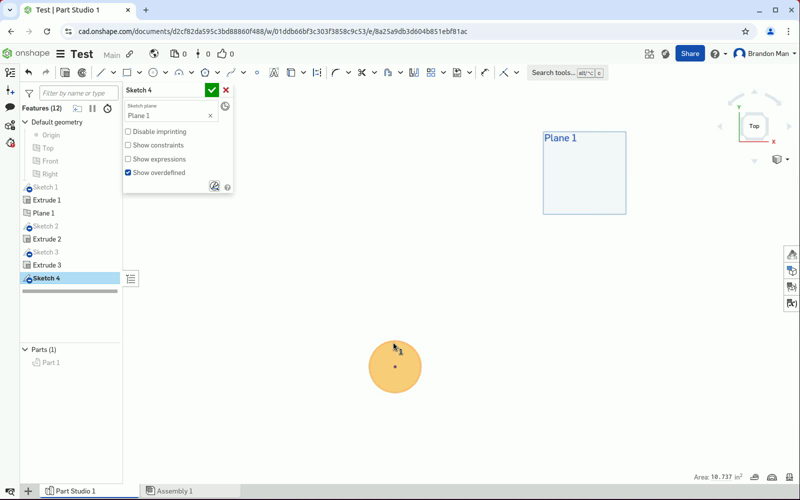
scroll(-6)
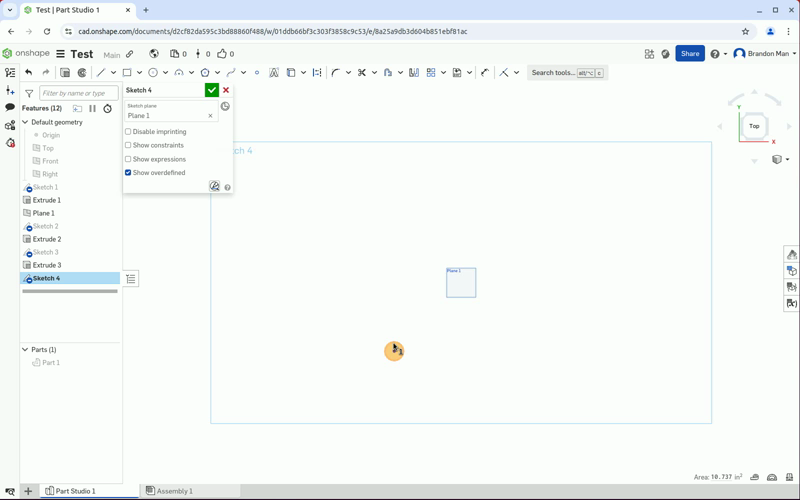
mouse_move(73, 352)
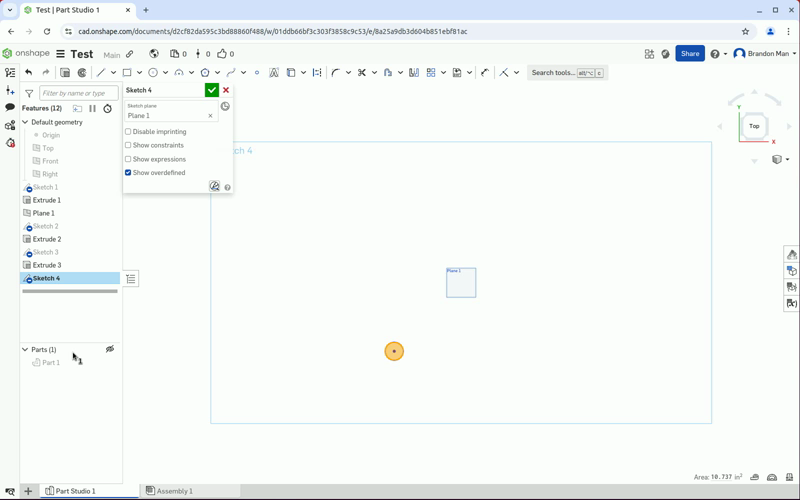
key(shift+y)
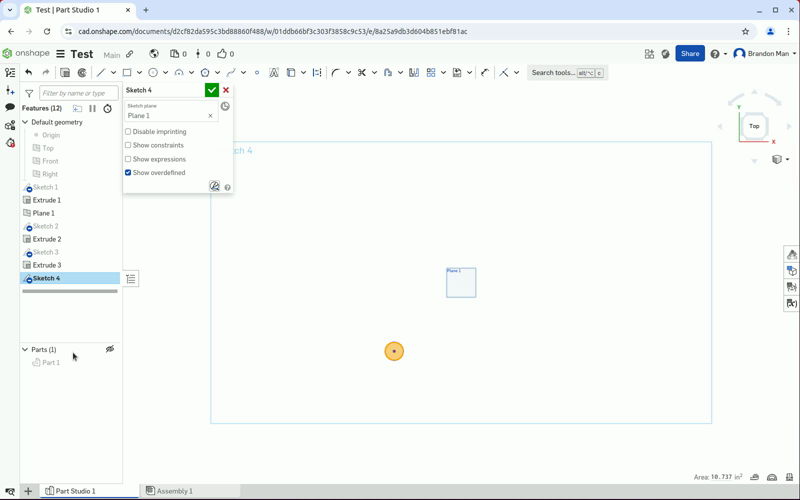
key(shift+e)
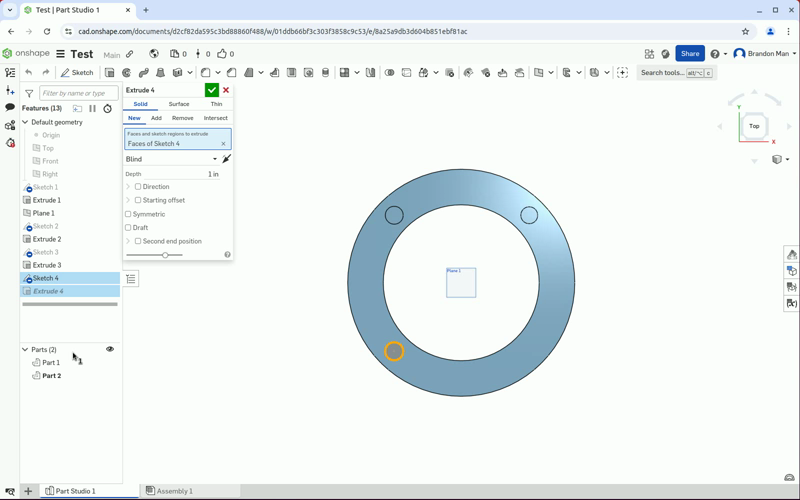
mouse_move(143, 106)
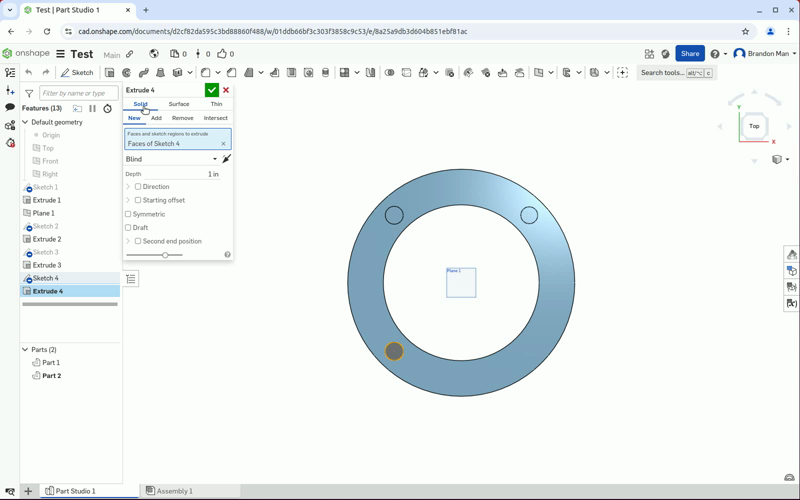
click(143, 106)
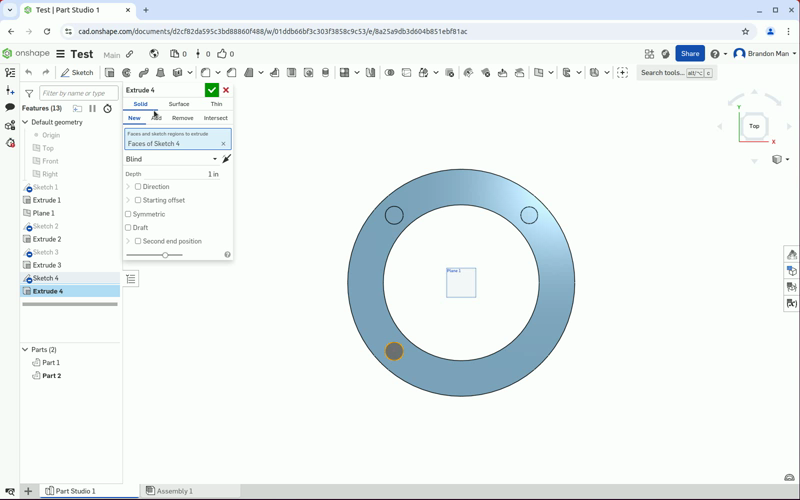
mouse_move(186, 120)
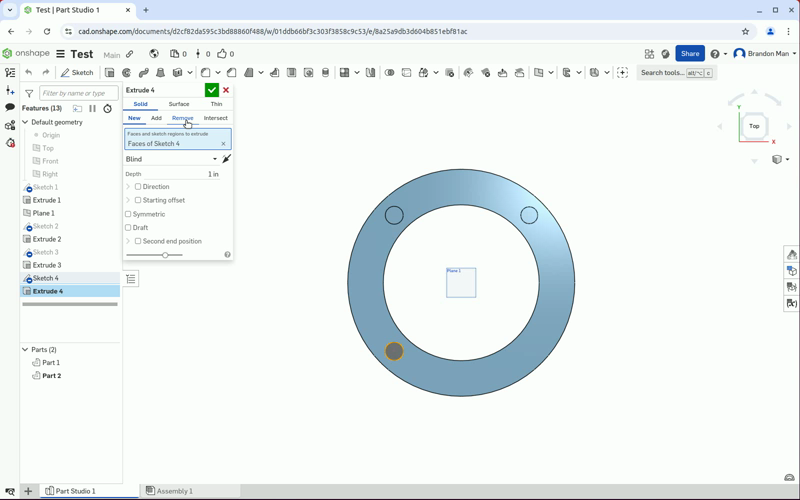
click(186, 120)
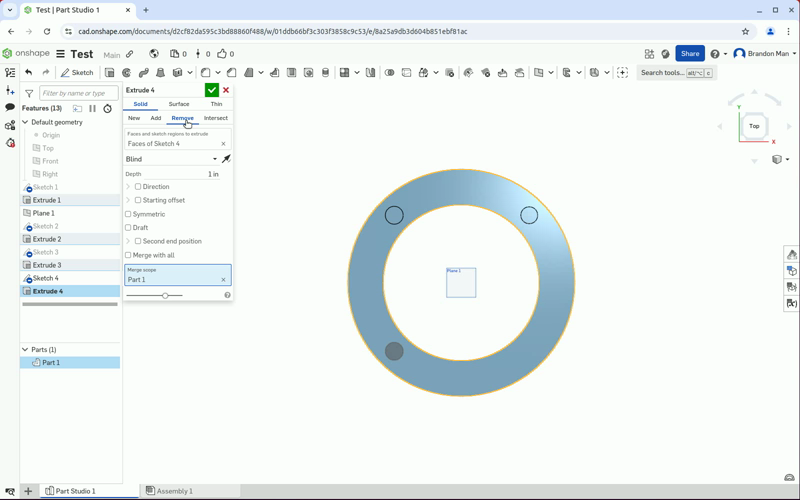
key(tab, 4)
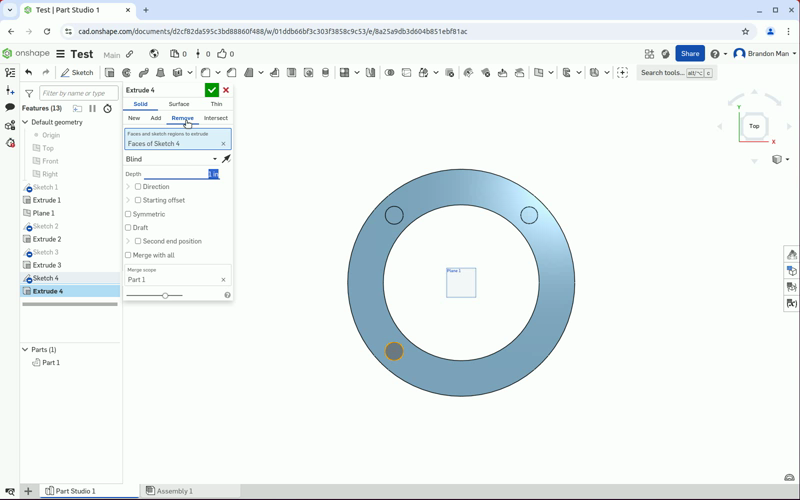
text(3.37)
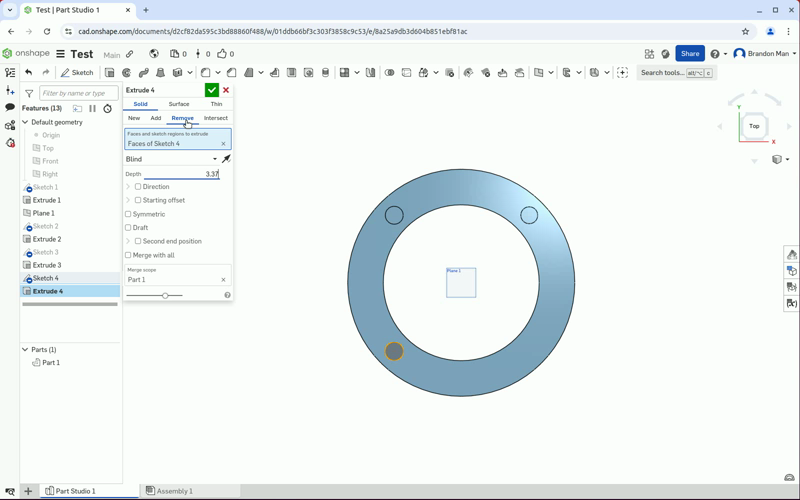
key(tab, 6)
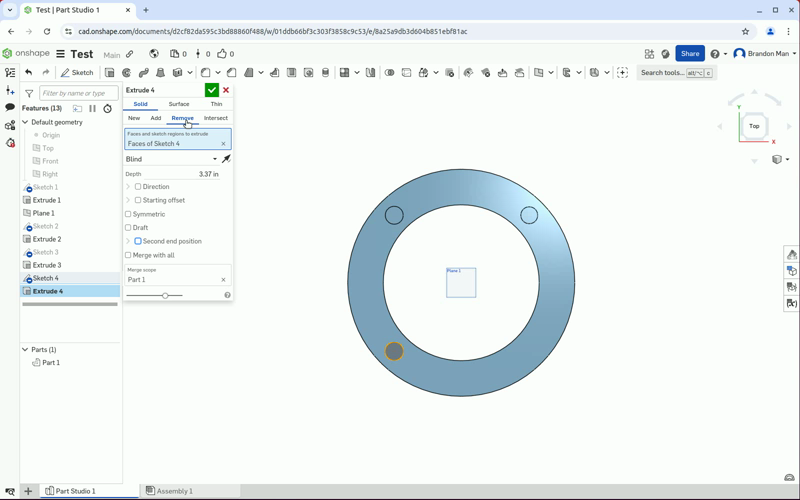
key(space)
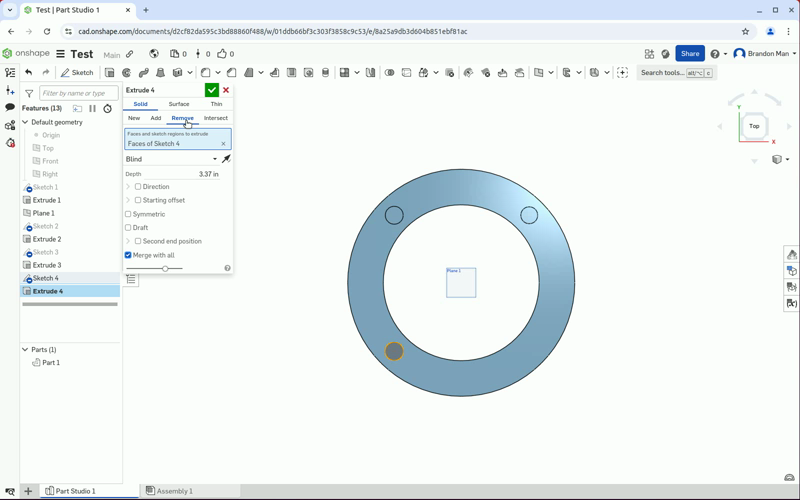
key(enter)
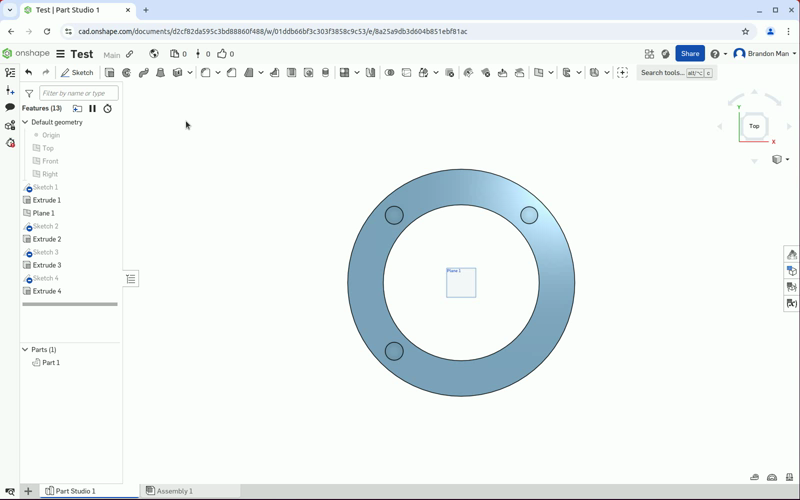
key(shift+h)
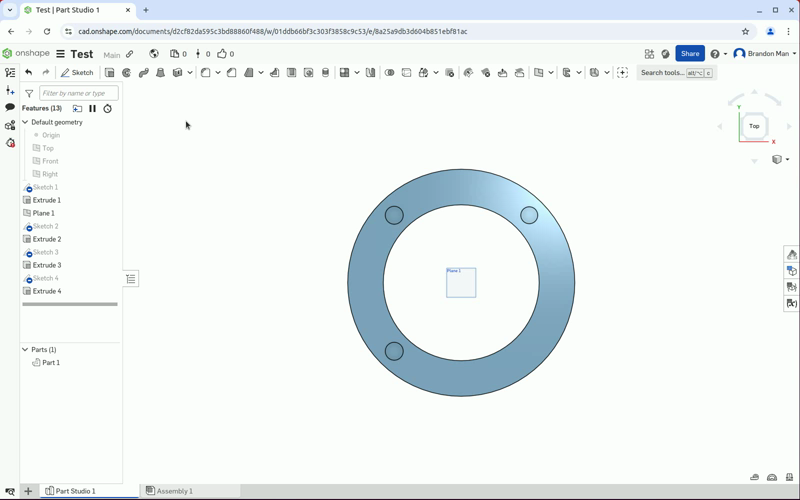
key(shift+h)
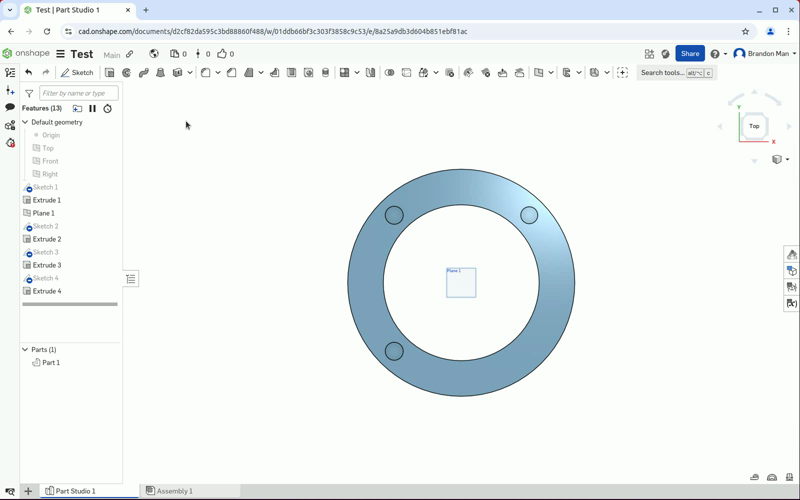
mouse_move(73, 189)
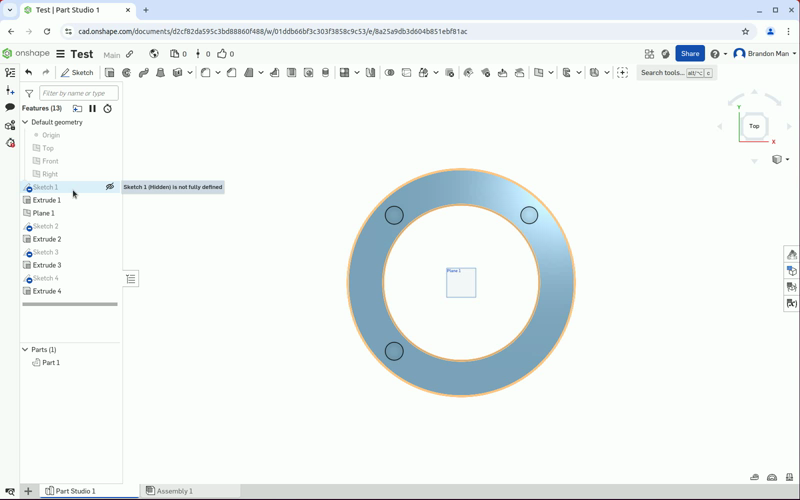
click(73, 189)
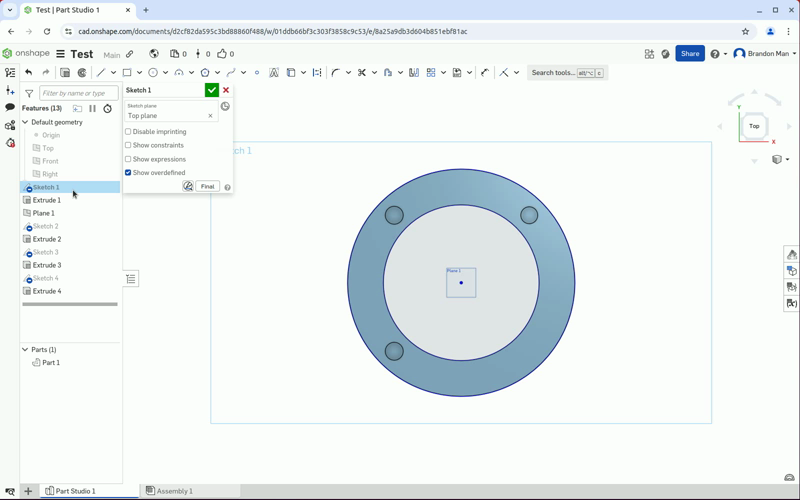
mouse_move(229, 92)
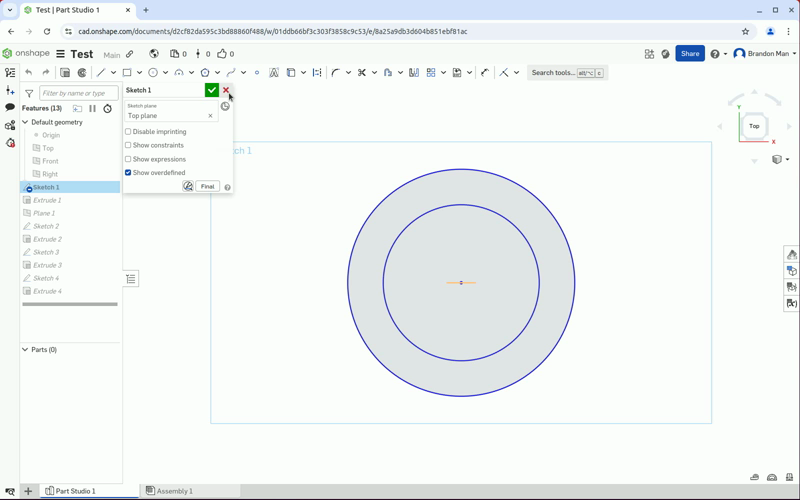
click(229, 92)
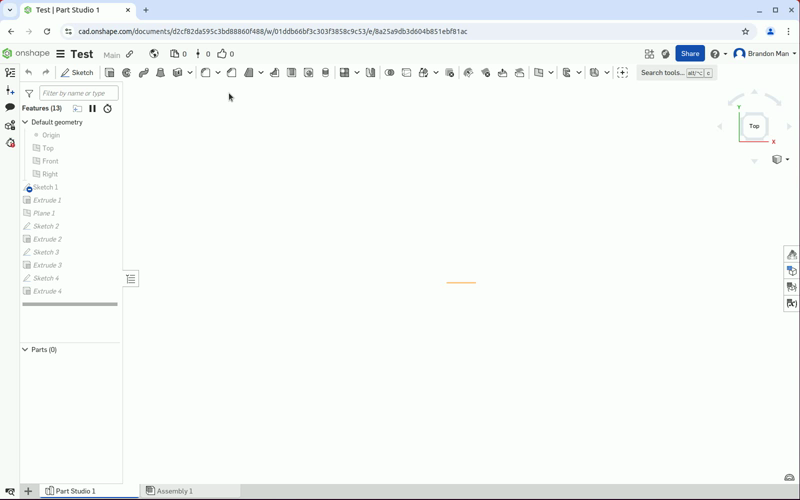
key(shift+s)
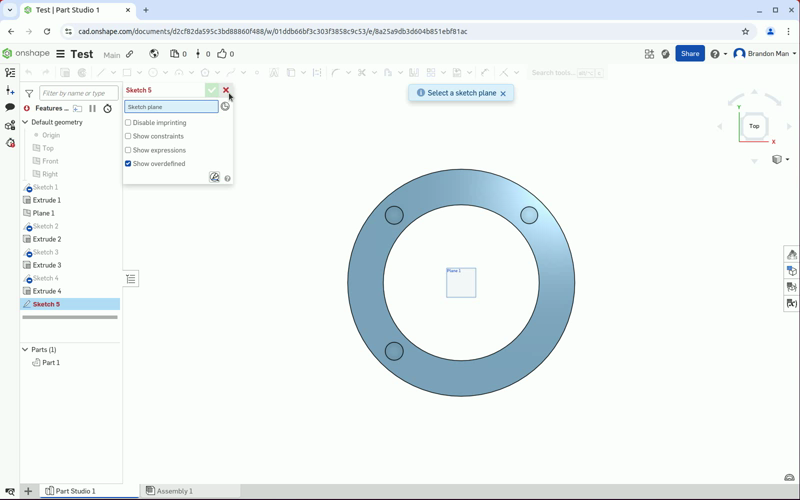
mouse_move(73, 215)
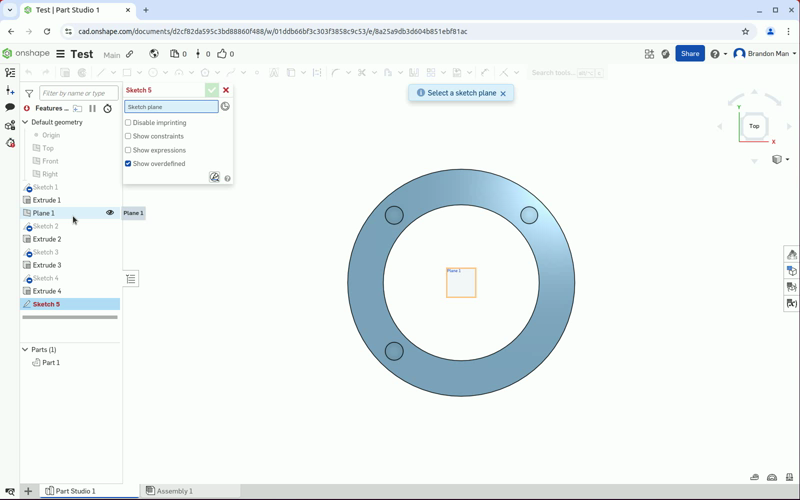
click(73, 215)
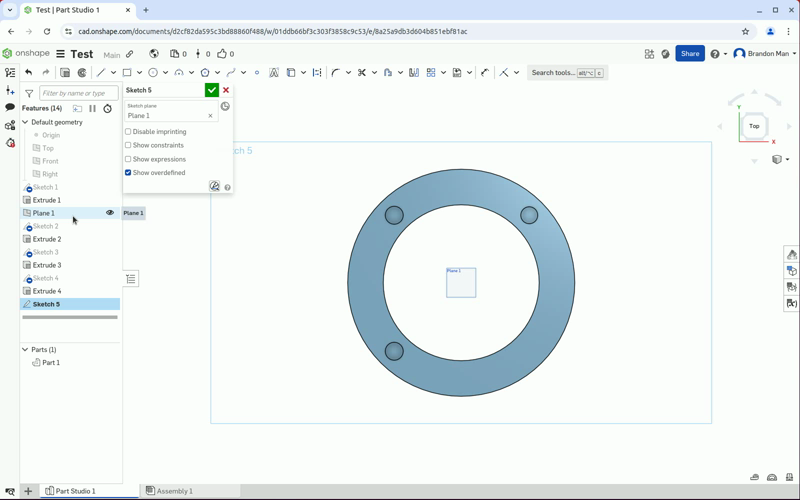
mouse_move(73, 352)
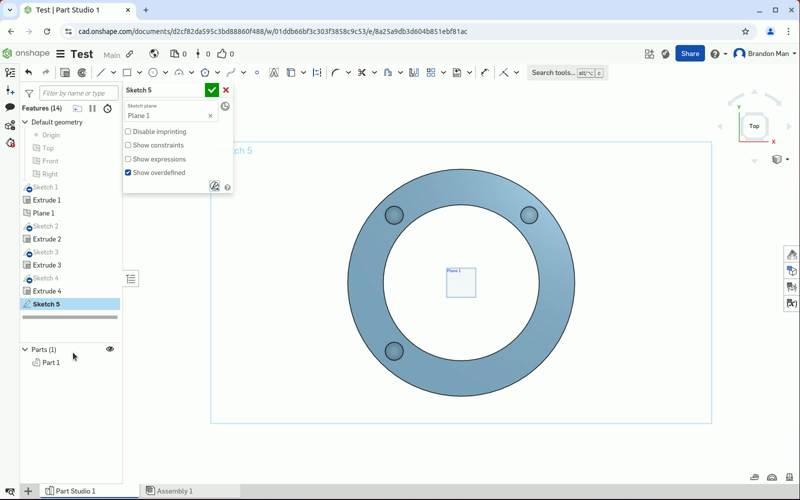
key(y)
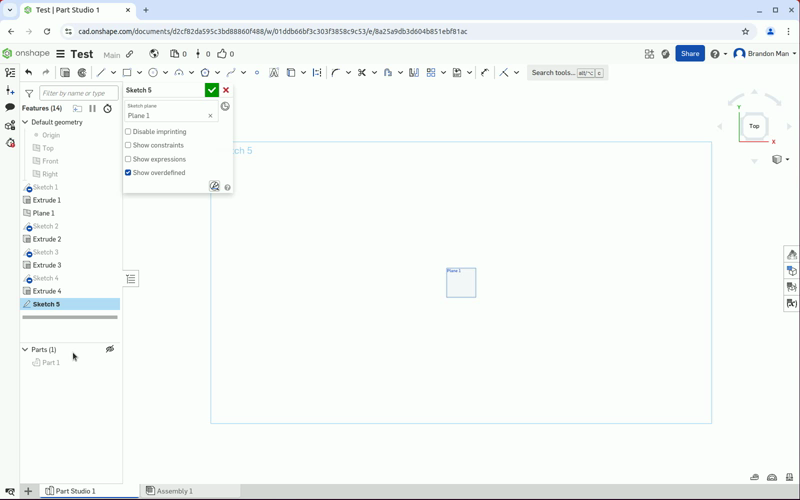
key(c)
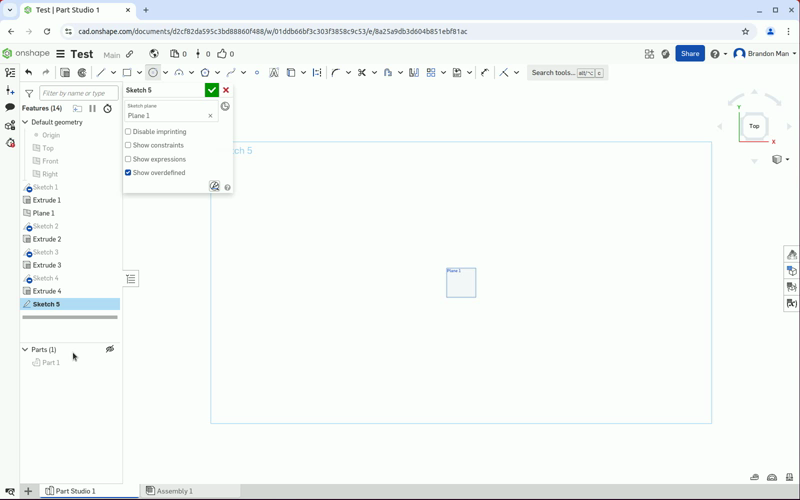
key_down(shift)
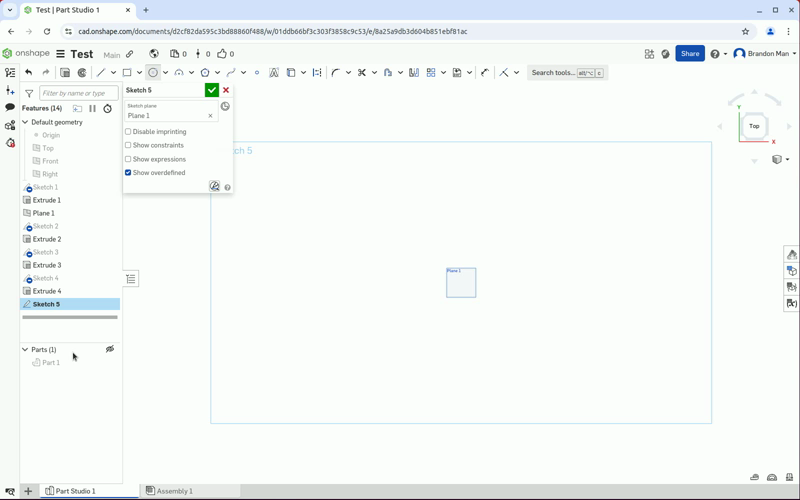
mouse_move(529, 351)
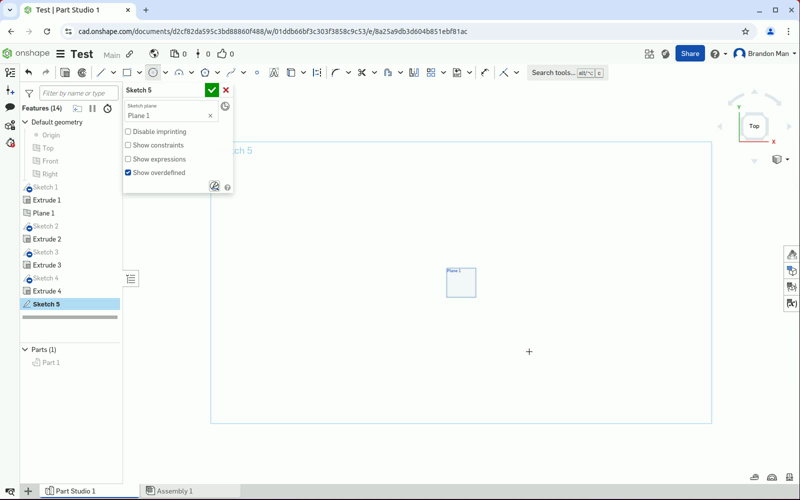
click(529, 351)
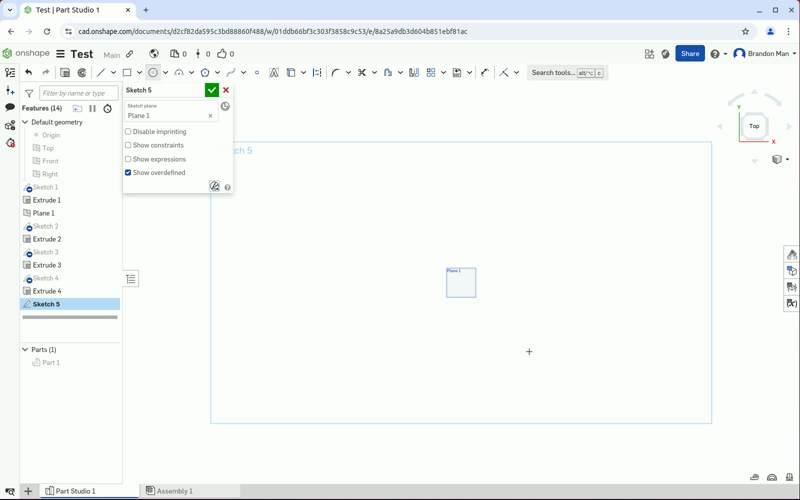
key_up(shift)
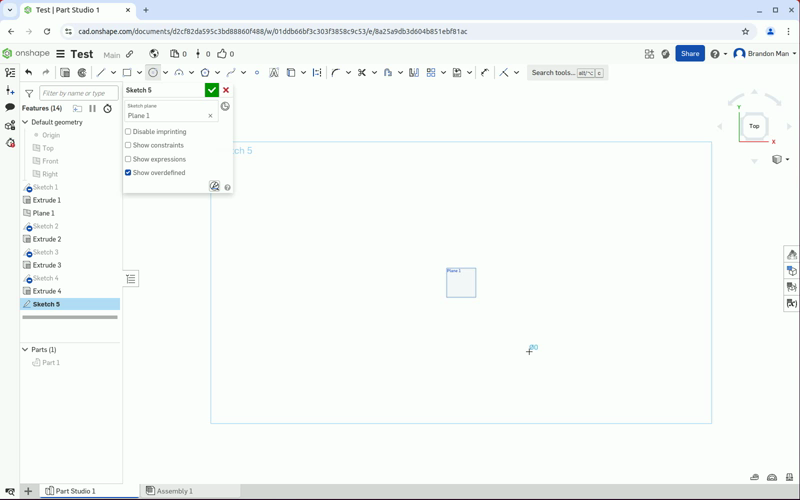
mouse_move(537, 351)
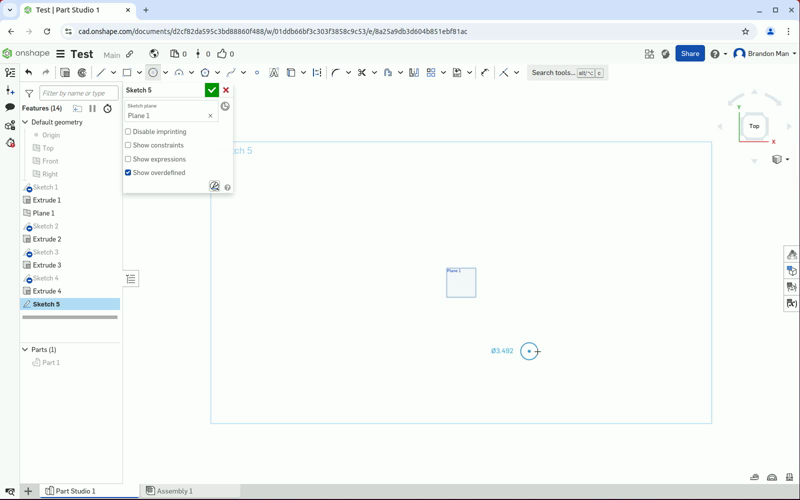
click(537, 351)
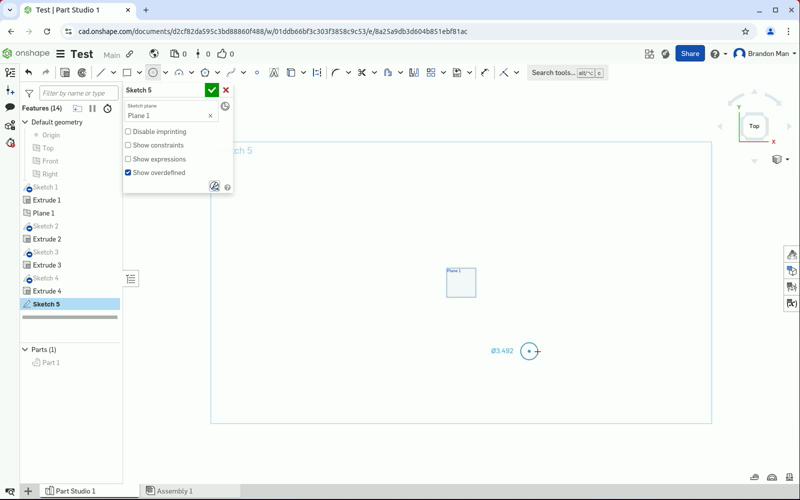
key(esc)
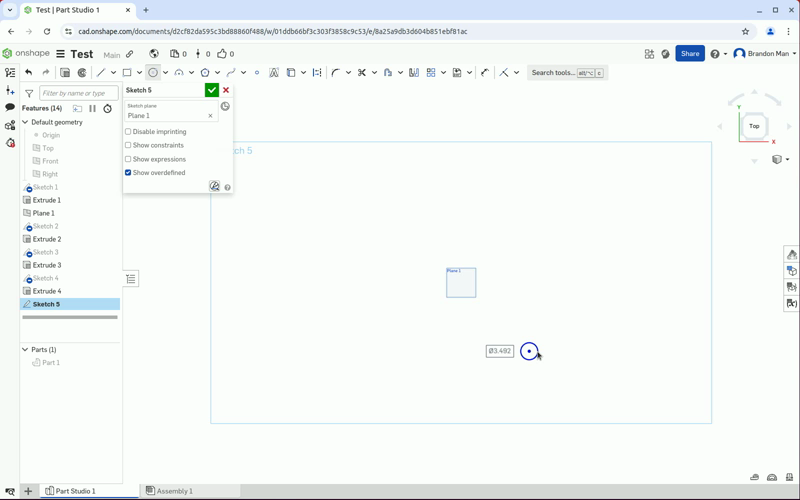
mouse_move(533, 357)
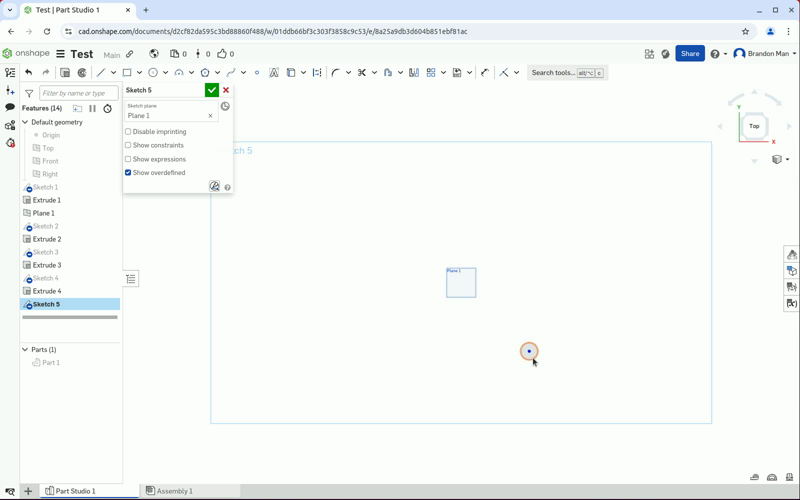
scroll(6)
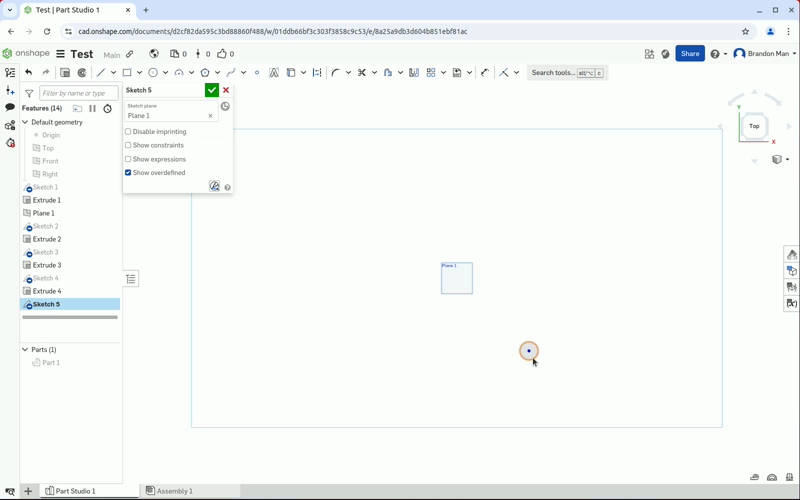
scroll(6)
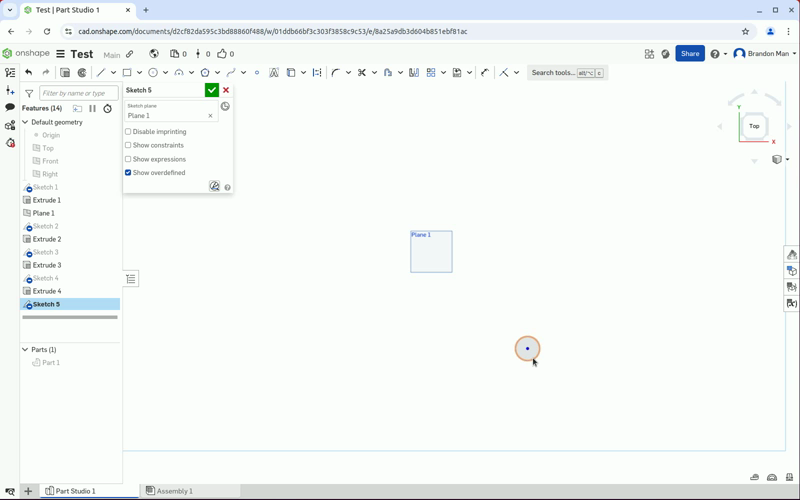
scroll(6)
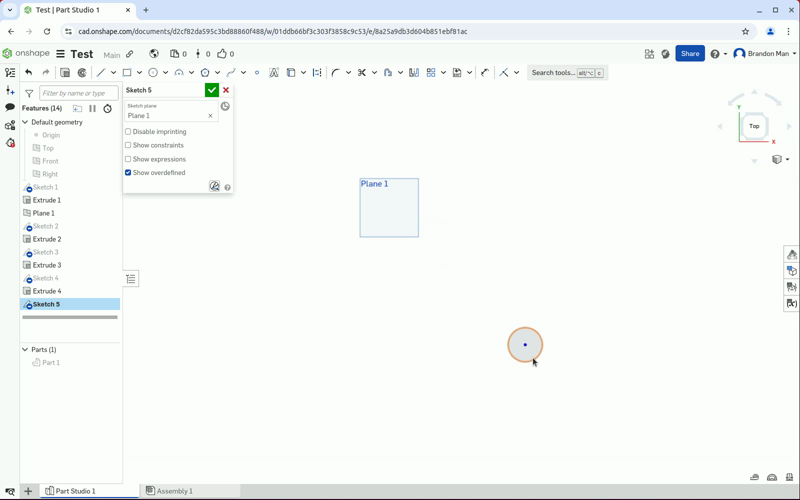
scroll(6)
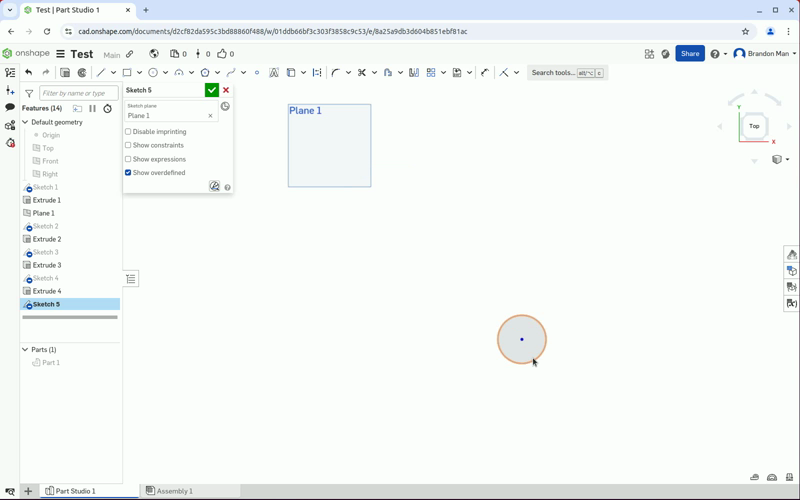
scroll(6)
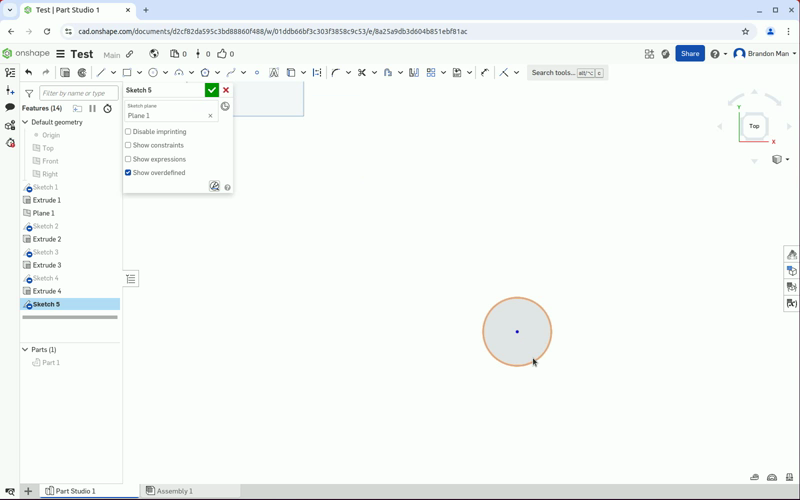
scroll(6)
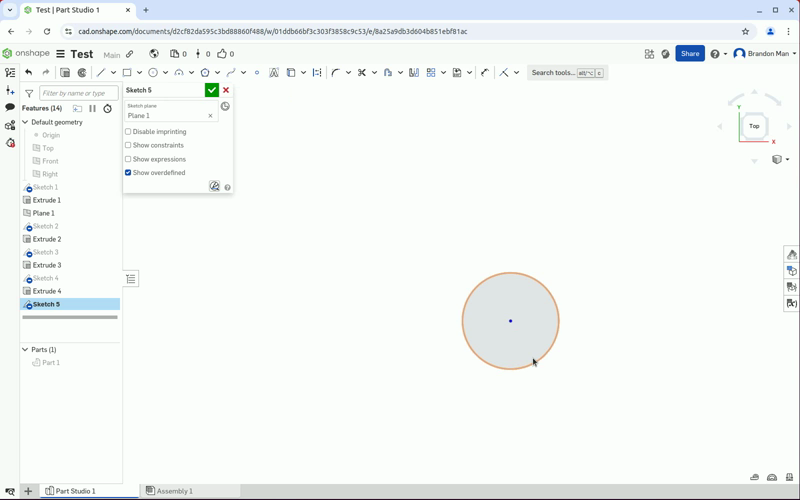
scroll(6)
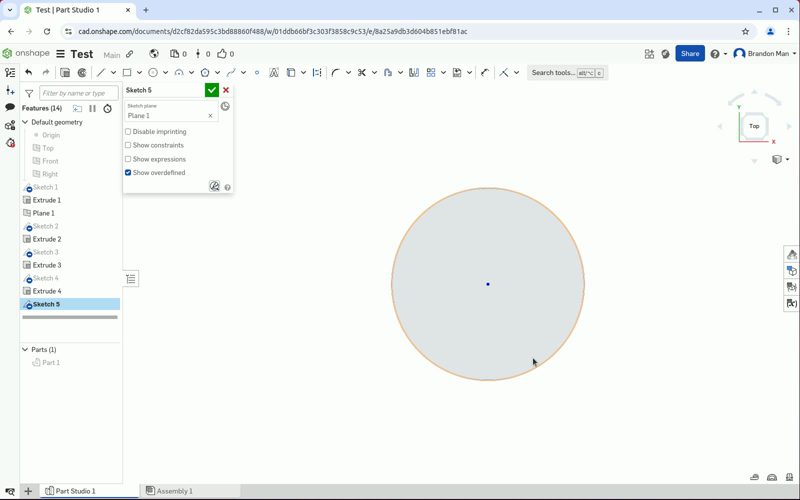
click(533, 357)
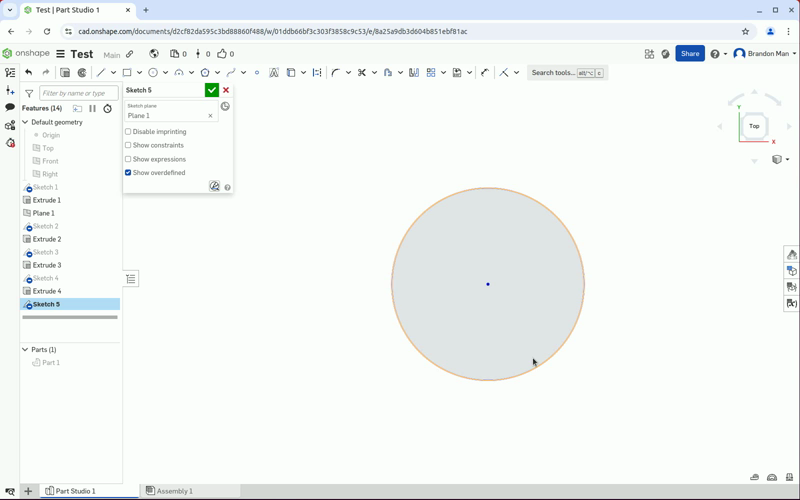
scroll(-6)
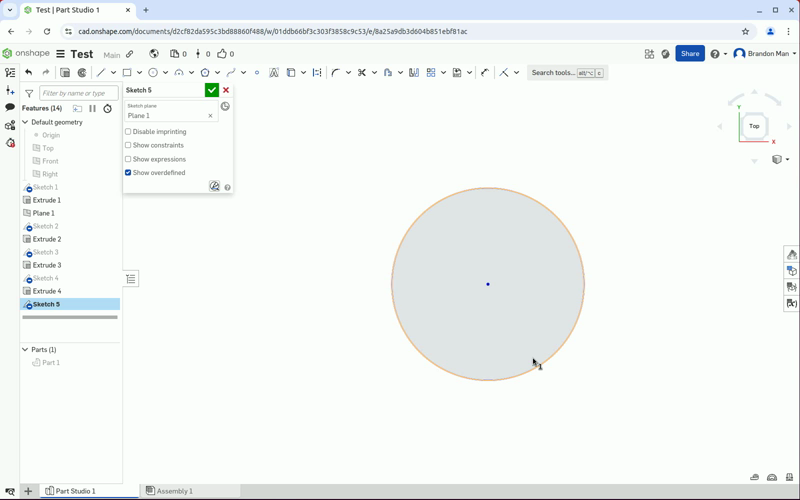
scroll(-6)
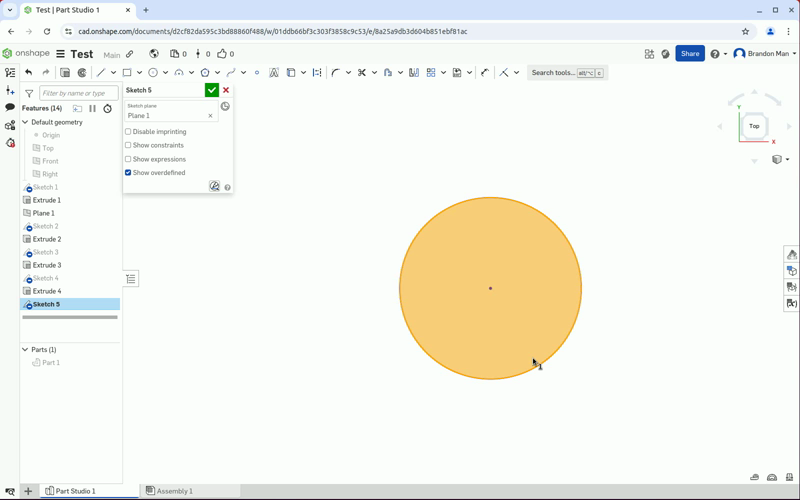
scroll(-6)
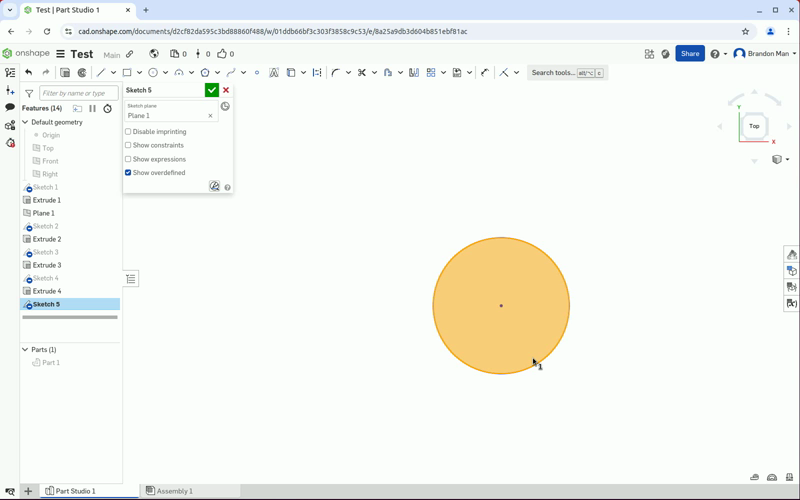
scroll(-6)
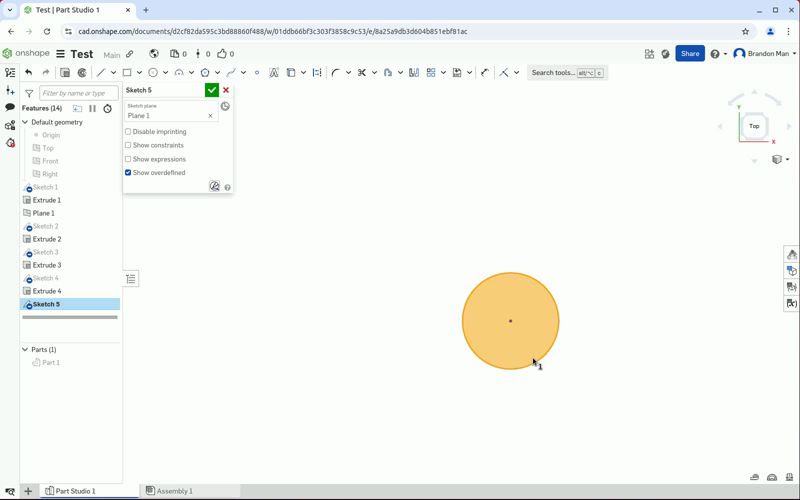
scroll(-6)
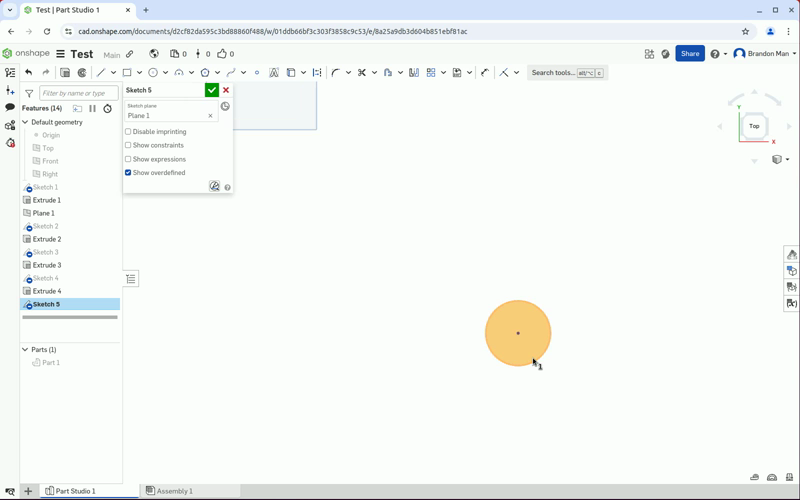
scroll(-6)
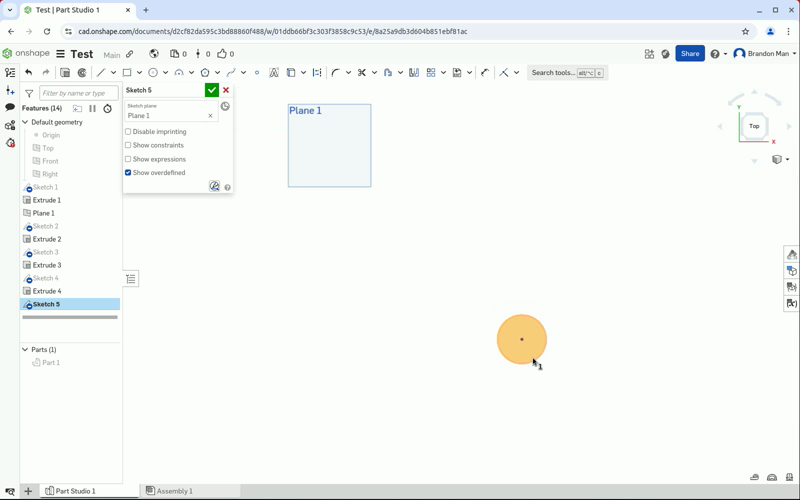
scroll(-6)
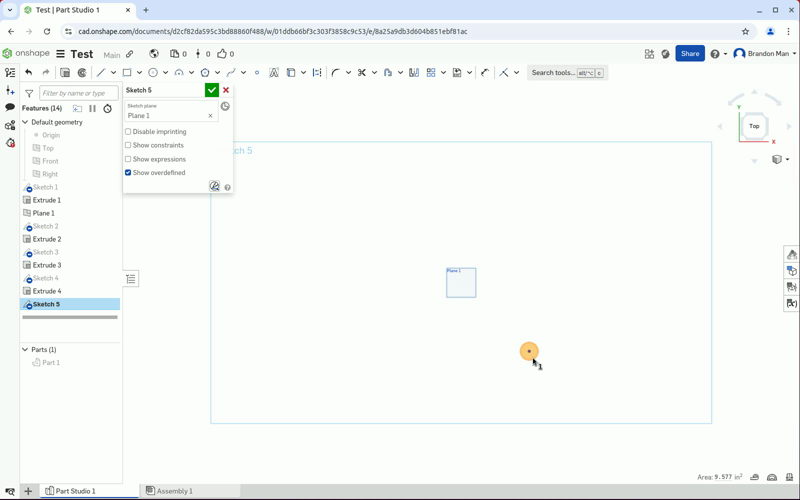
mouse_move(73, 352)
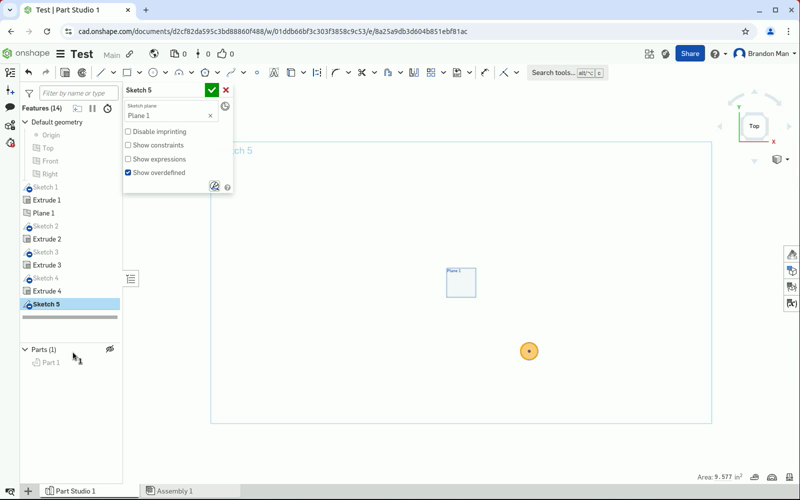
key(shift+y)
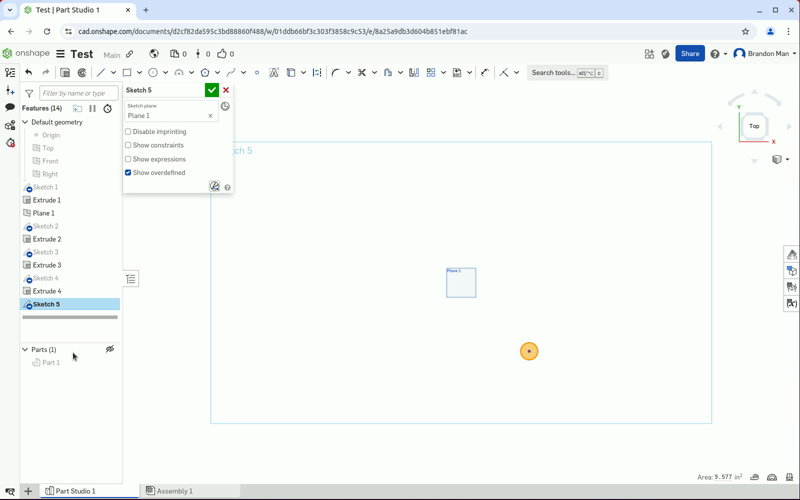
key(shift+e)
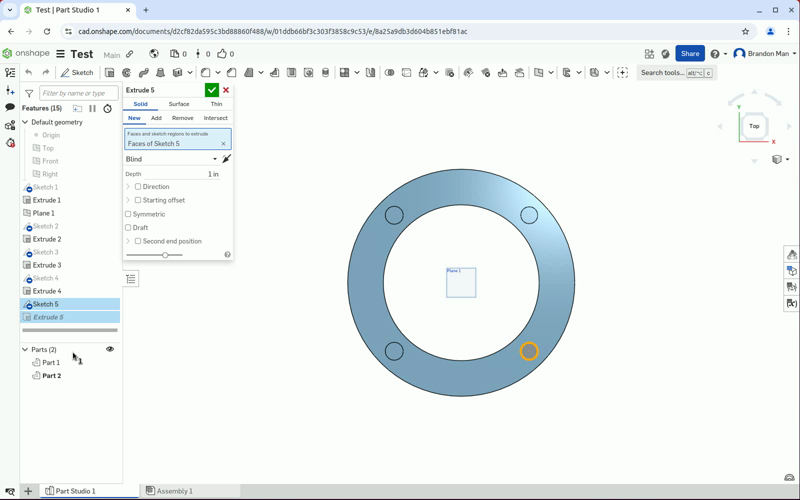
mouse_move(143, 106)
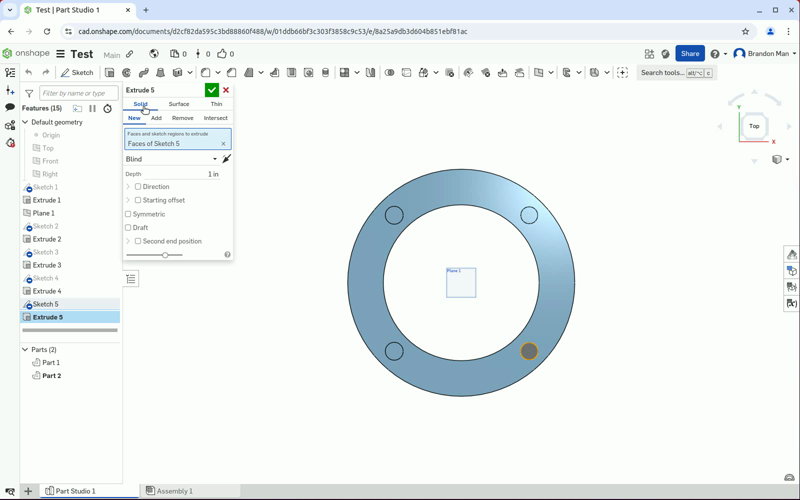
click(143, 106)
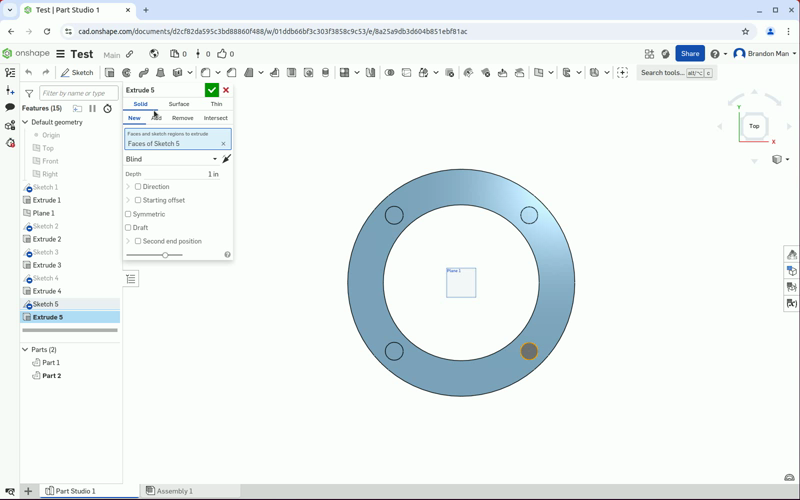
mouse_move(186, 120)
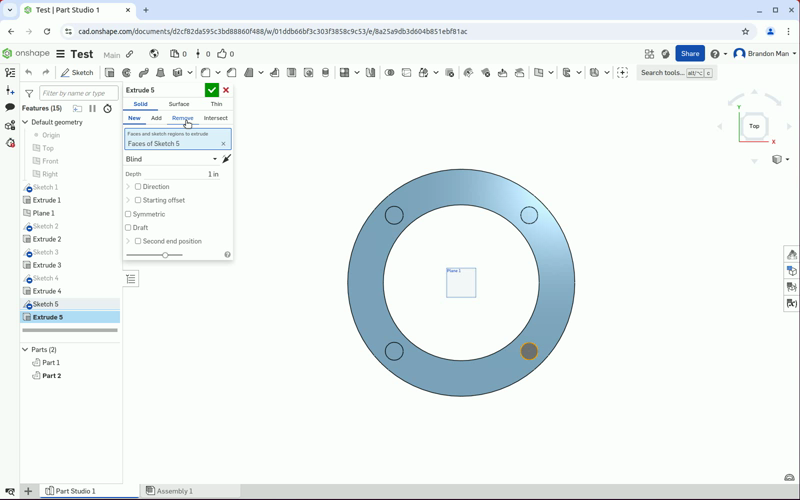
click(186, 120)
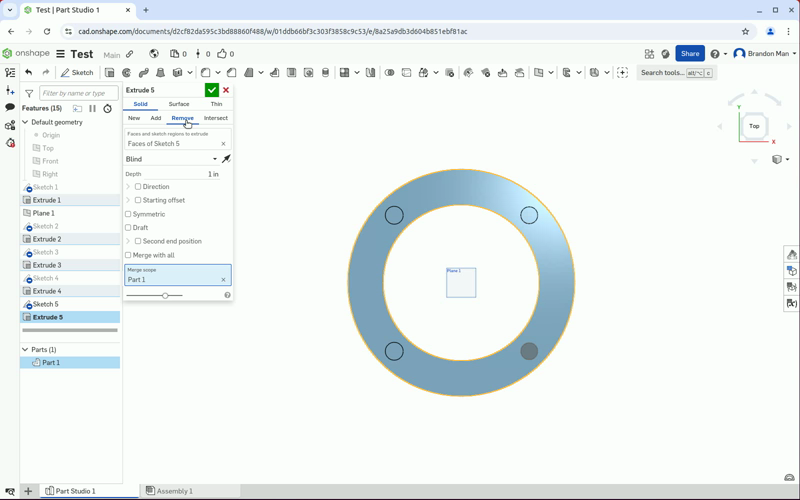
key(tab, 4)
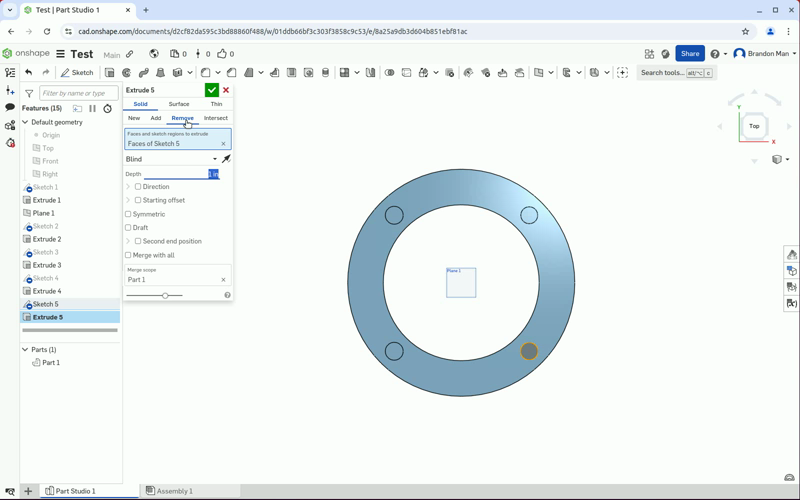
text(3.37)
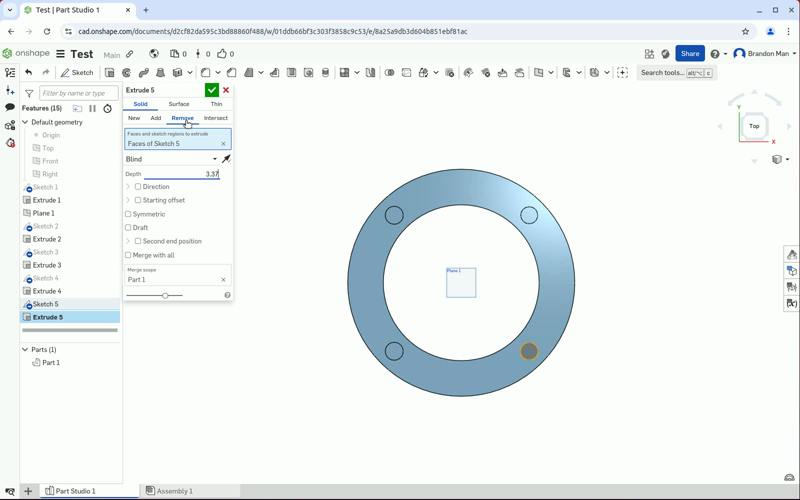
key(tab, 6)
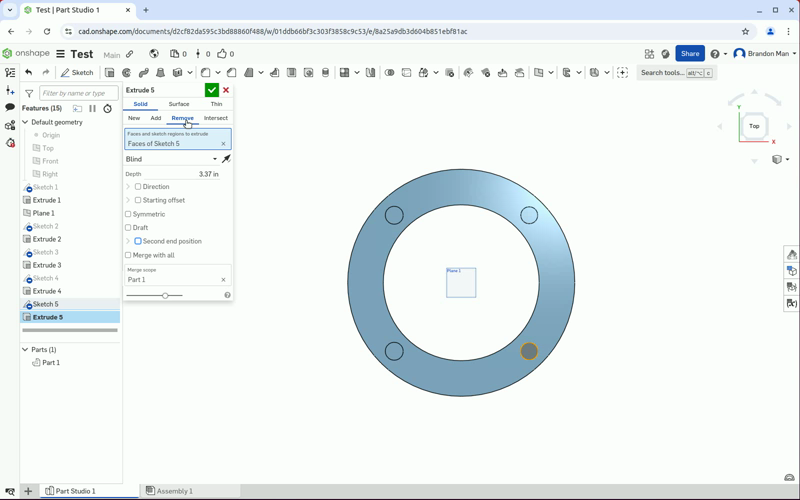
key(space)
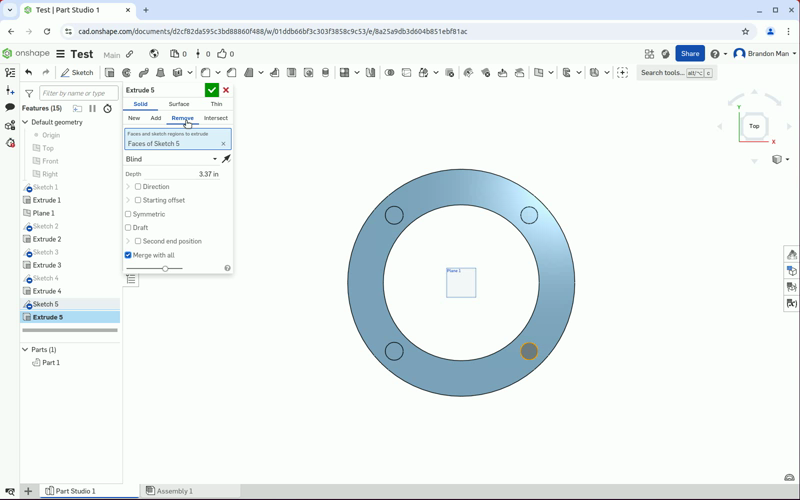
key(enter)
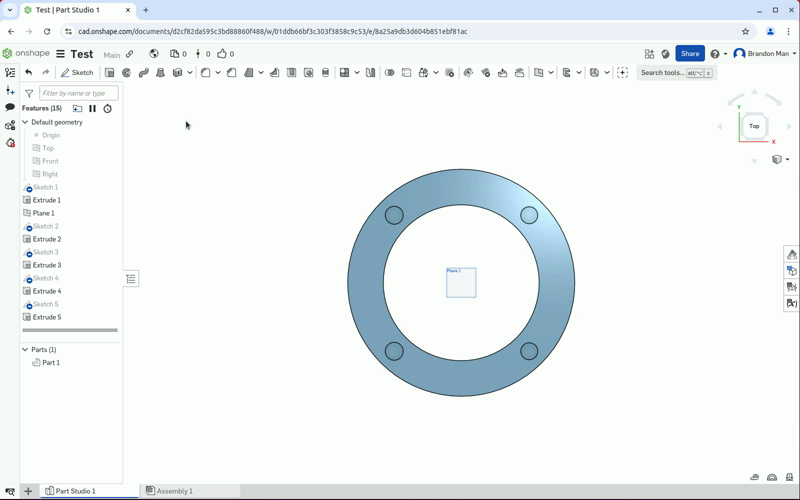
key(shift+h)
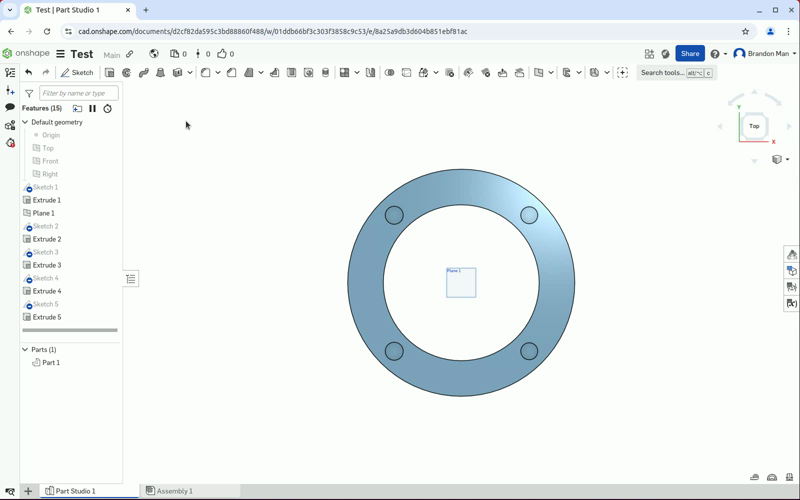
key(shift+h)
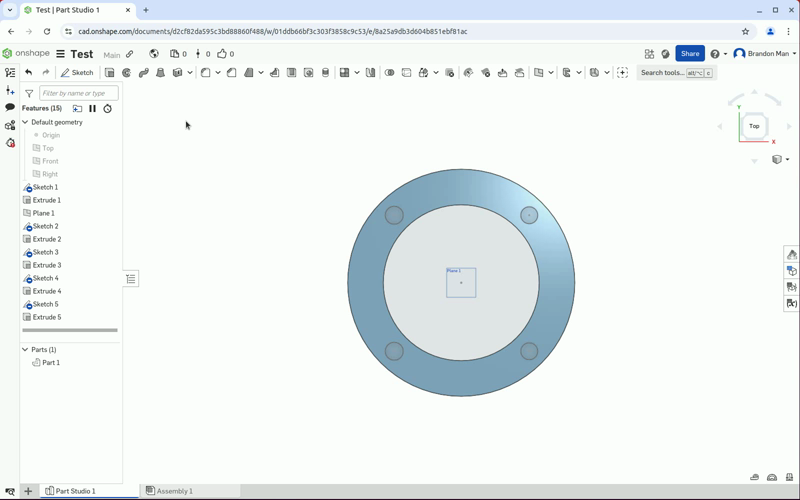
key(shift+7)
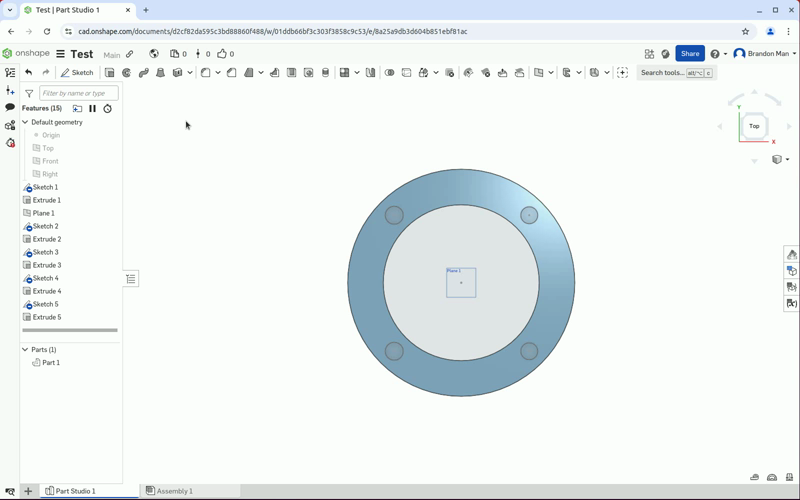
key(up, 3)
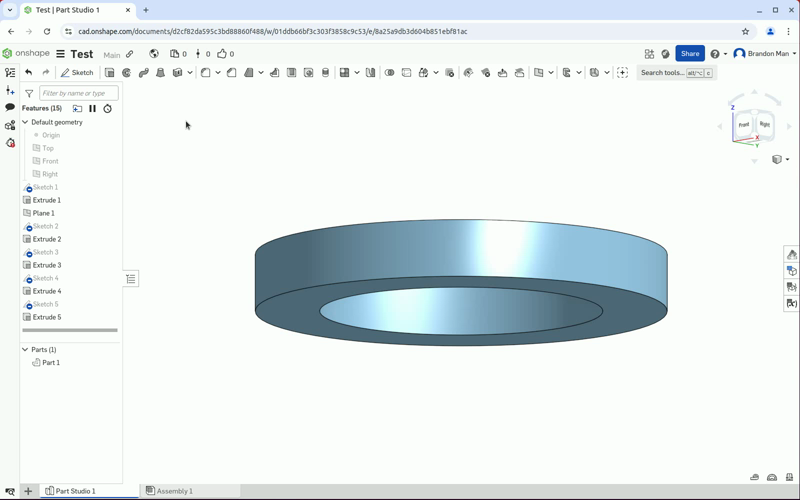
key(left, 3)
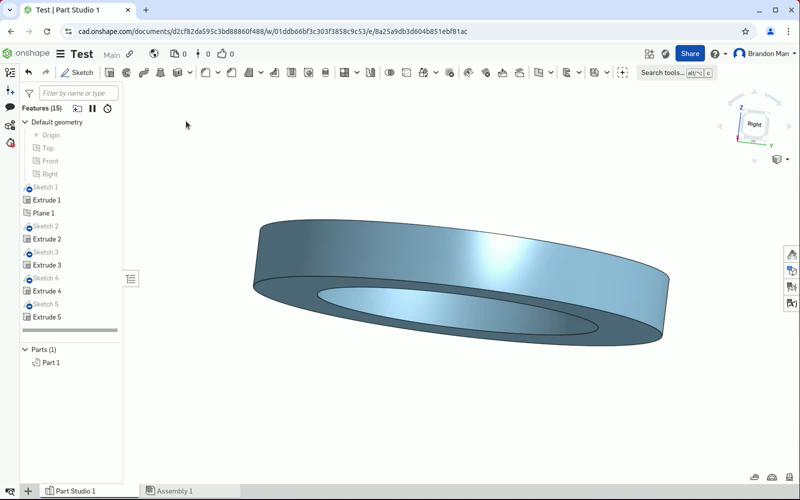
key(right, 3)
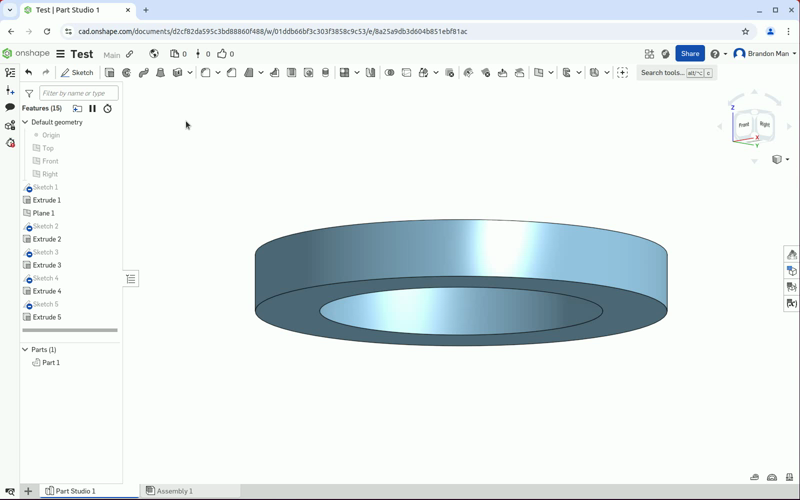
key(down, 3)
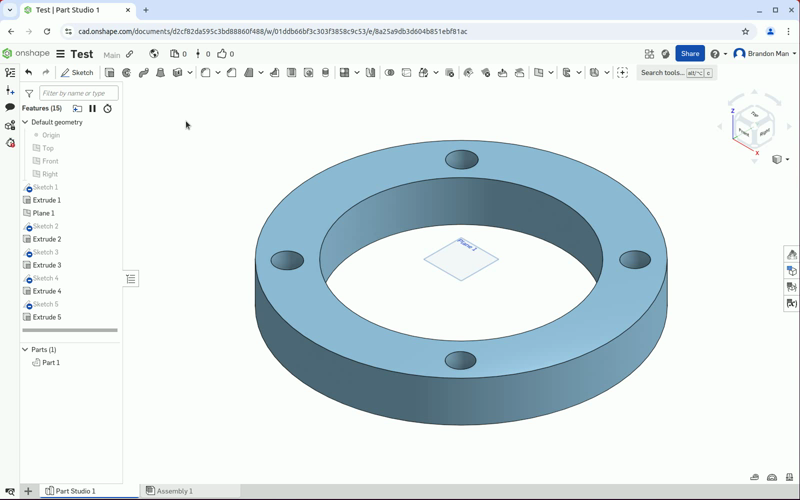
mouse_move(73, 189)
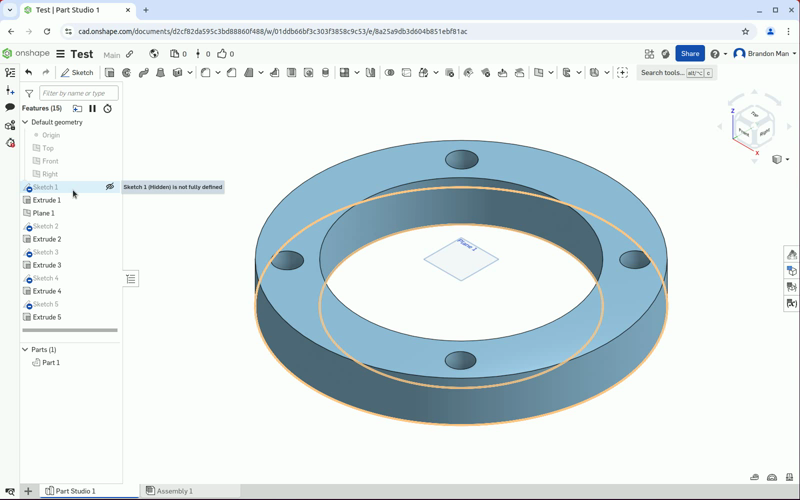
click(73, 189)